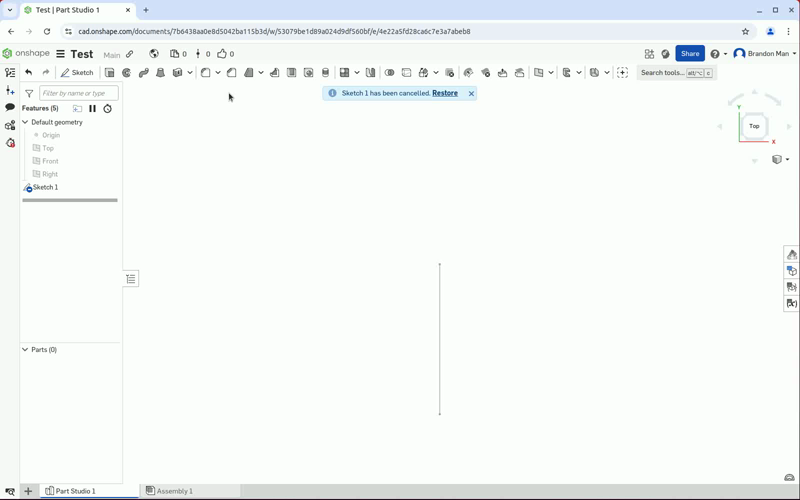
key(shift+h)
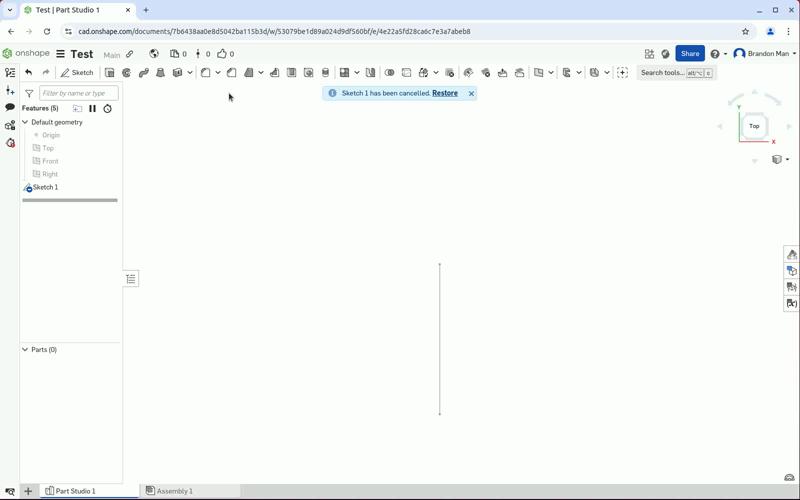
key(shift+s)
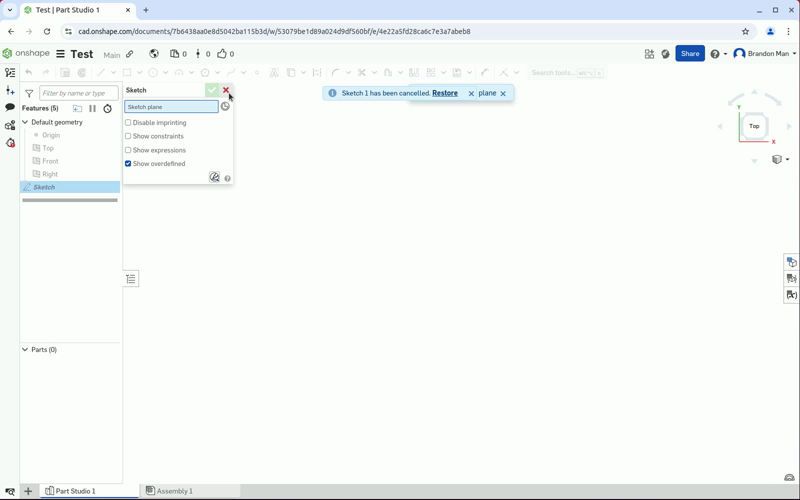
mouse_move(73, 150)
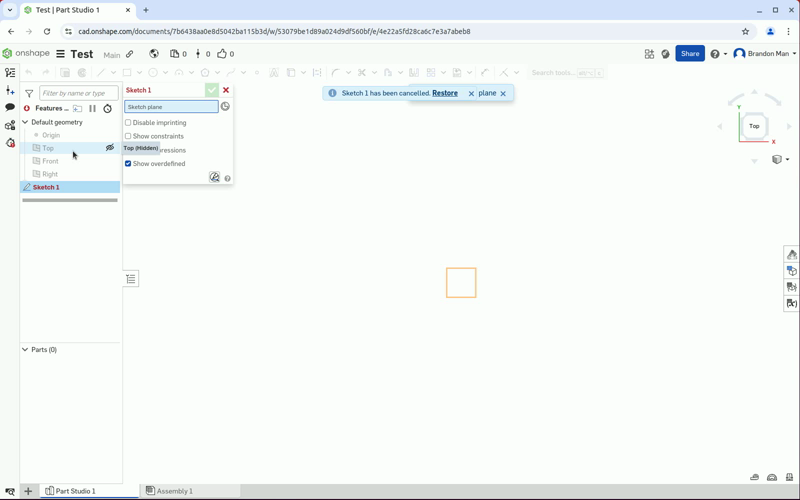
click(73, 150)
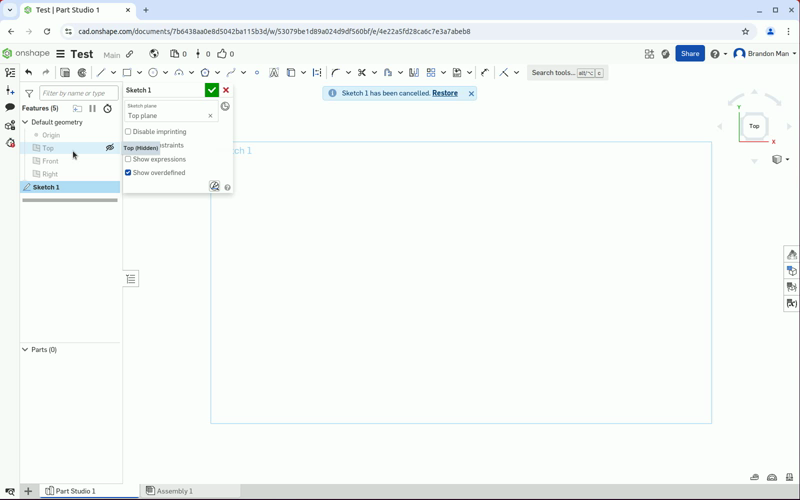
mouse_move(73, 352)
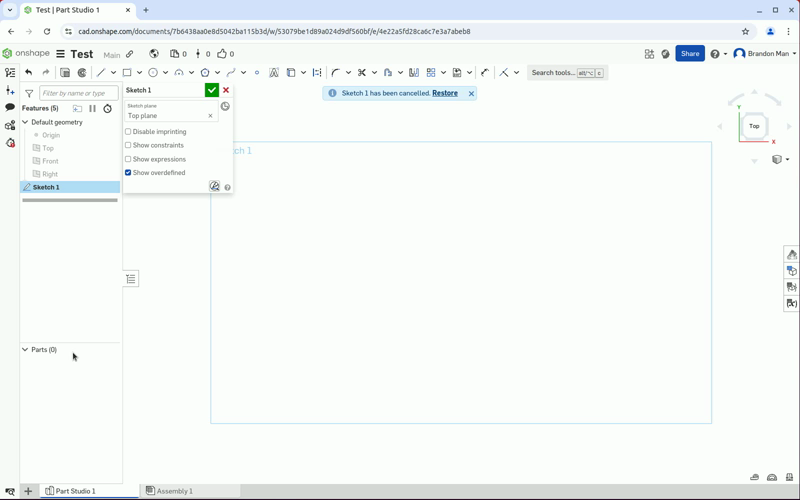
key(y)
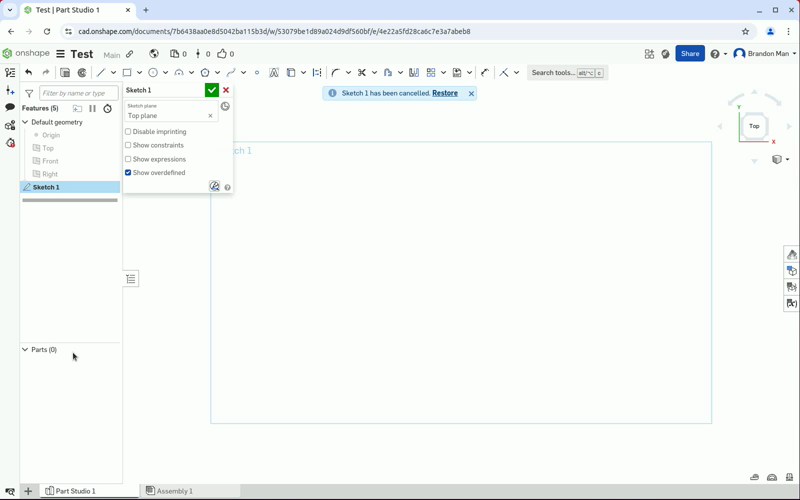
key(l)
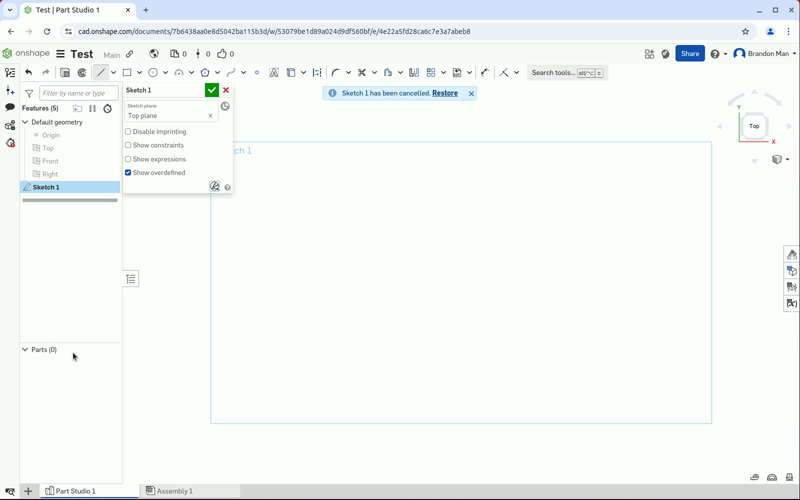
key_down(shift)
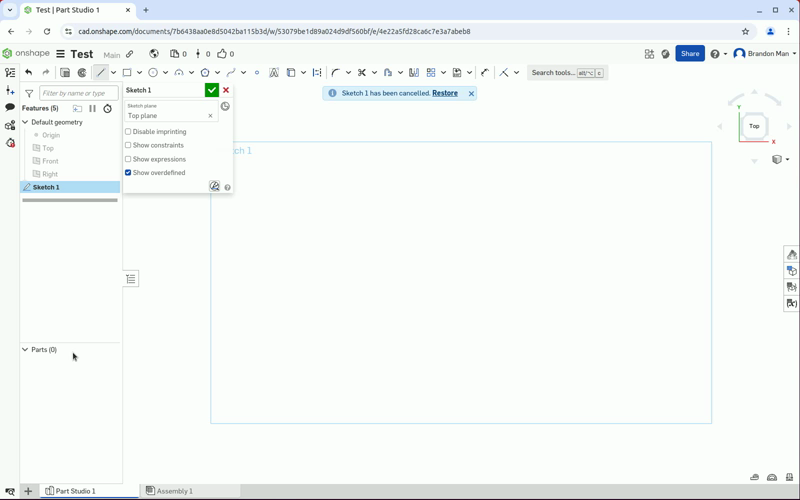
mouse_move(460, 282)
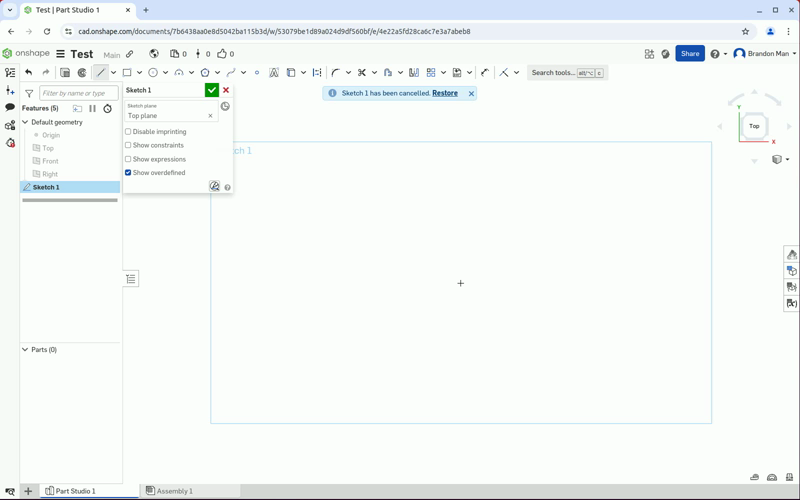
click(460, 282)
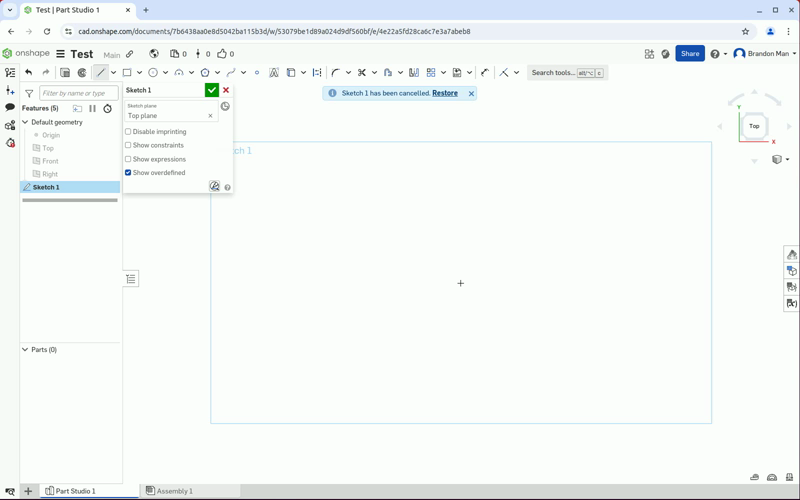
key_up(shift)
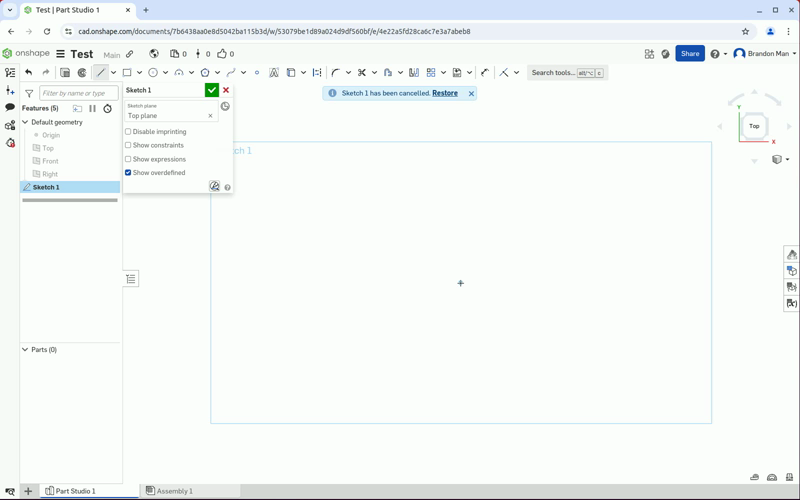
key_down(shift)
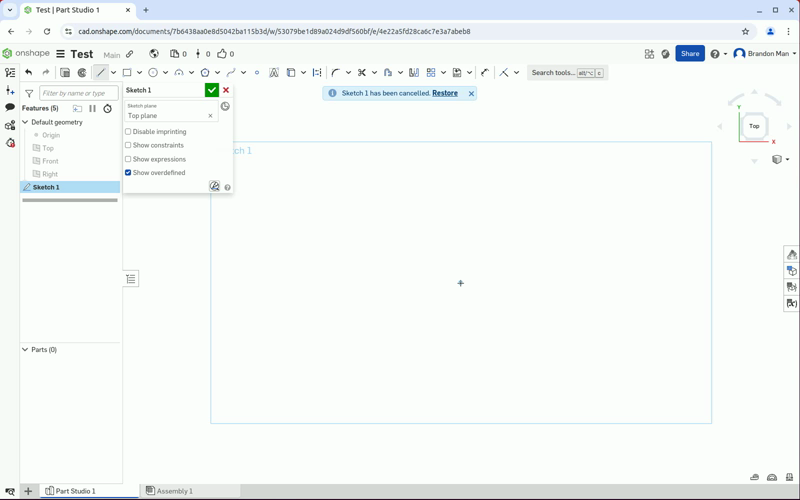
mouse_move(490, 282)
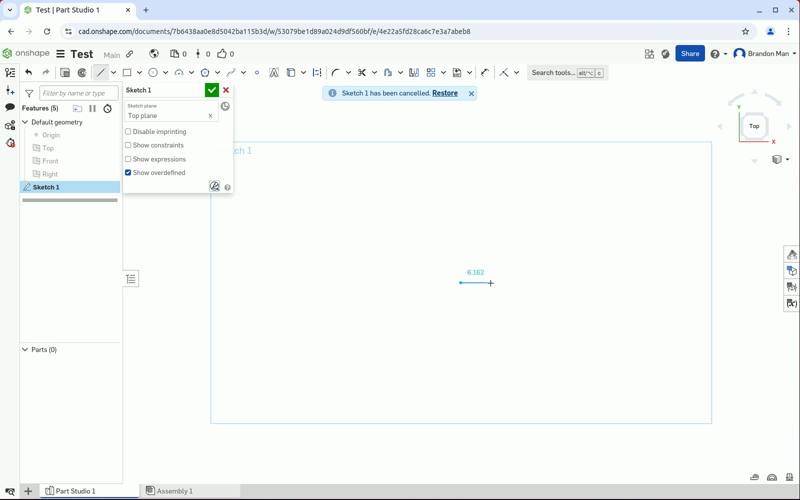
mouse_move(461, 282)
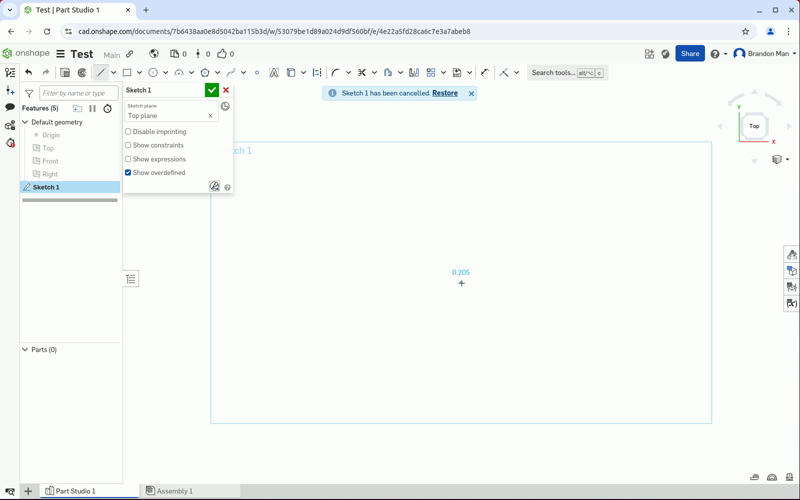
scroll(6)
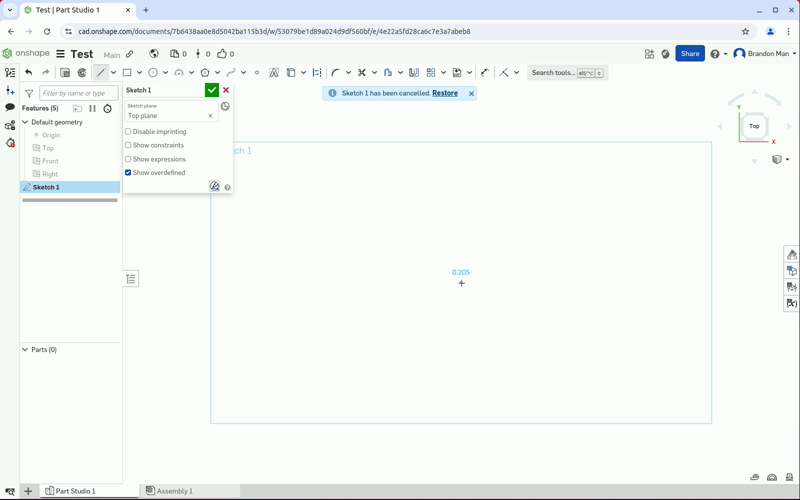
scroll(6)
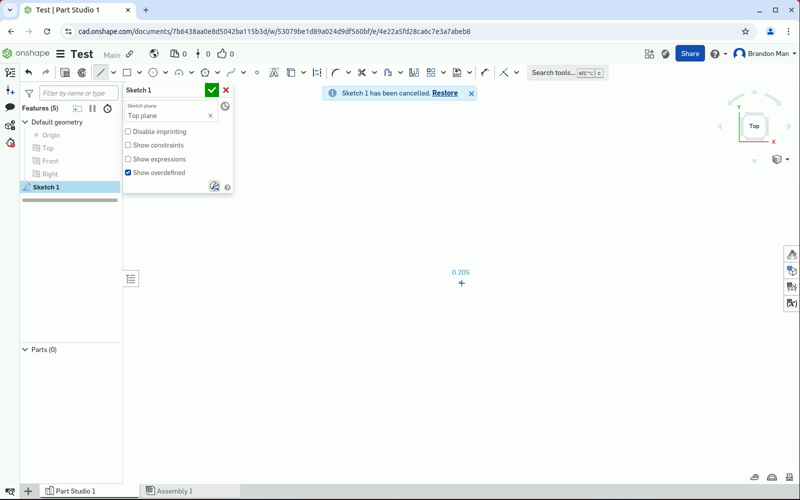
scroll(6)
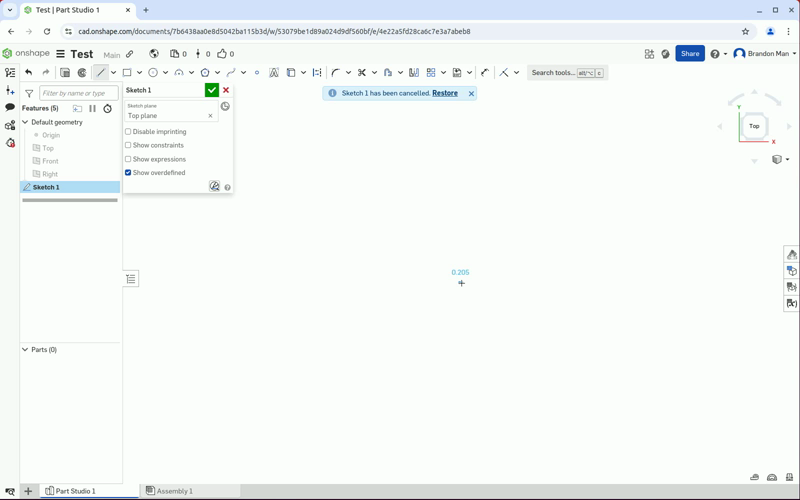
scroll(6)
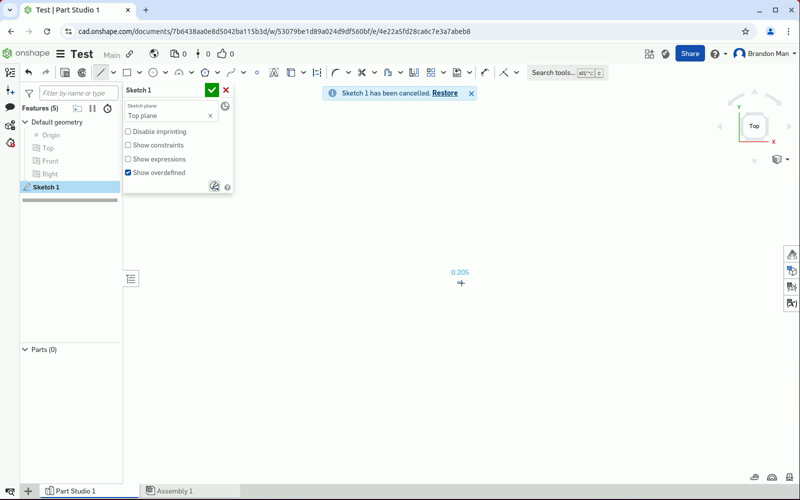
scroll(6)
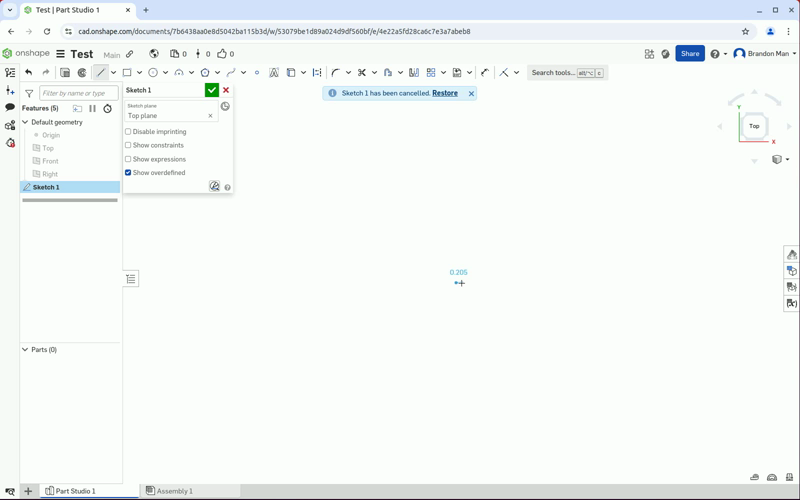
scroll(6)
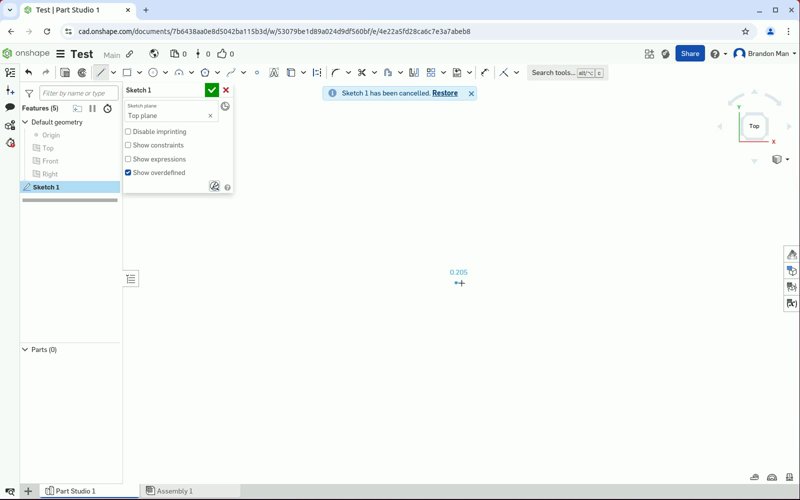
scroll(6)
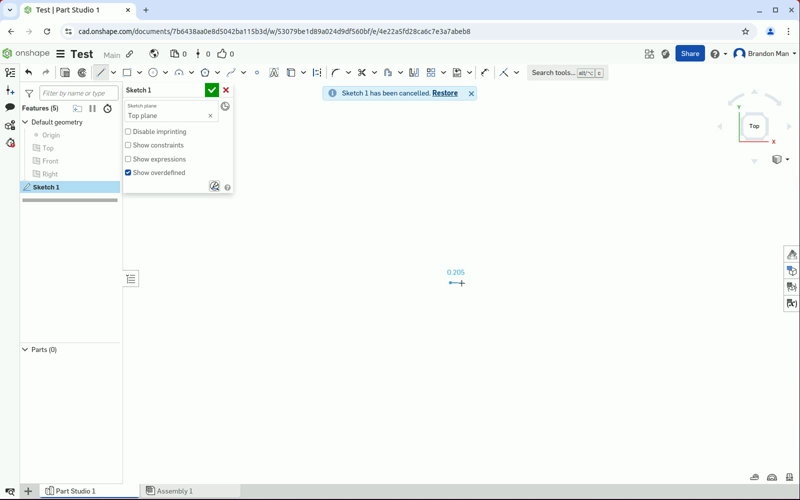
click(461, 282)
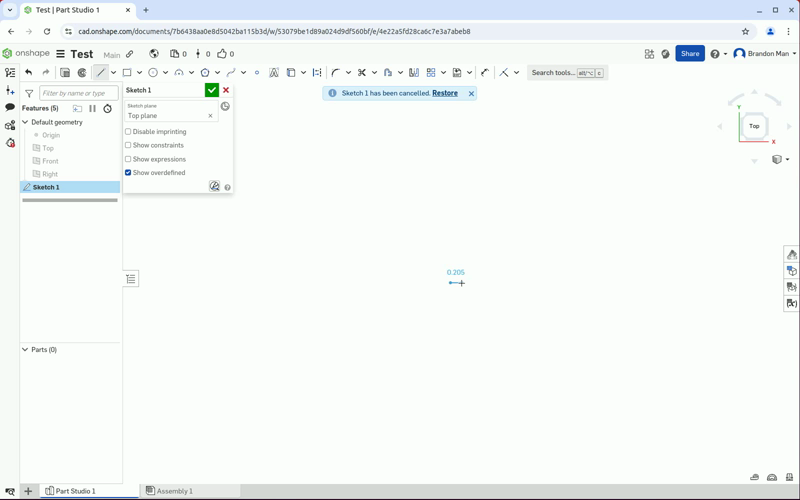
scroll(-6)
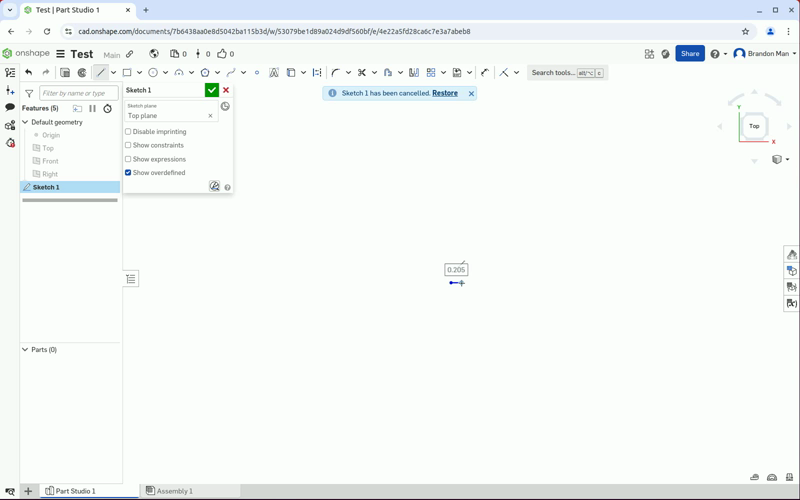
scroll(-6)
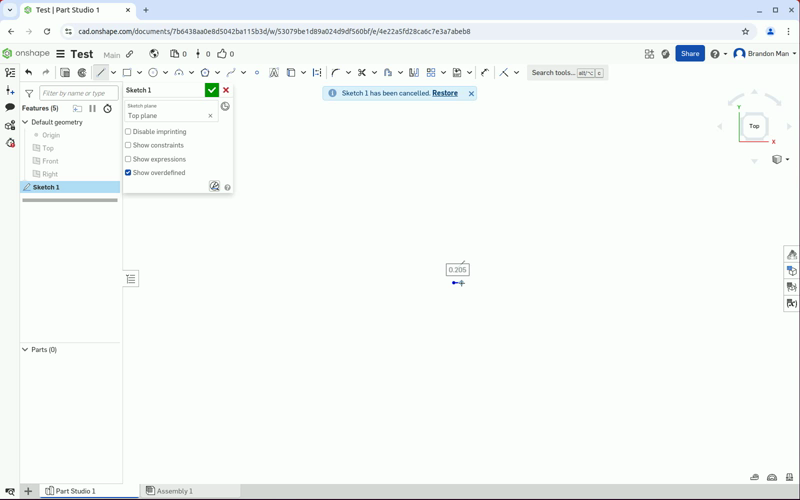
scroll(-6)
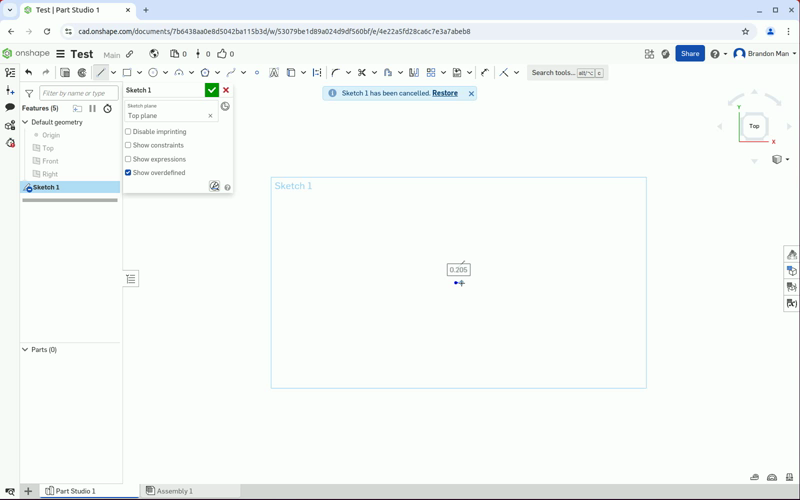
scroll(-6)
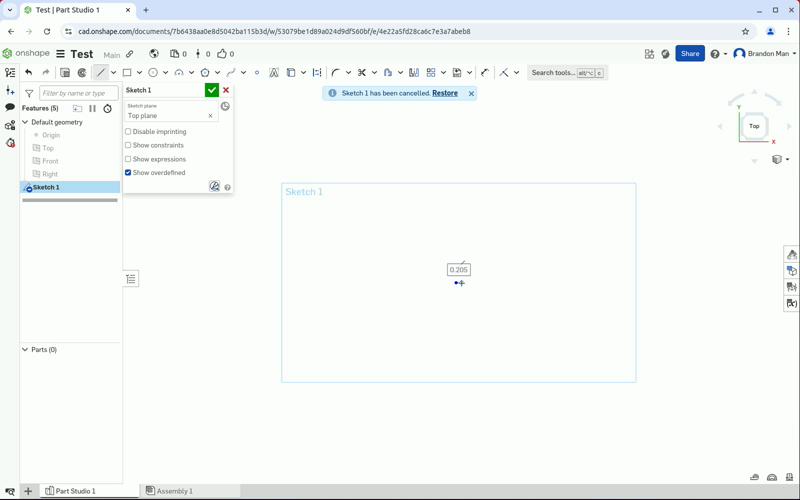
scroll(-6)
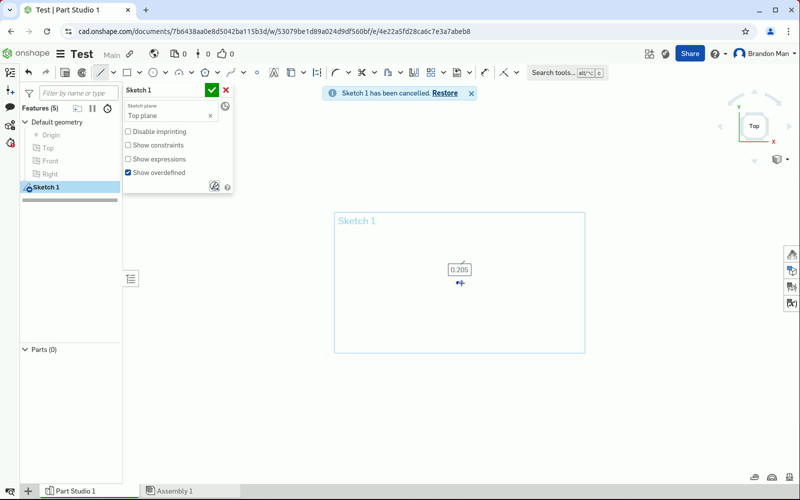
scroll(-6)
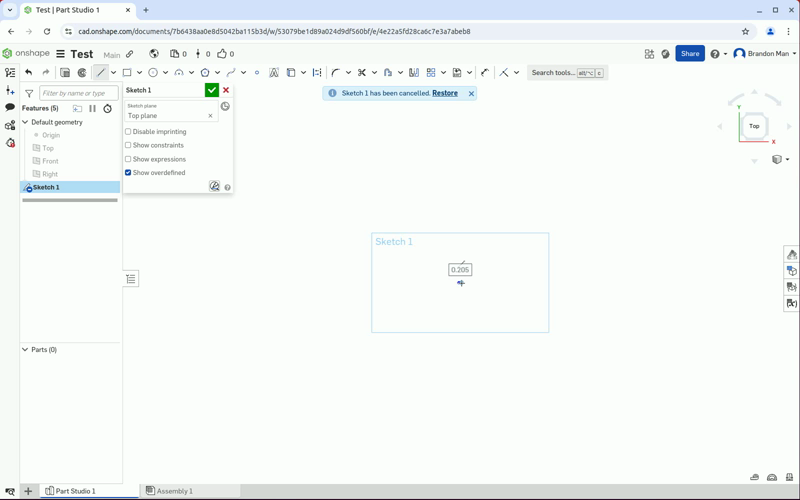
scroll(-6)
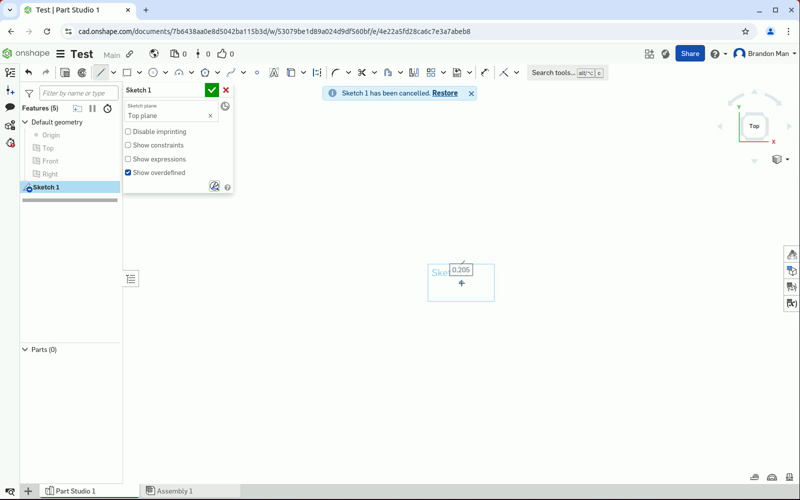
key_up(shift)
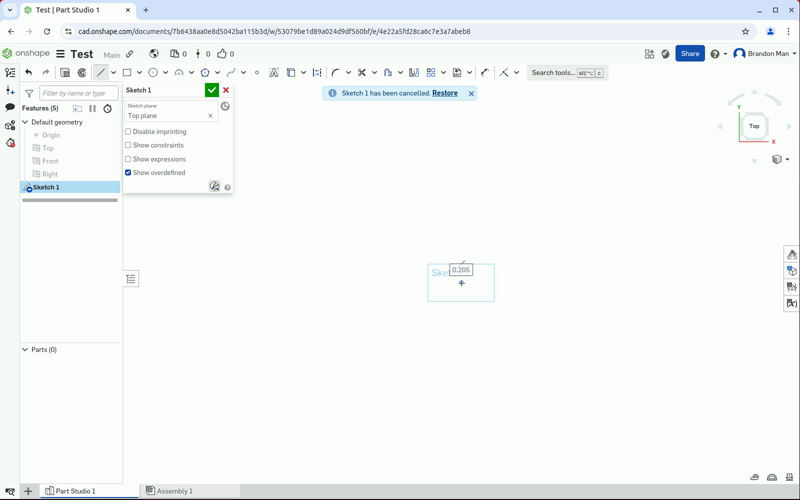
key_down(shift)
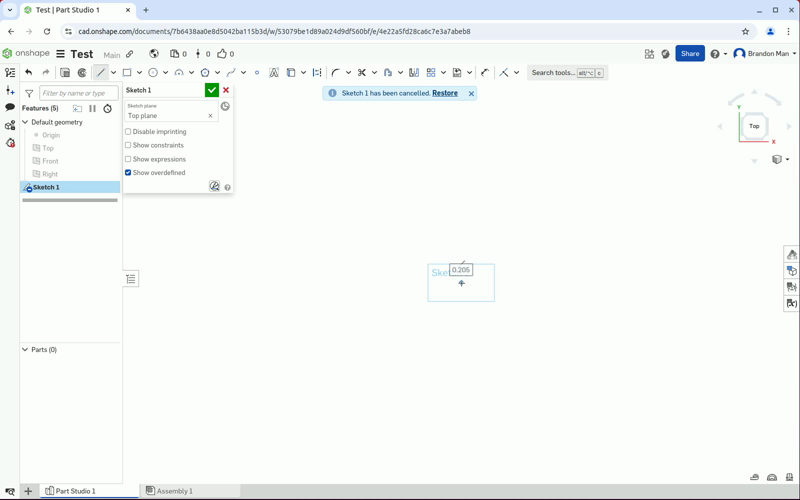
mouse_move(492, 282)
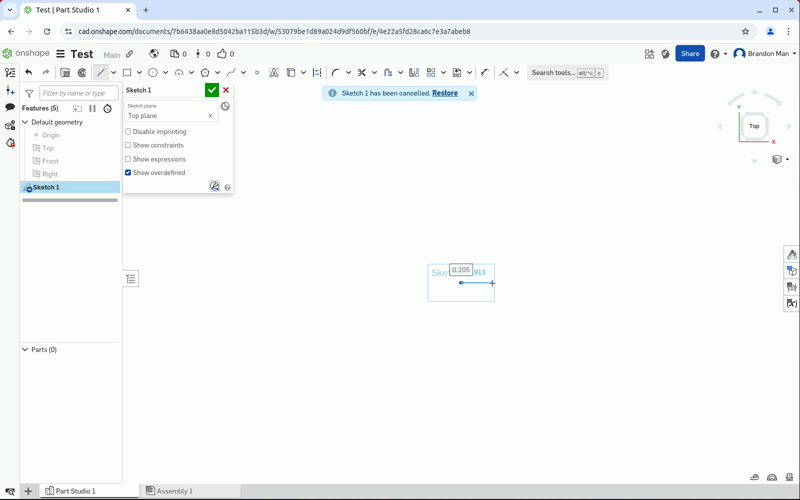
mouse_move(461, 282)
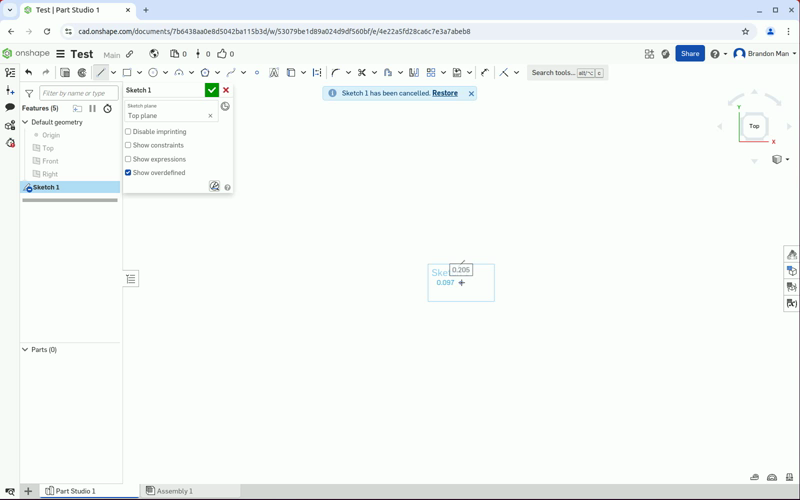
scroll(6)
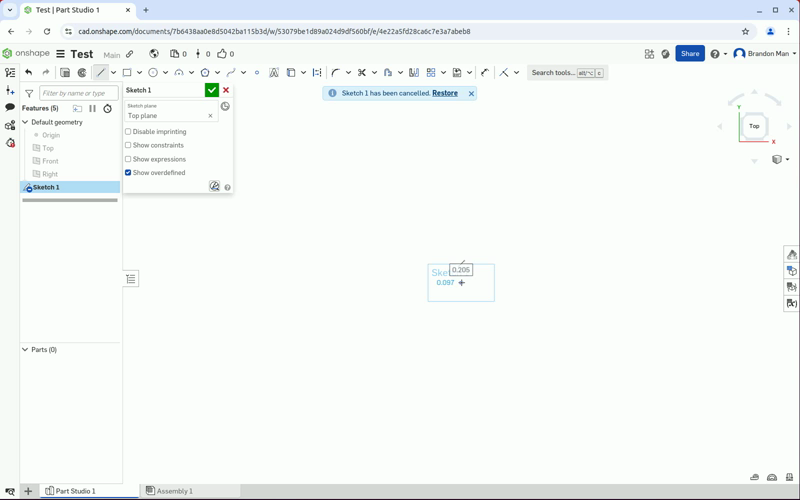
scroll(6)
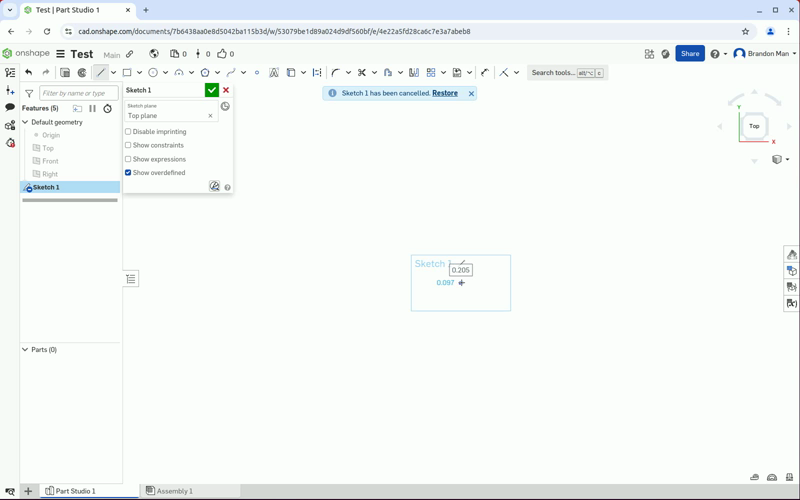
scroll(6)
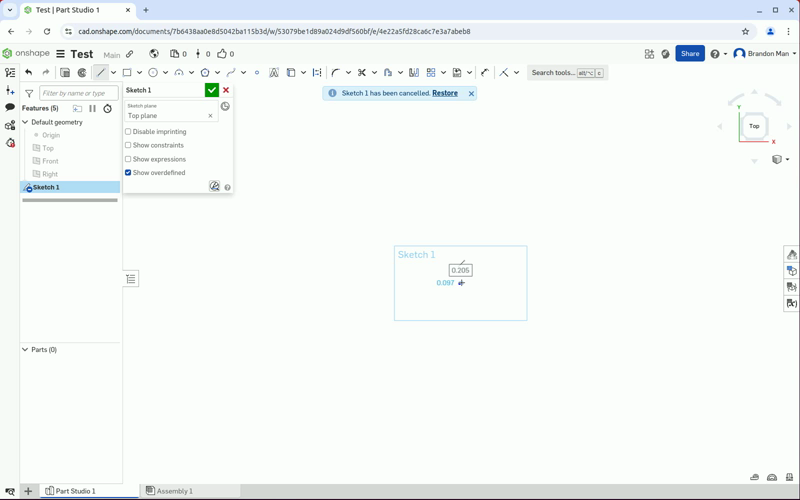
scroll(6)
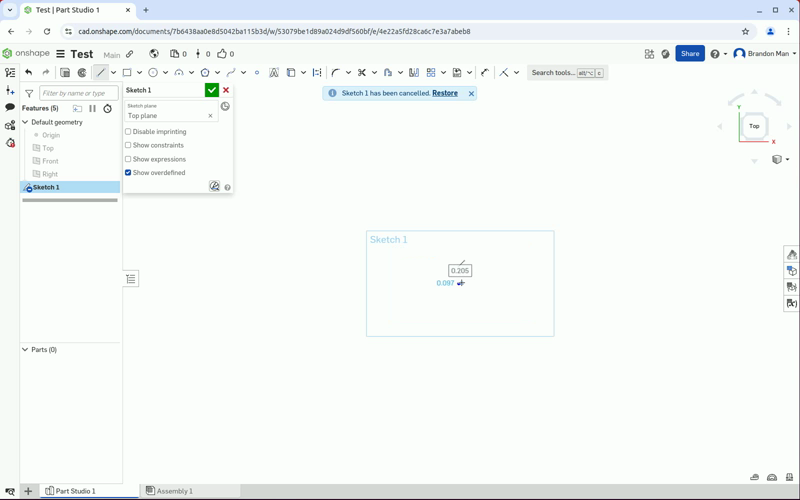
scroll(6)
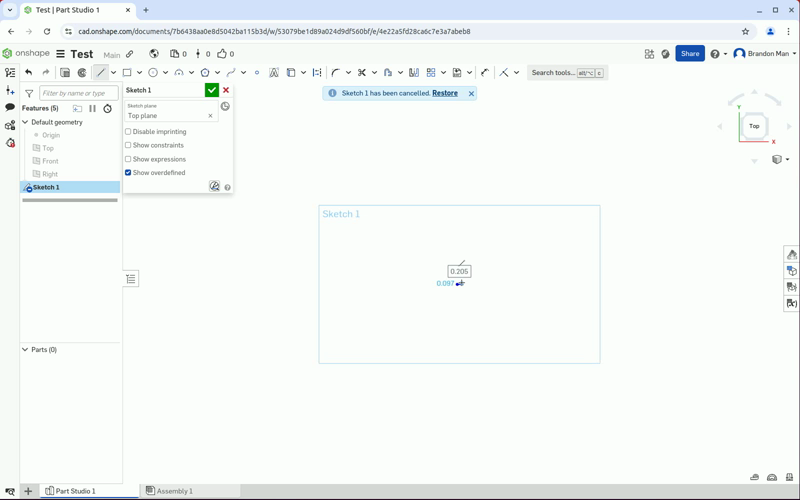
scroll(6)
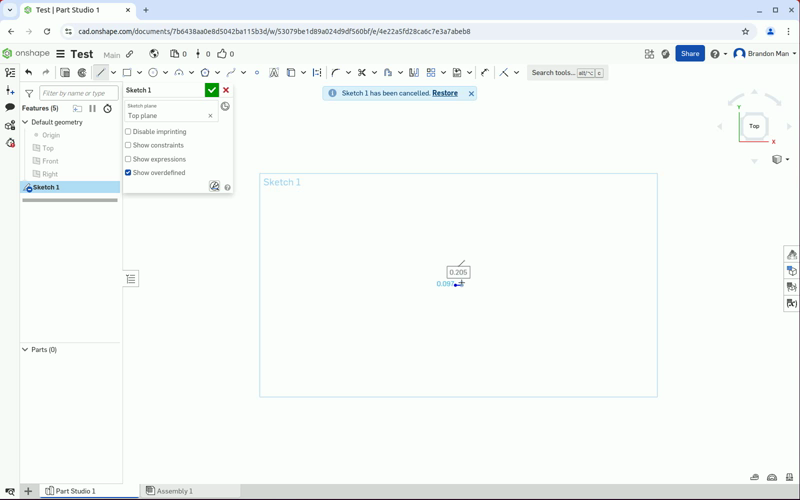
scroll(6)
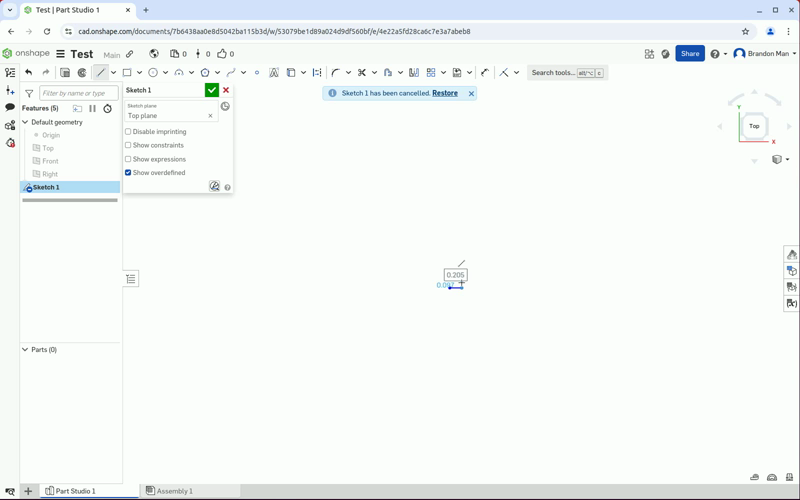
click(461, 282)
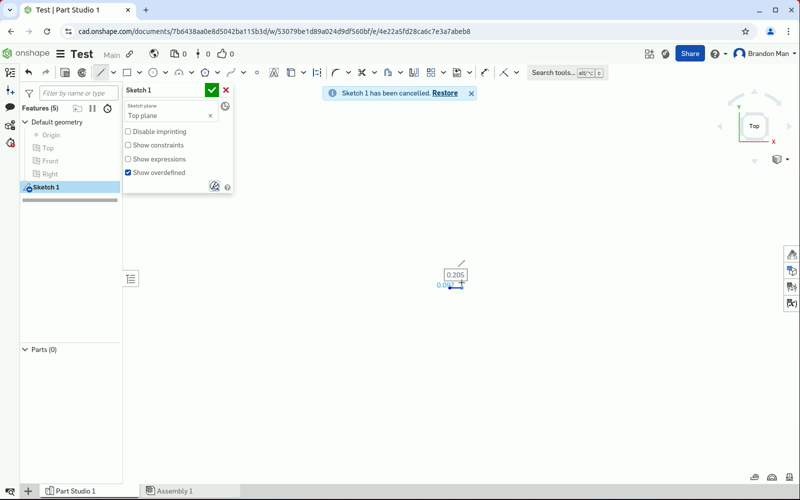
scroll(-6)
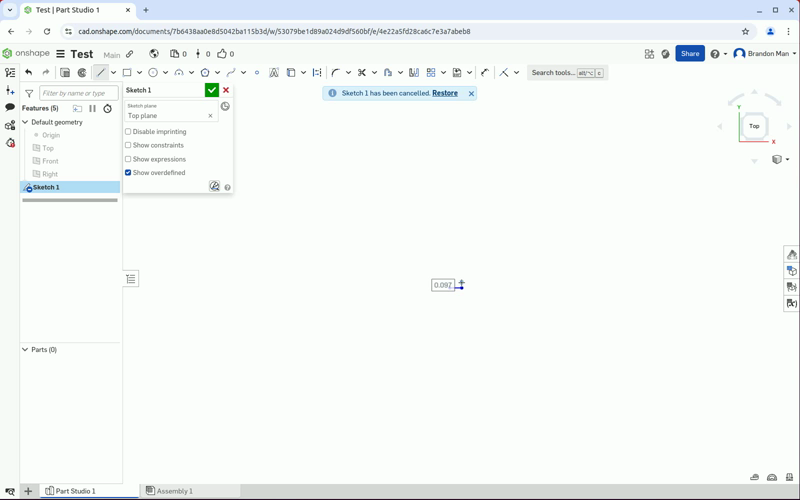
scroll(-6)
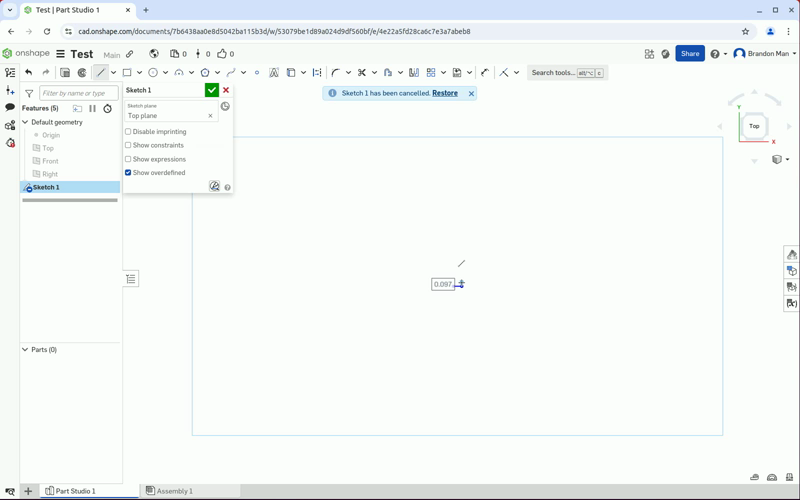
scroll(-6)
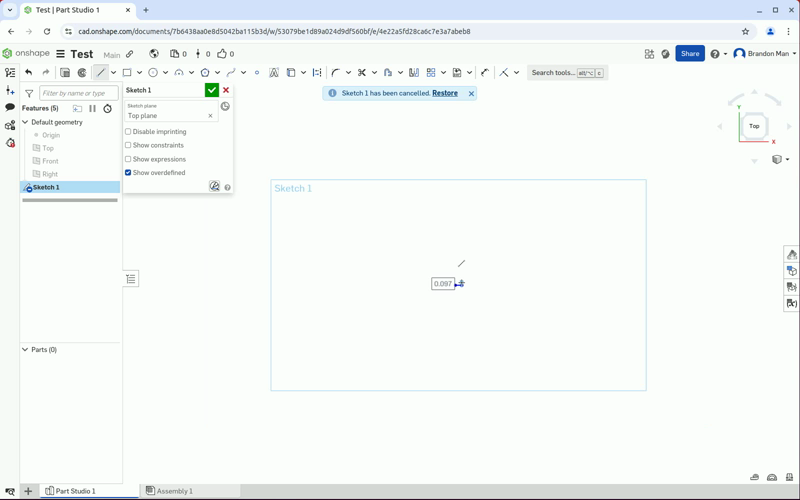
scroll(-6)
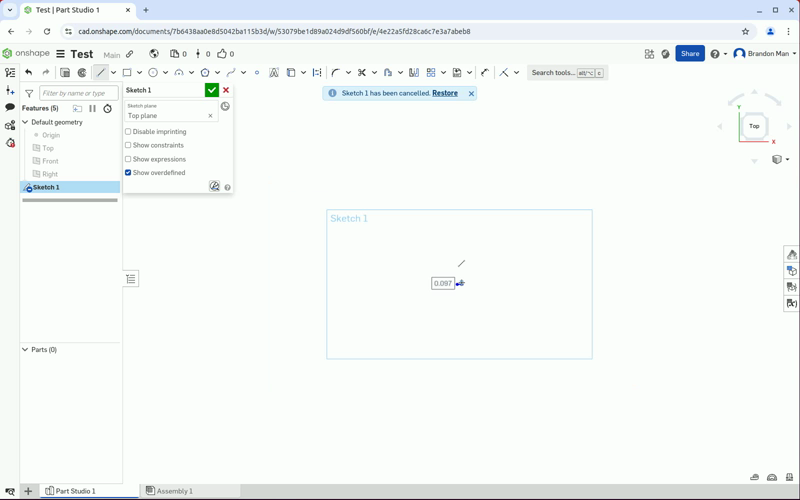
scroll(-6)
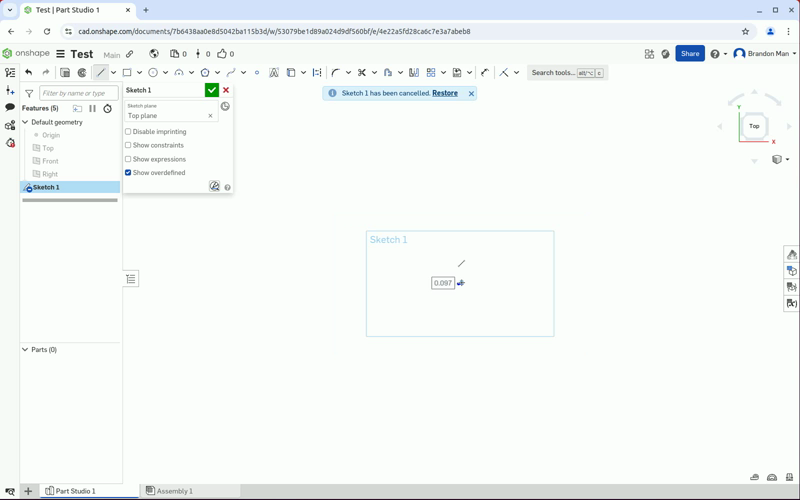
scroll(-6)
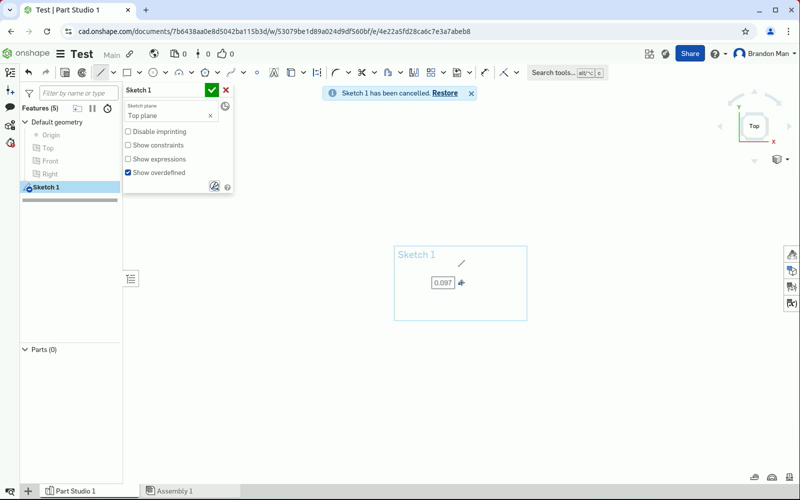
scroll(-6)
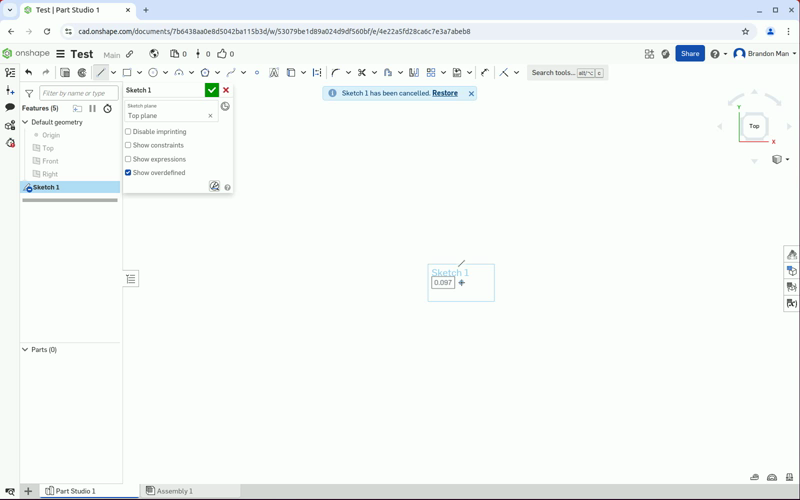
key_up(shift)
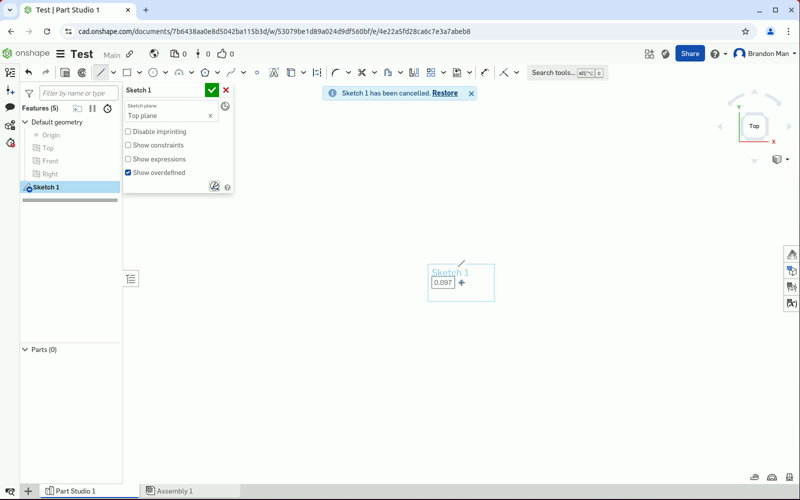
key_down(shift)
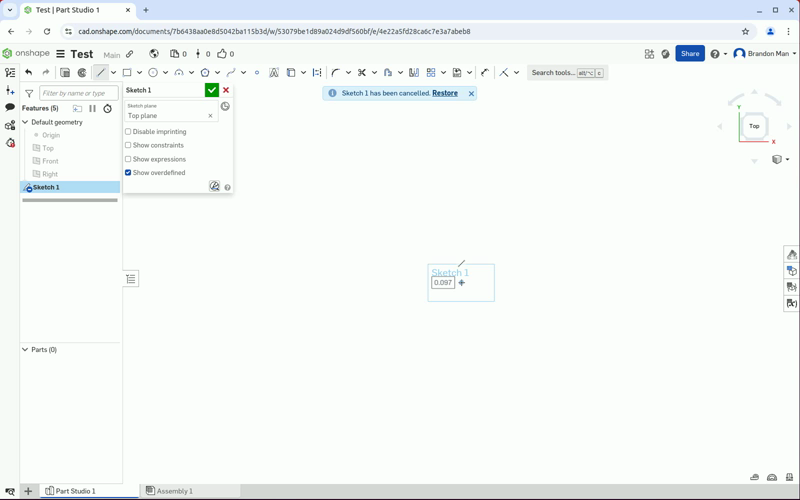
mouse_move(492, 282)
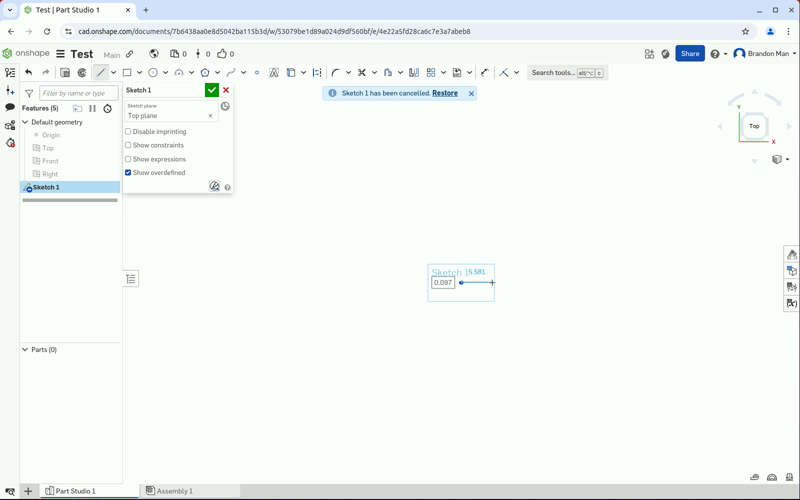
mouse_move(460, 282)
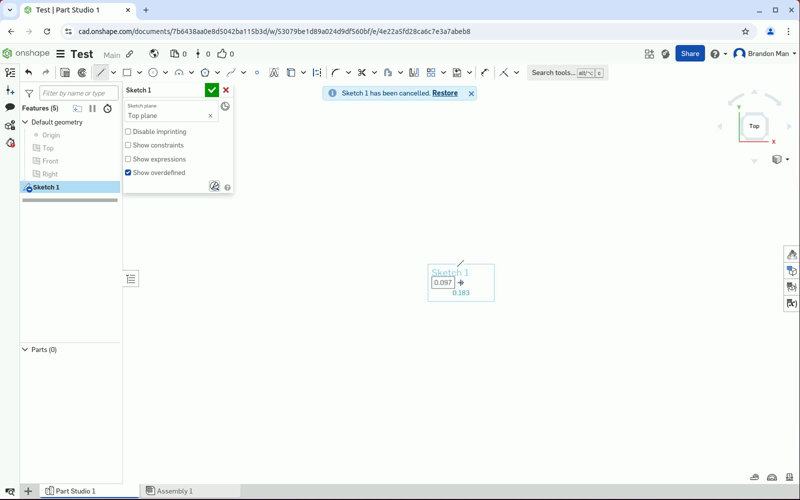
scroll(6)
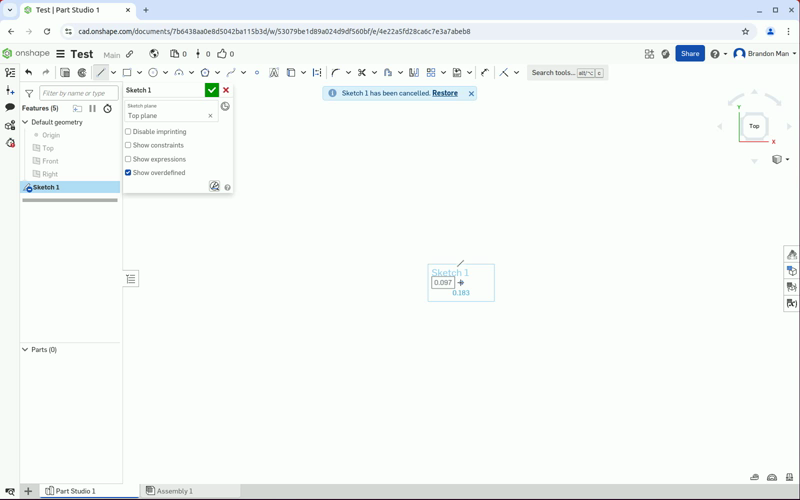
scroll(6)
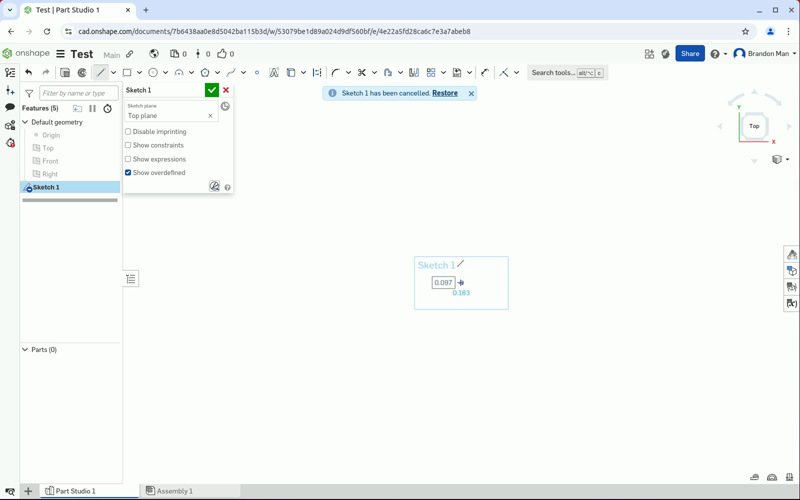
scroll(6)
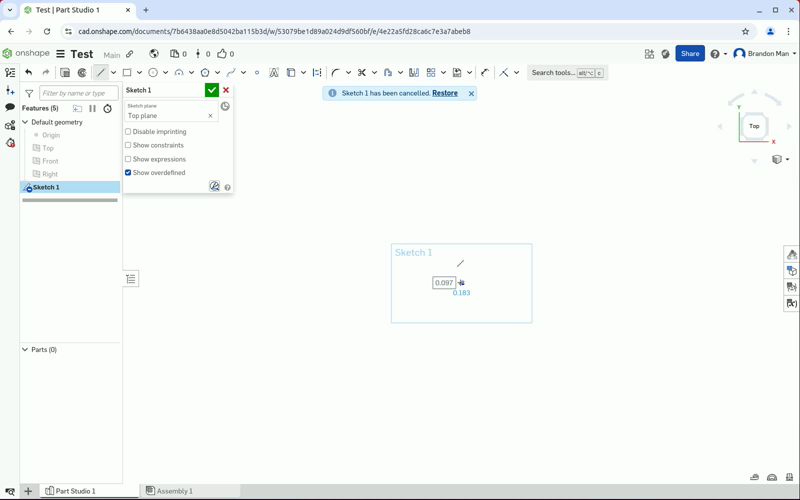
scroll(6)
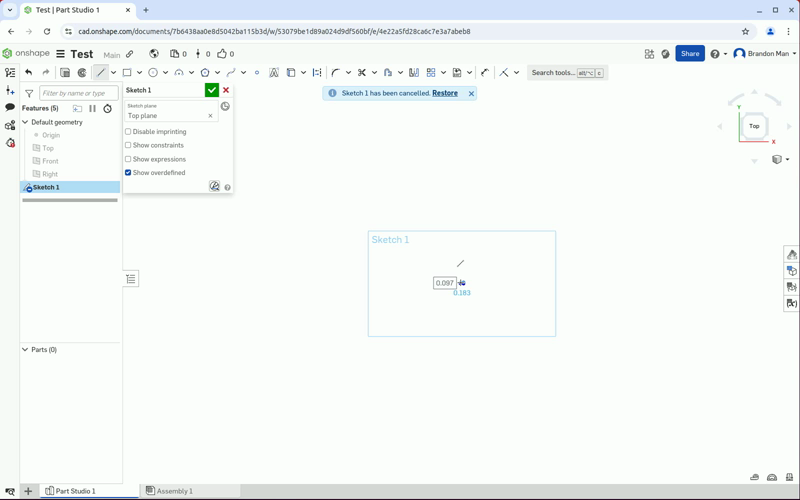
scroll(6)
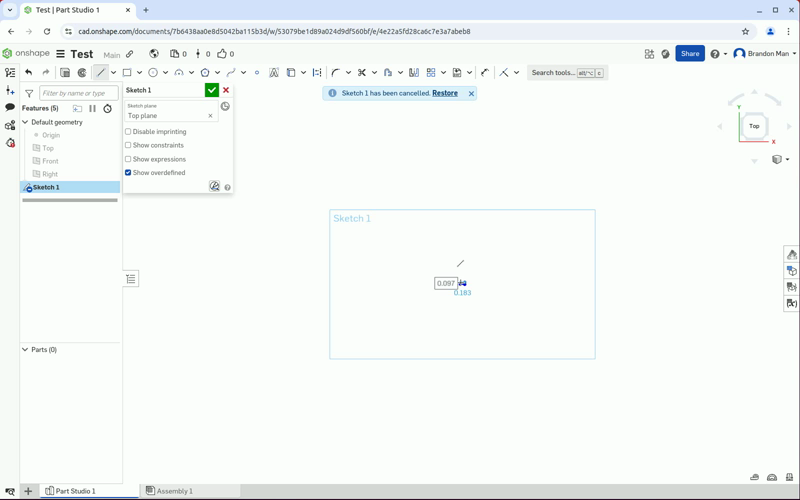
scroll(6)
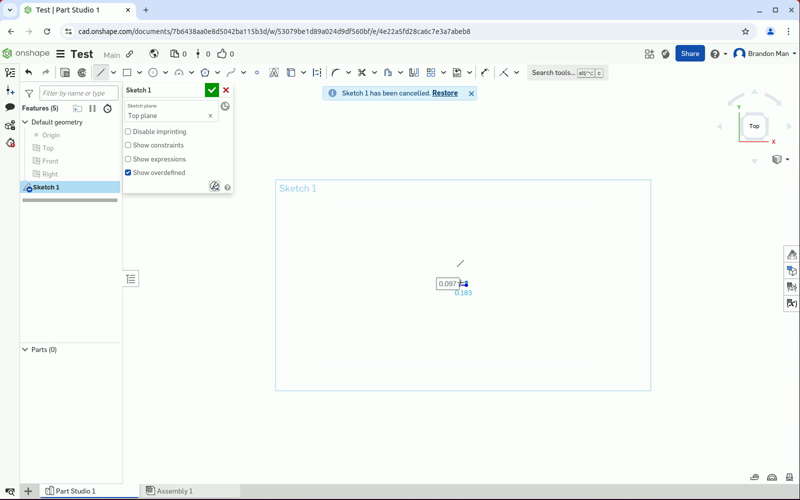
scroll(6)
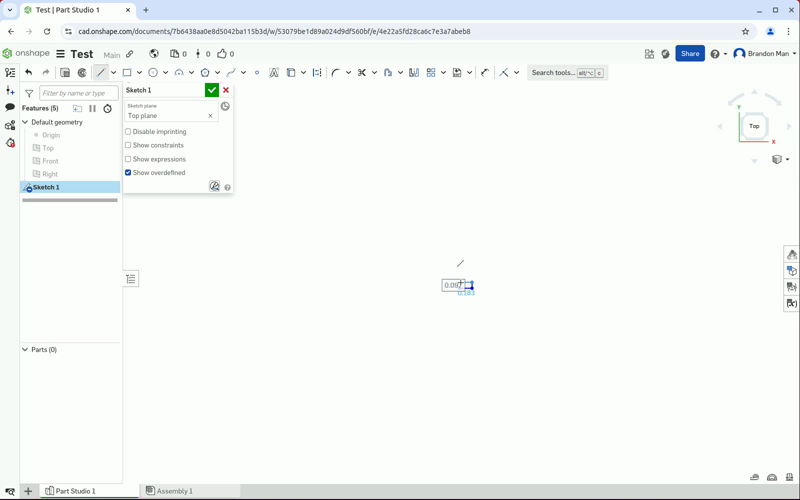
click(460, 282)
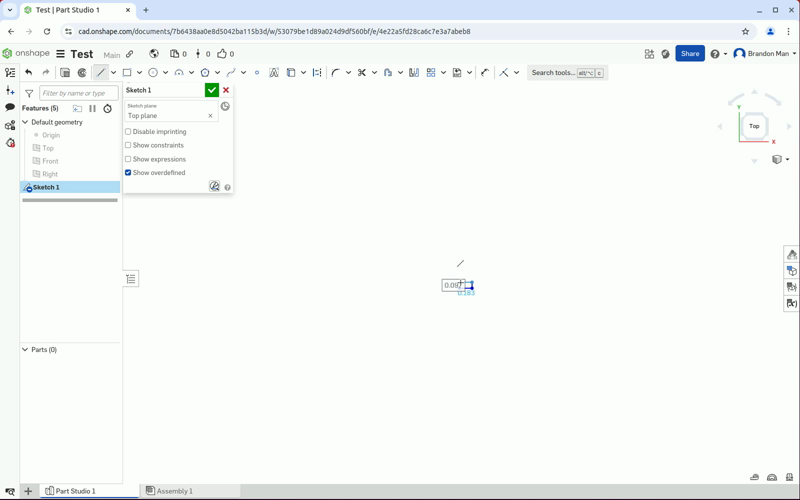
scroll(-6)
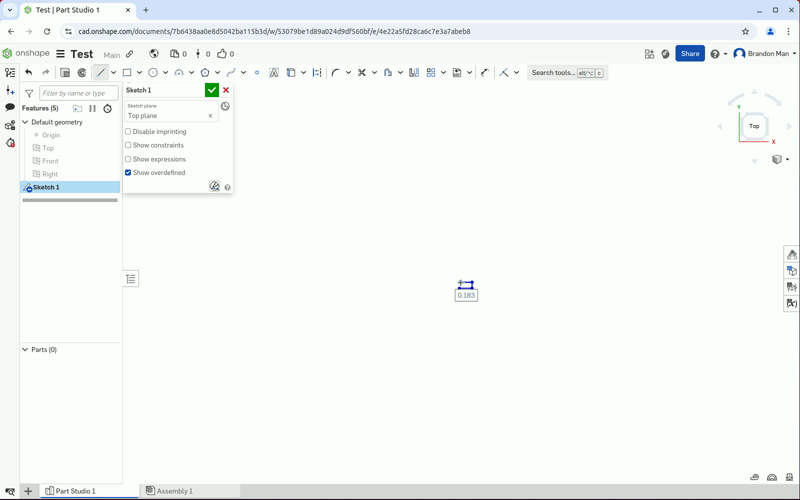
scroll(-6)
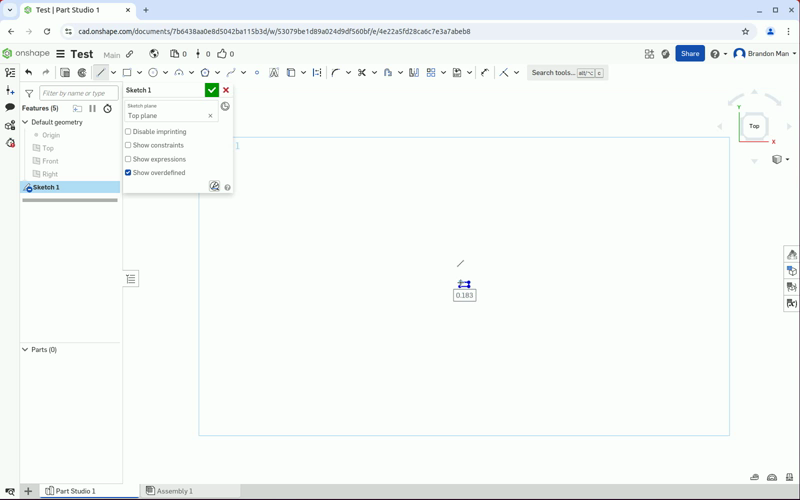
scroll(-6)
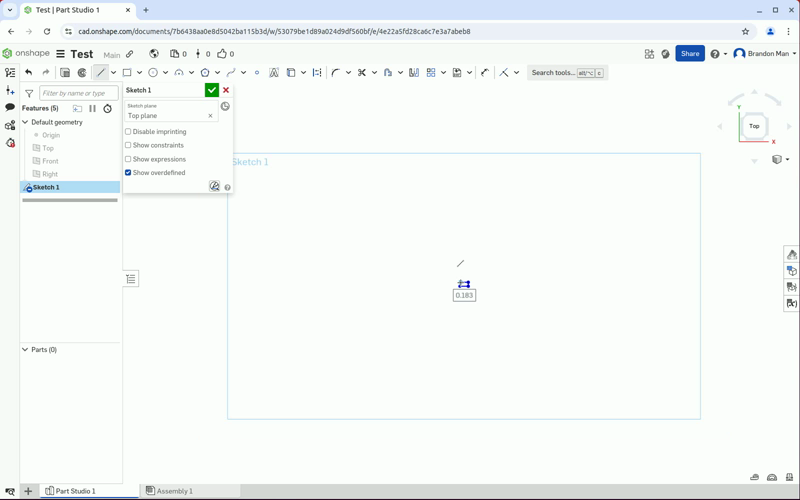
scroll(-6)
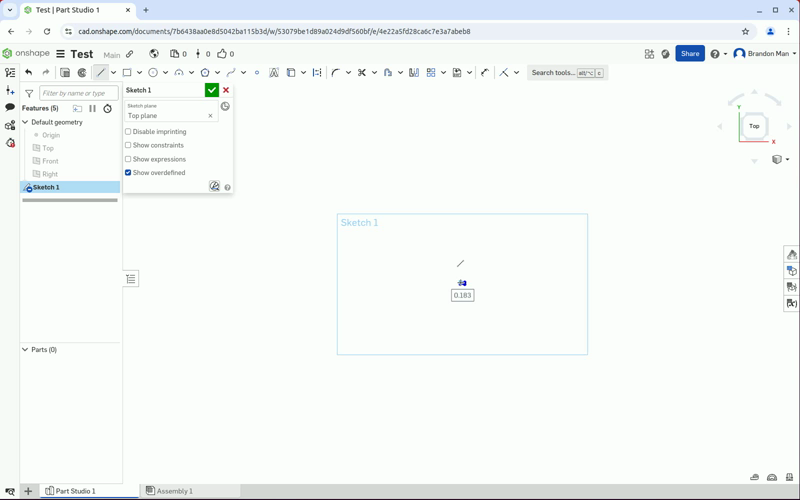
scroll(-6)
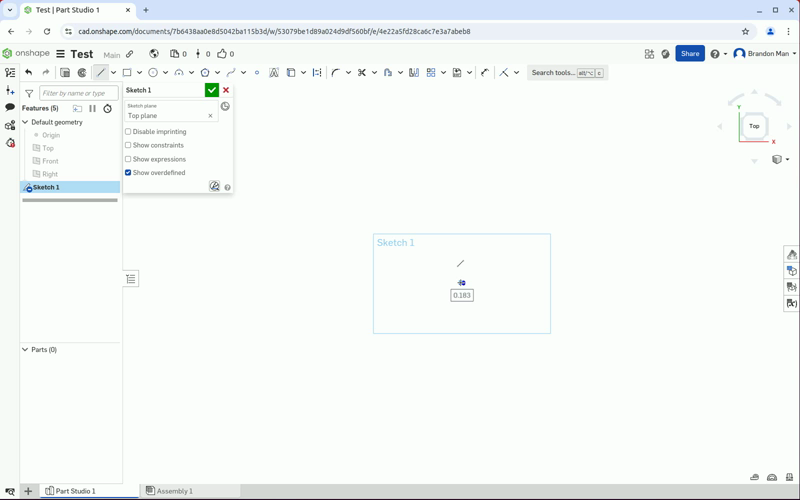
scroll(-6)
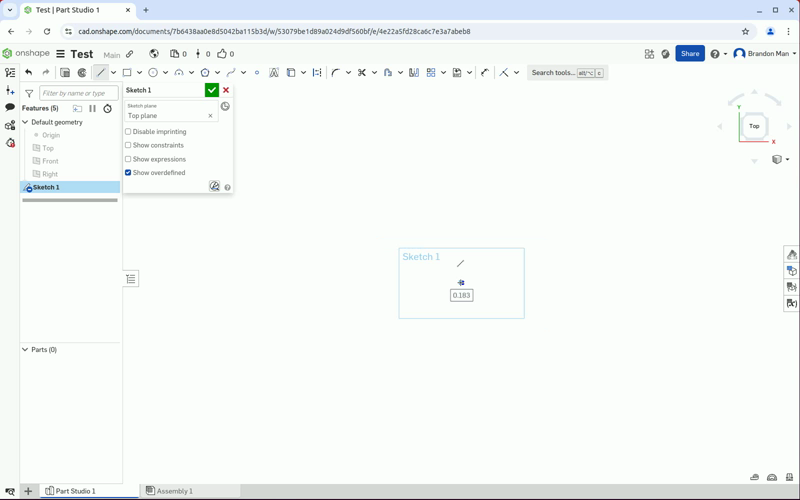
scroll(-6)
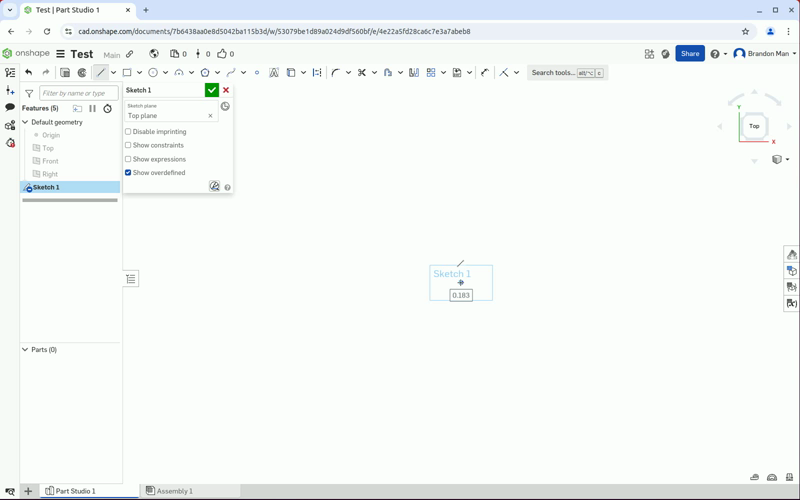
key_up(shift)
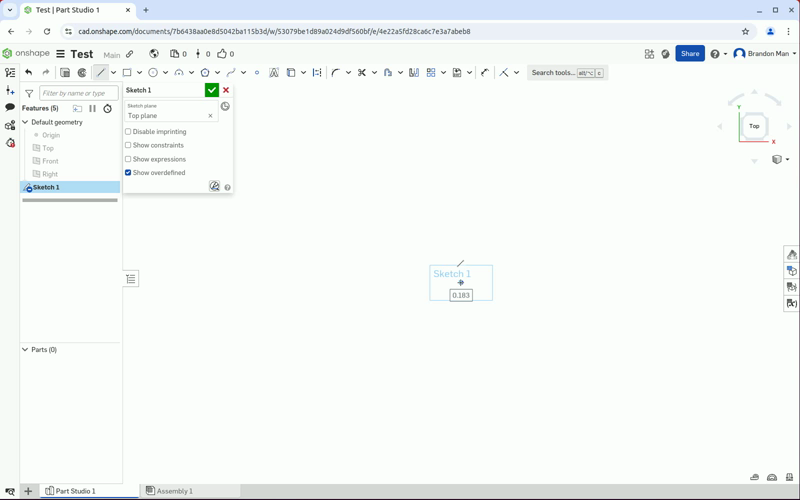
mouse_move(490, 282)
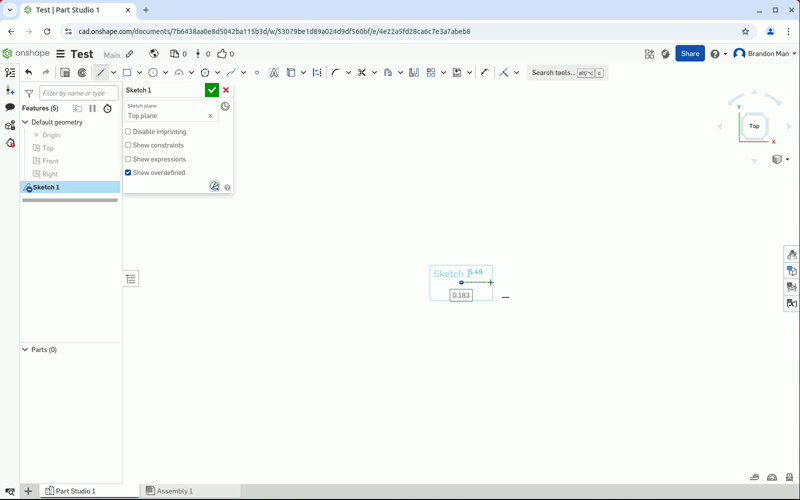
key_down(shift)
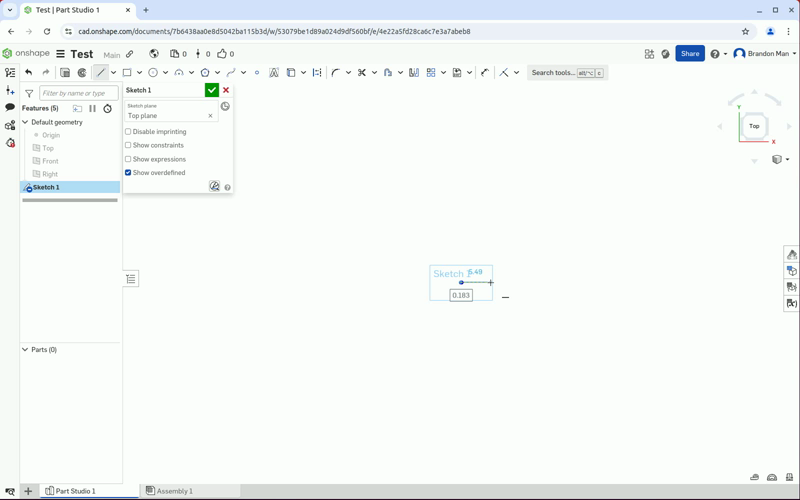
mouse_move(460, 282)
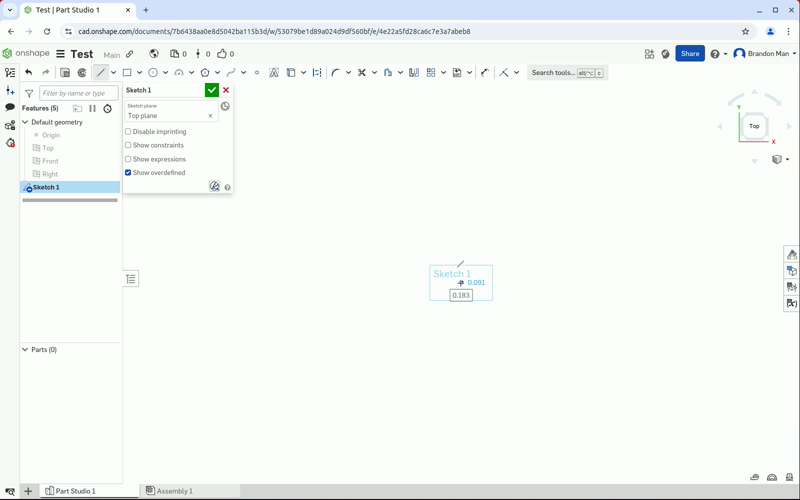
scroll(6)
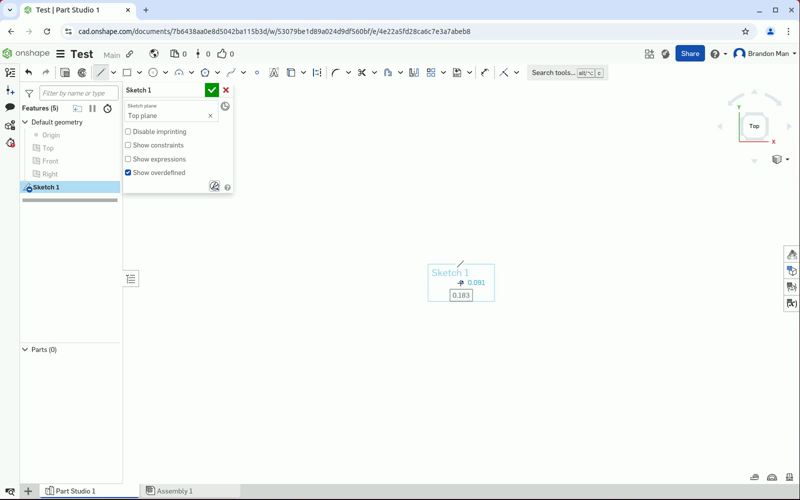
scroll(6)
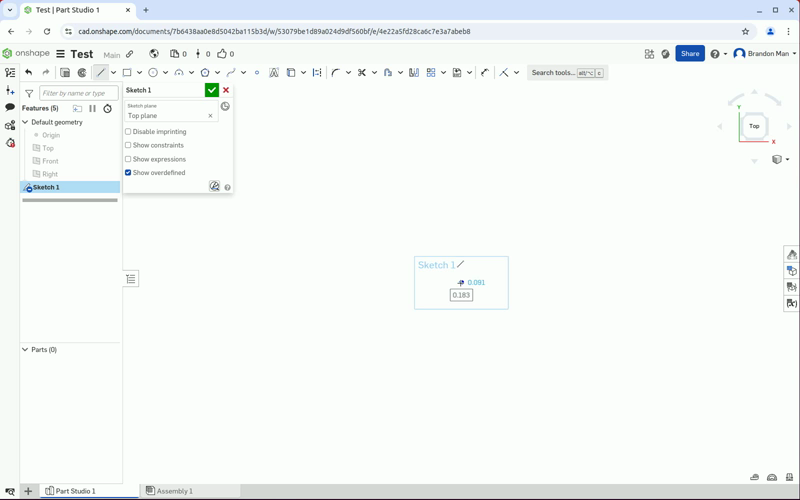
scroll(6)
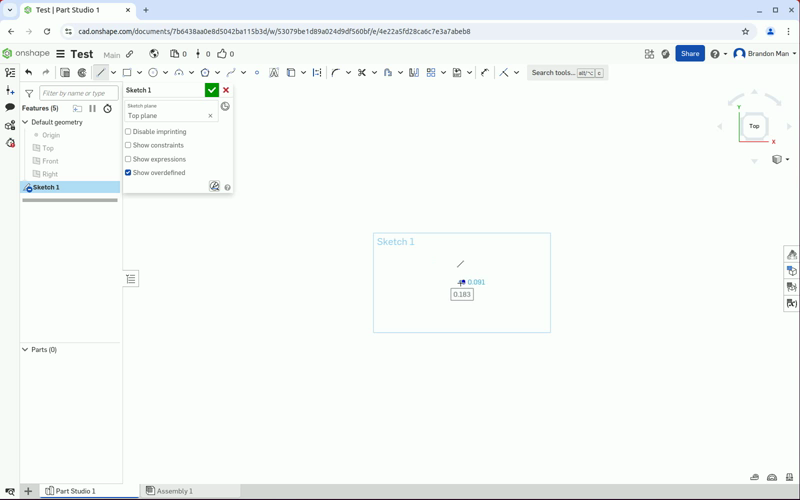
scroll(6)
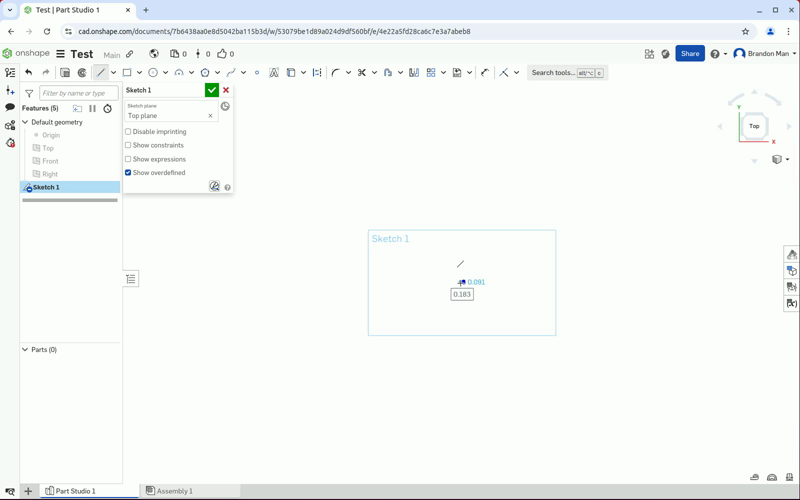
scroll(6)
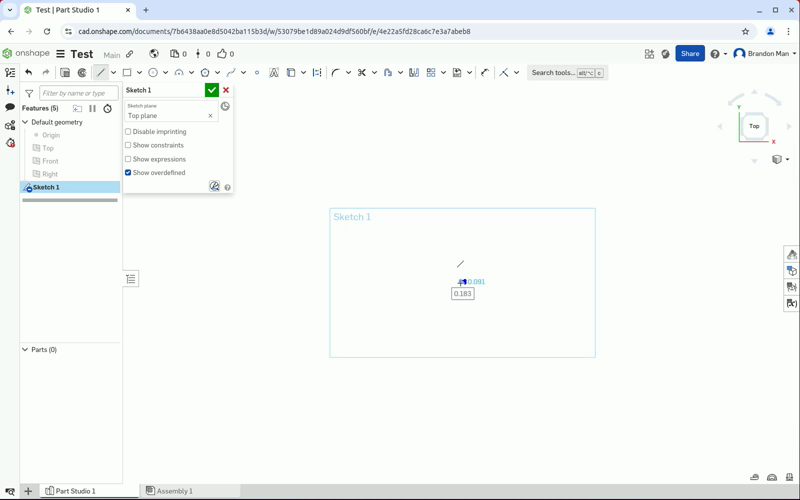
scroll(6)
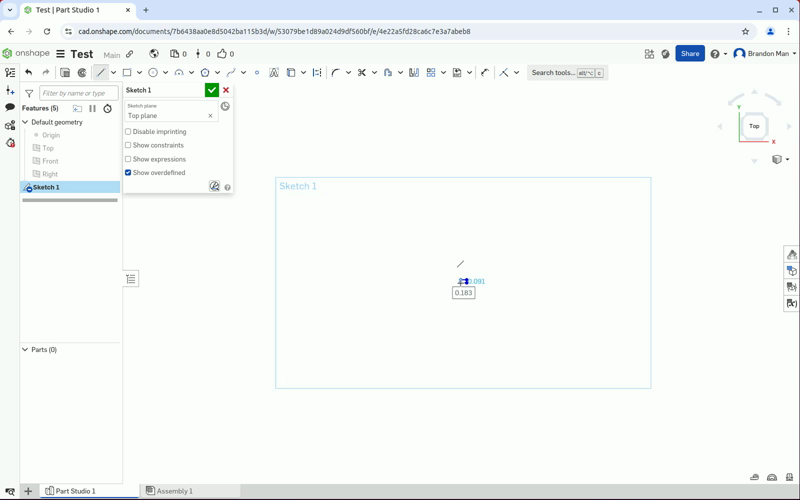
scroll(6)
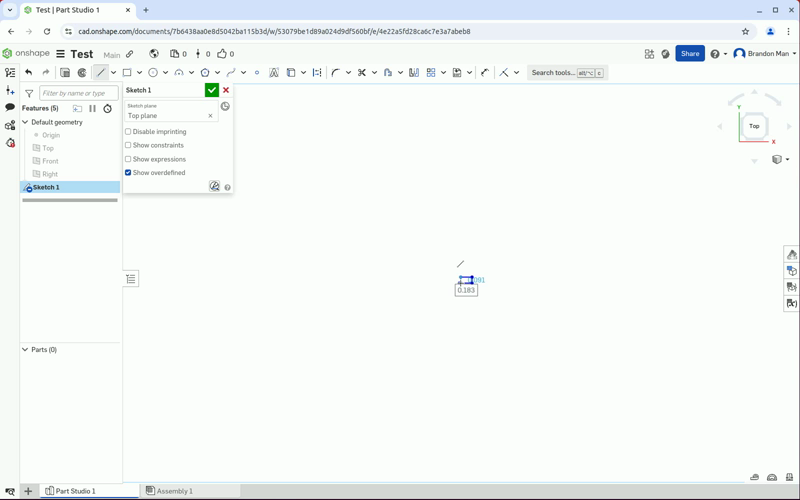
key_up(shift)
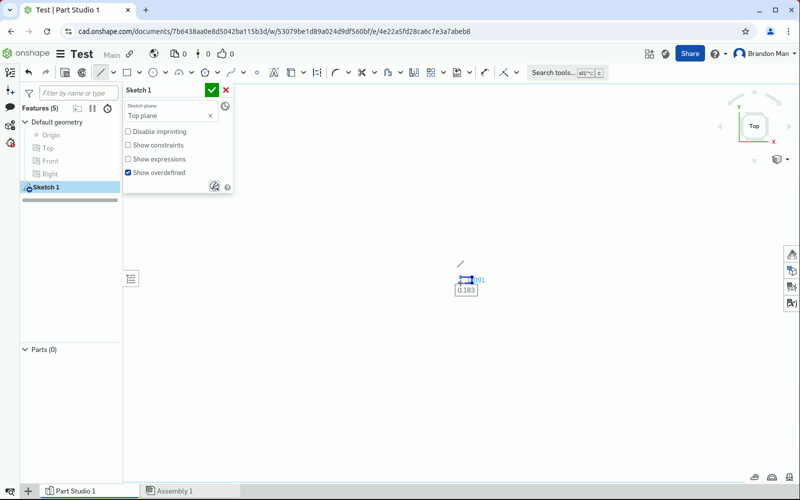
click(460, 282)
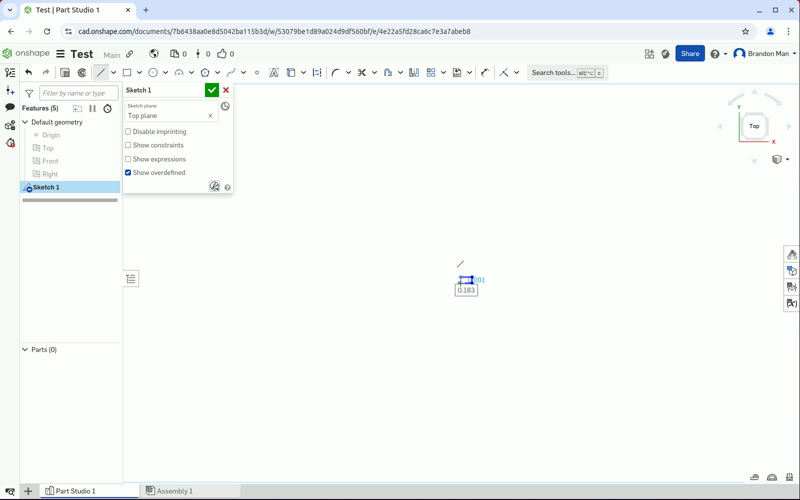
scroll(-6)
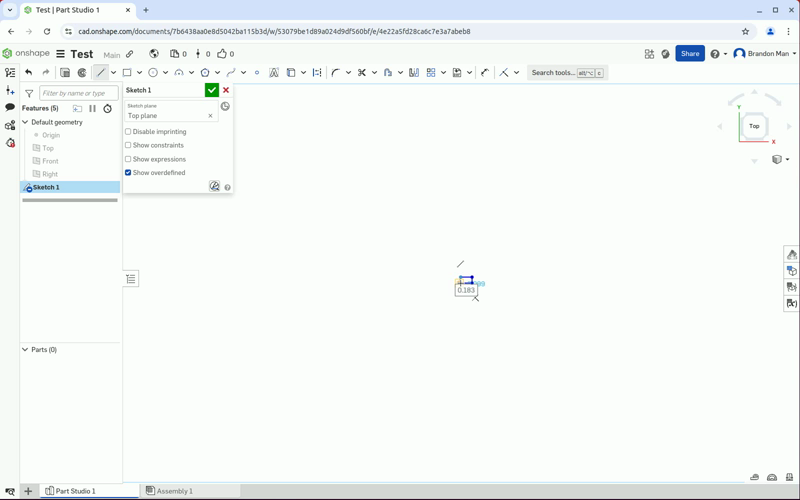
scroll(-6)
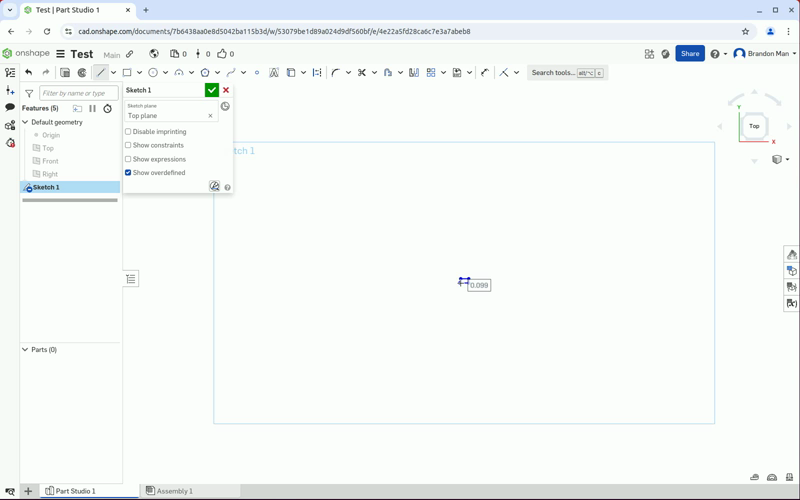
scroll(-6)
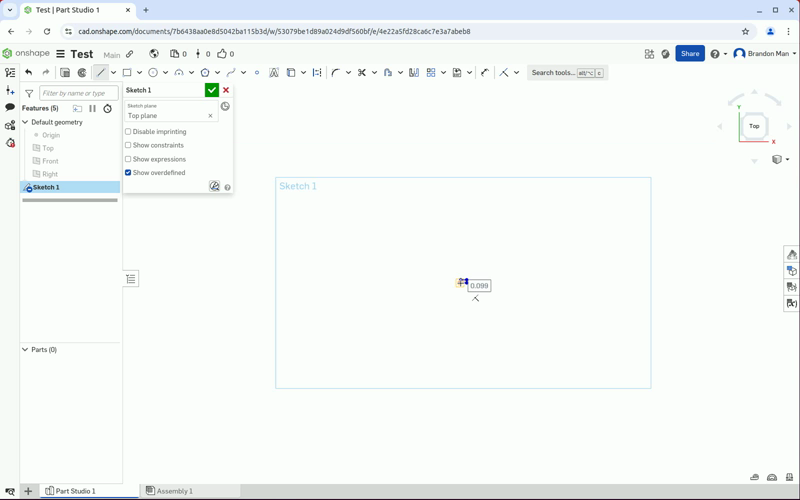
scroll(-6)
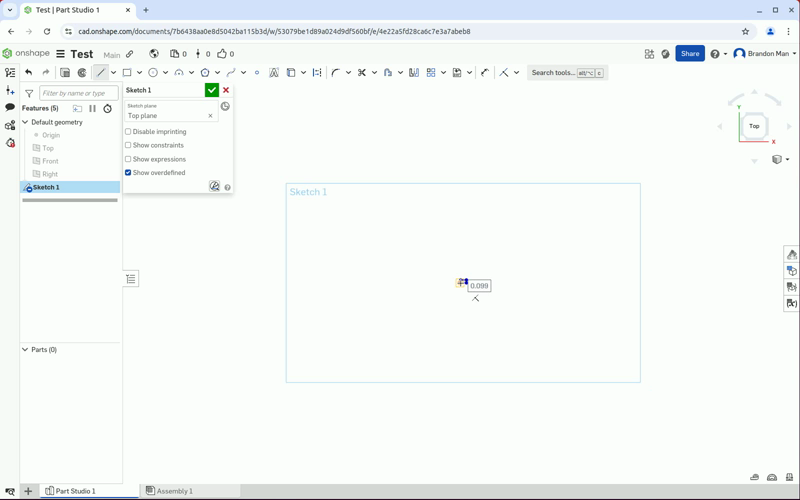
scroll(-6)
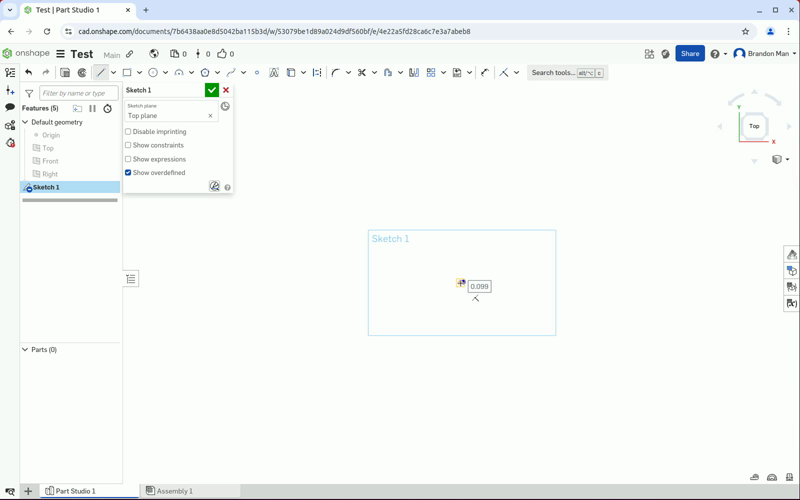
scroll(-6)
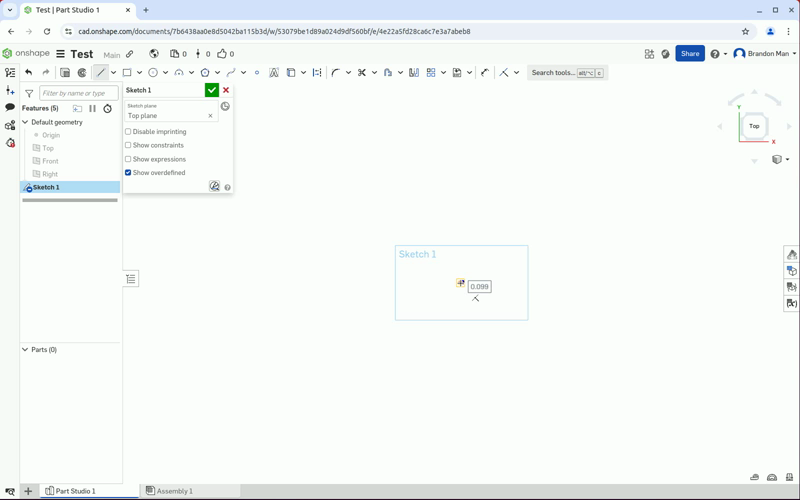
scroll(-6)
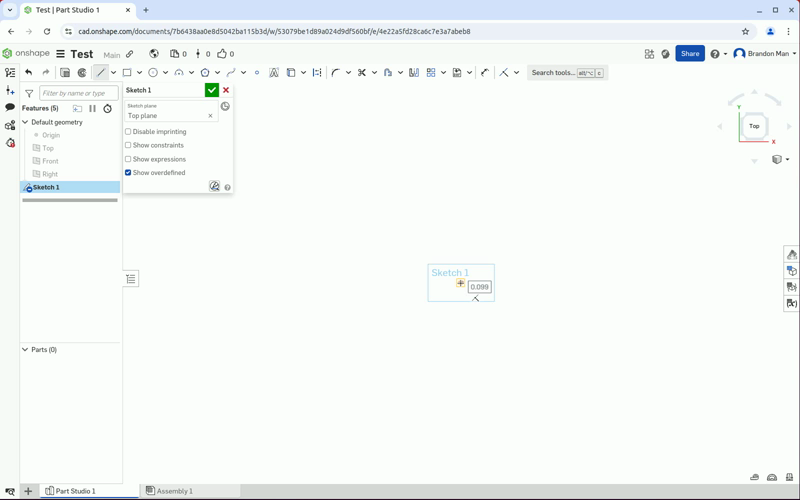
key(esc)
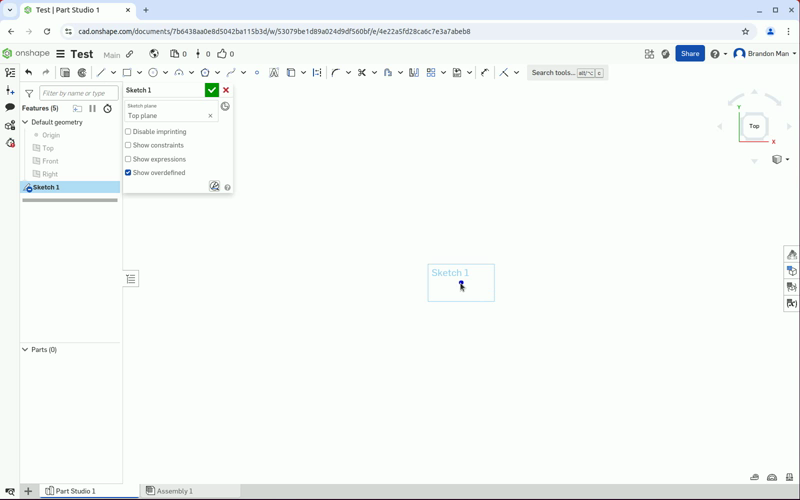
mouse_move(461, 282)
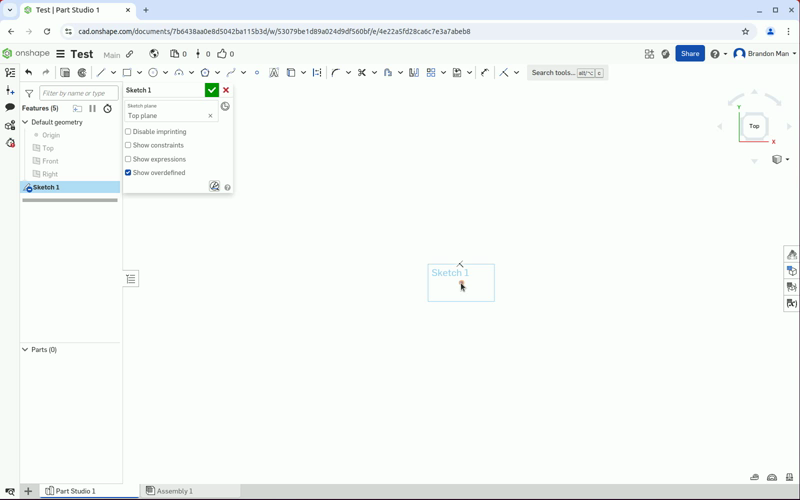
scroll(6)
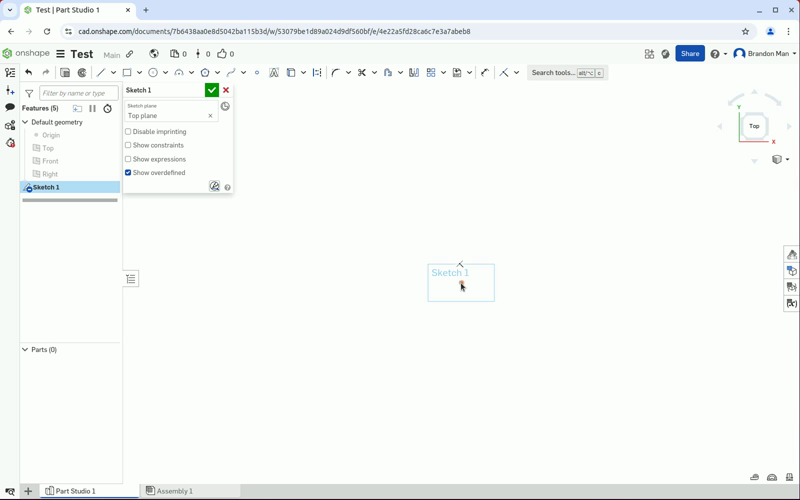
scroll(6)
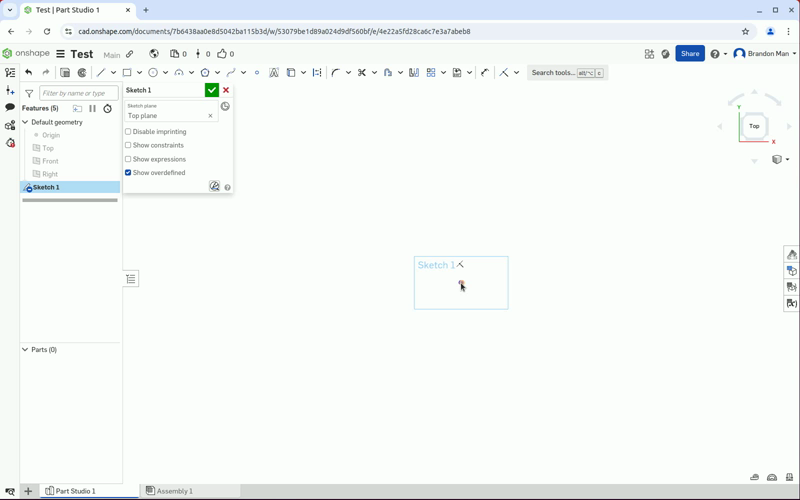
scroll(6)
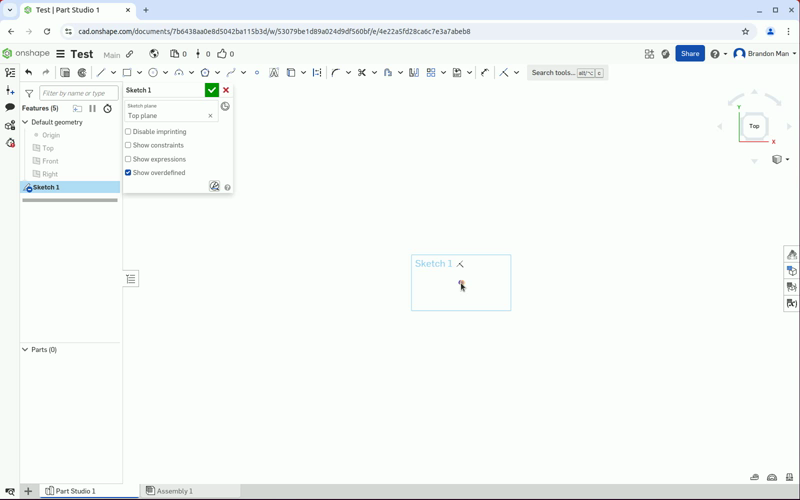
scroll(6)
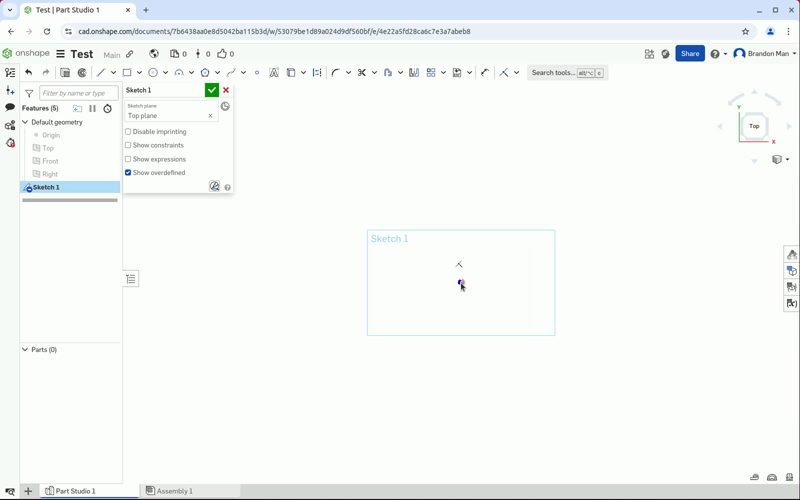
scroll(6)
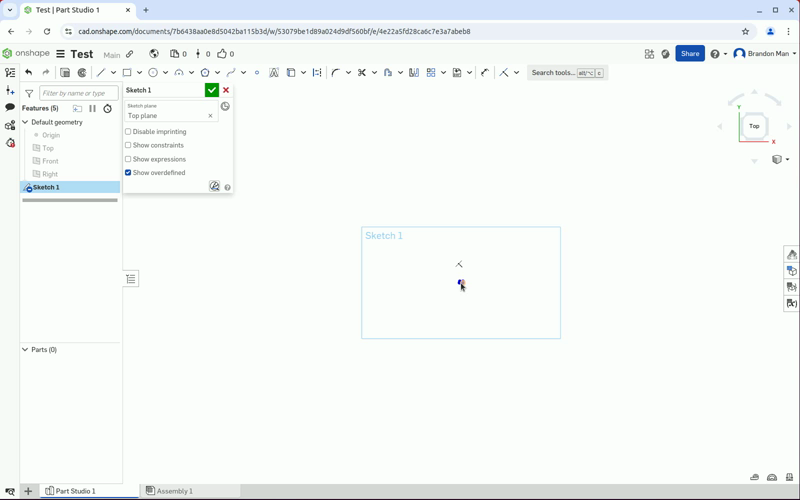
scroll(6)
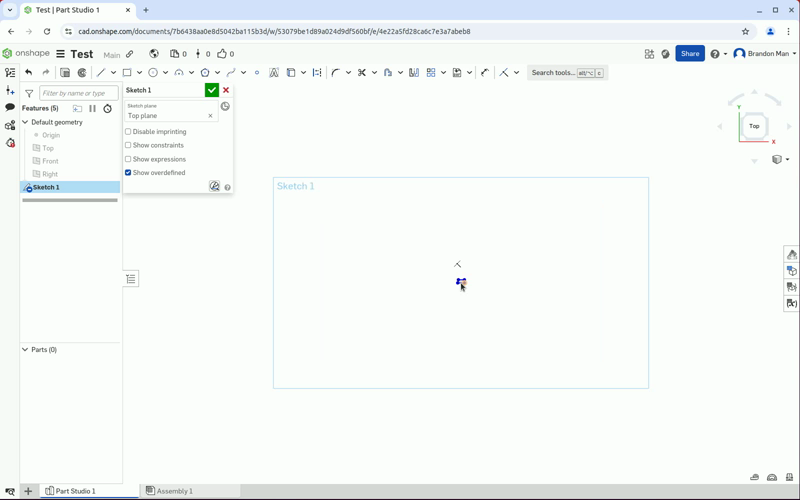
scroll(6)
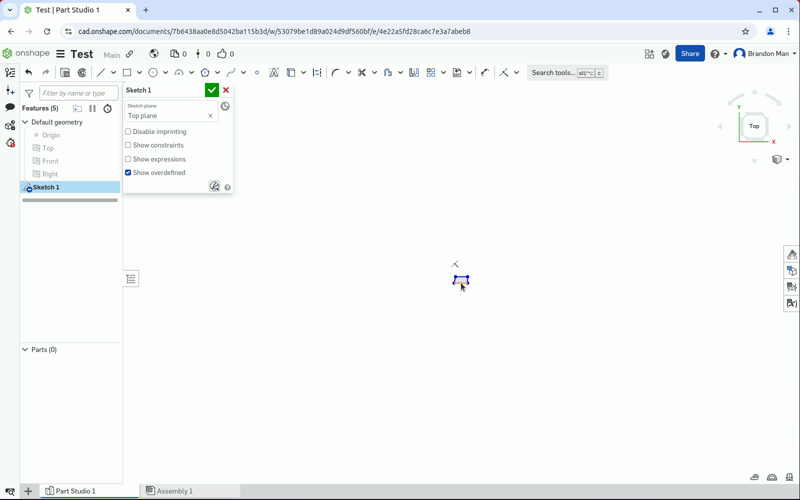
click(461, 282)
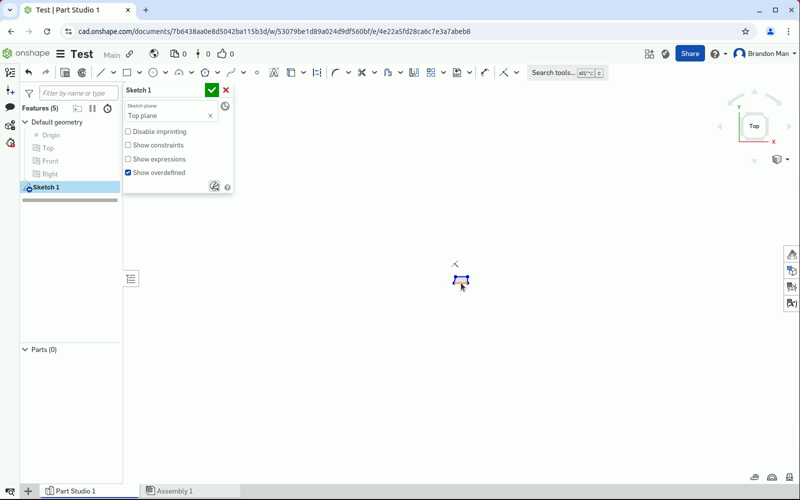
scroll(-6)
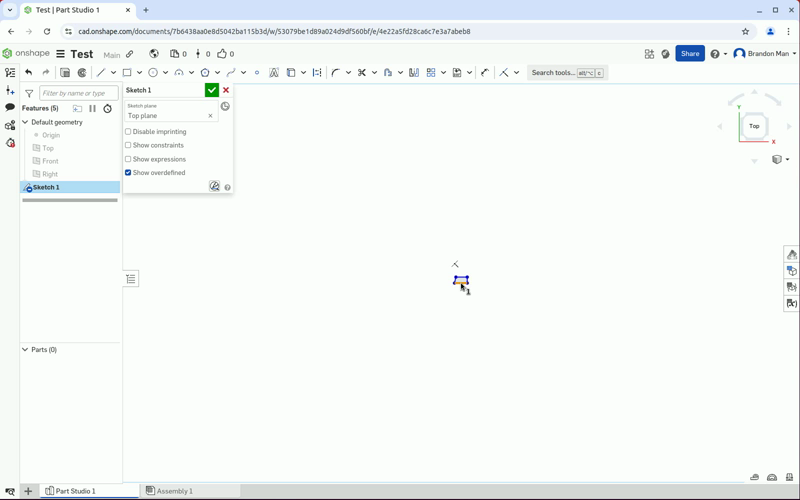
scroll(-6)
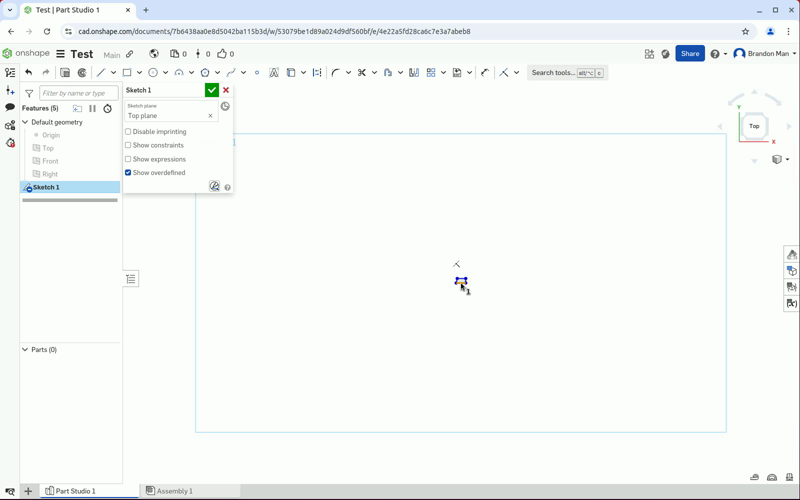
scroll(-6)
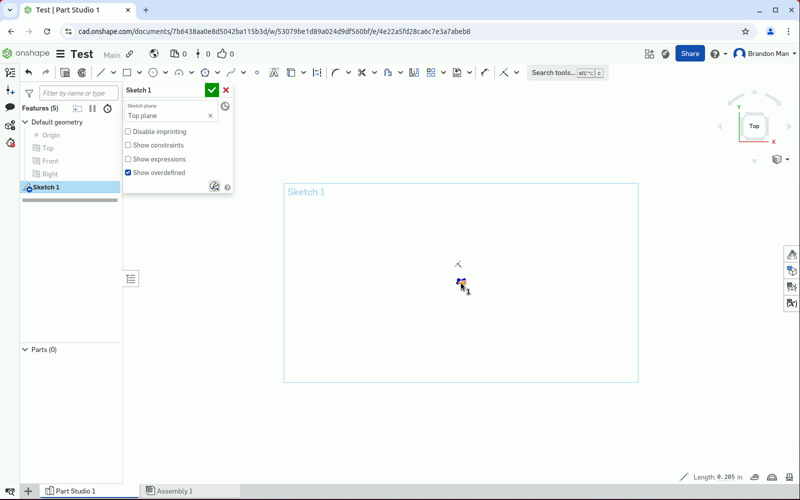
scroll(-6)
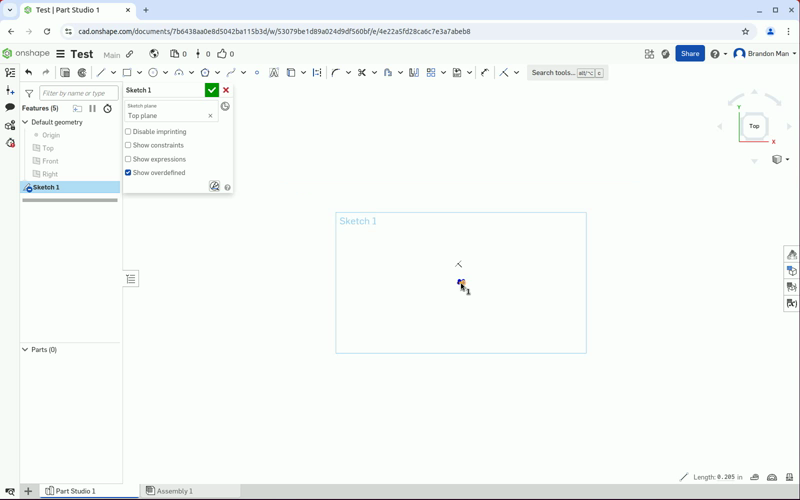
scroll(-6)
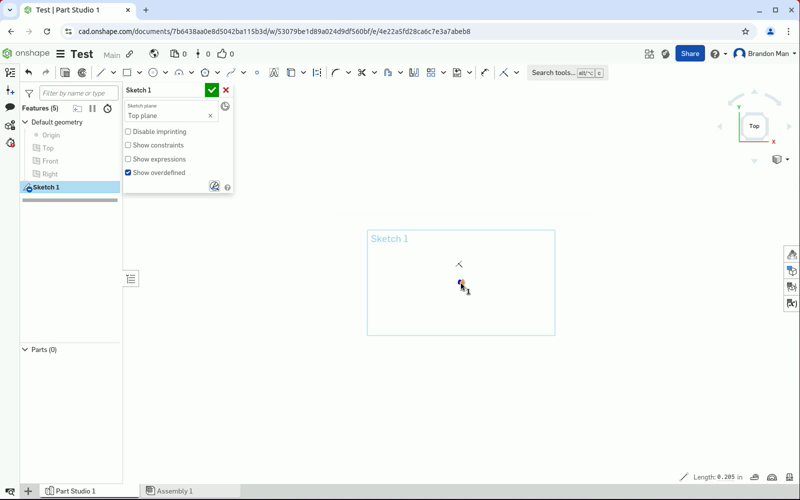
scroll(-6)
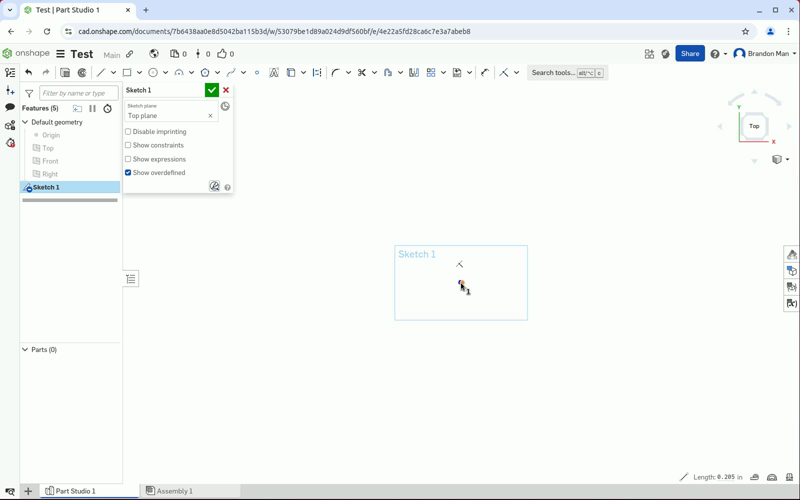
scroll(-6)
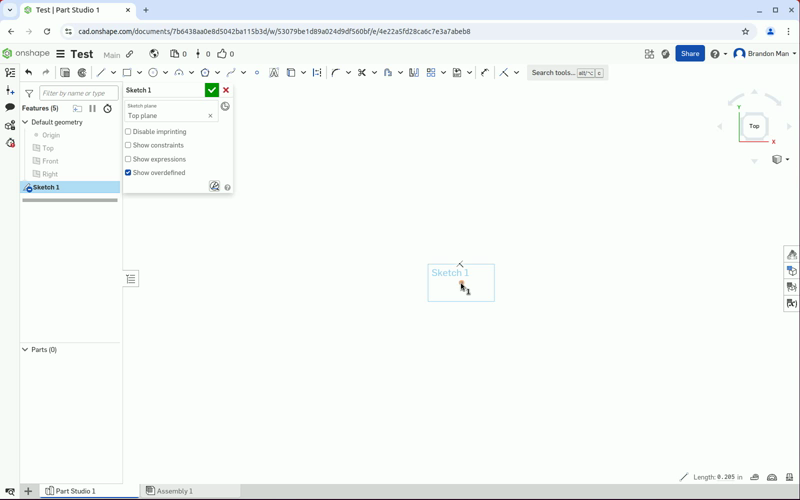
mouse_move(73, 352)
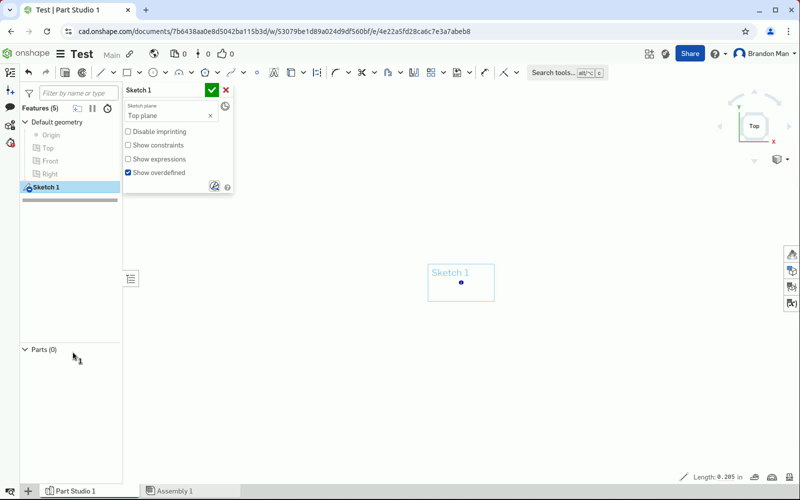
key(shift+y)
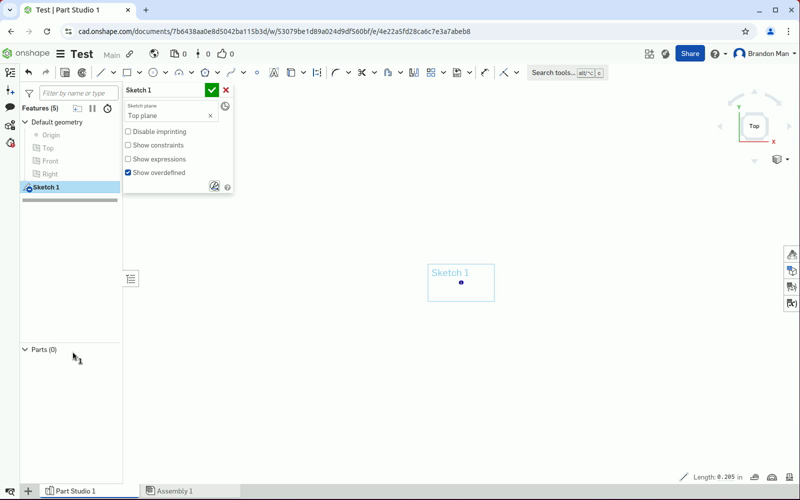
key(shift+e)
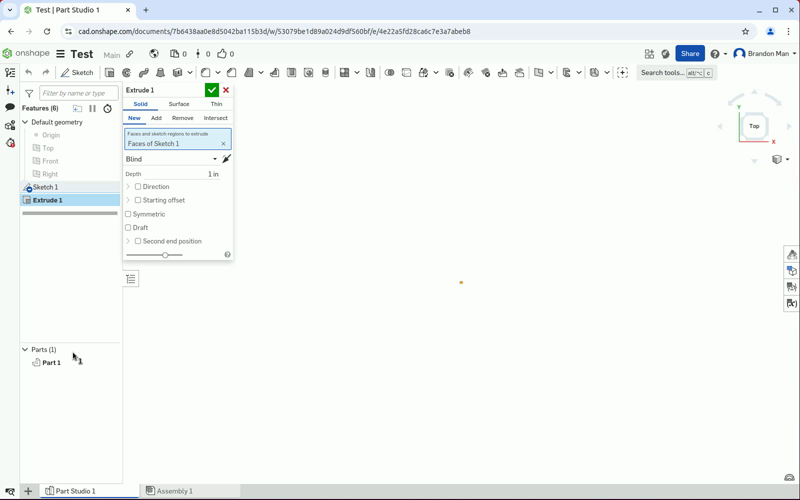
mouse_move(143, 106)
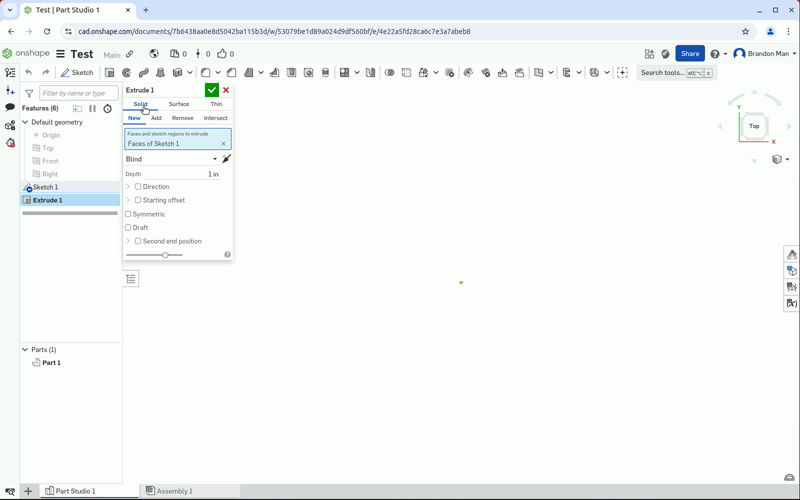
click(143, 106)
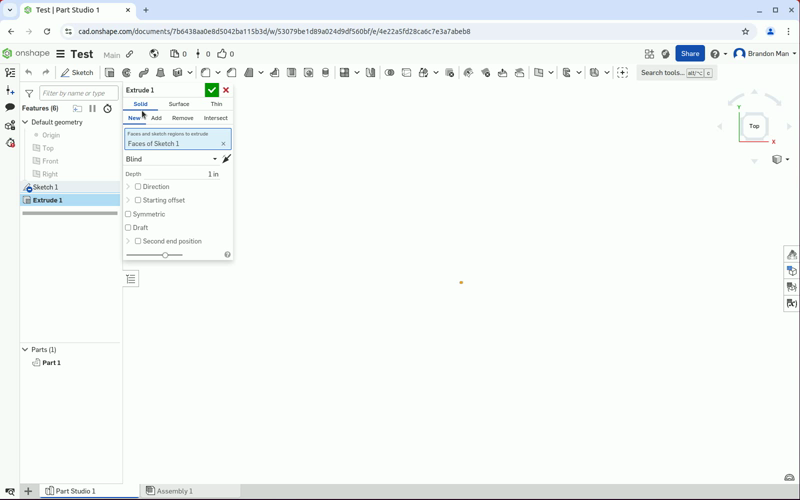
mouse_move(137, 120)
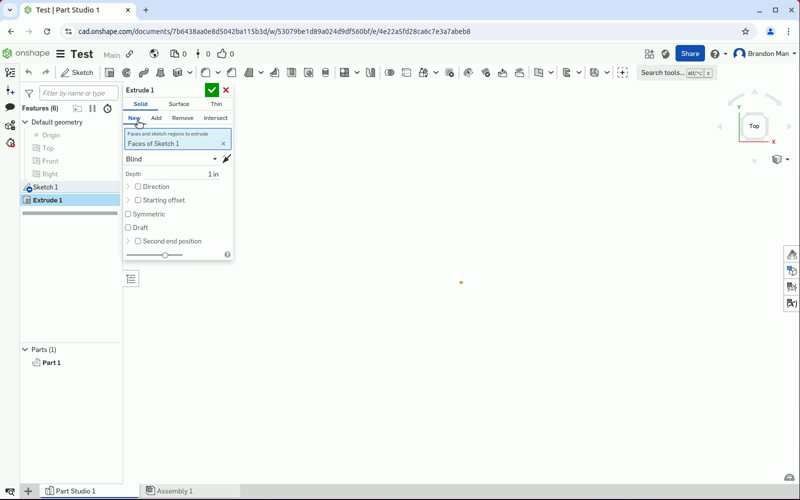
click(137, 120)
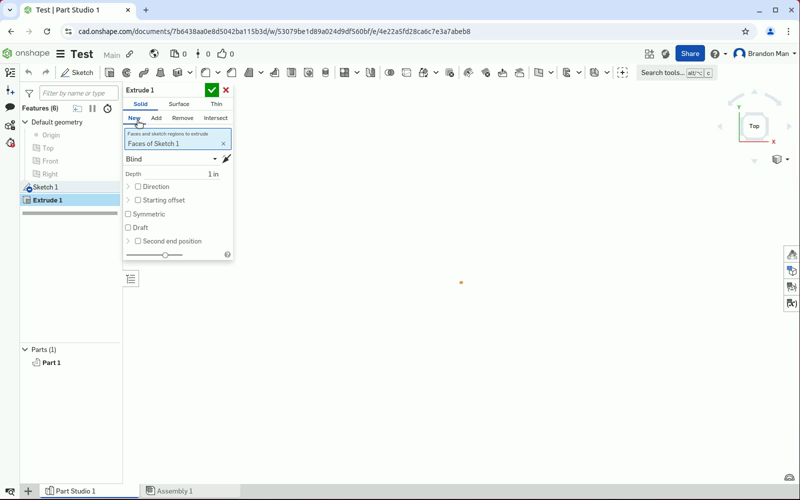
key(tab, 4)
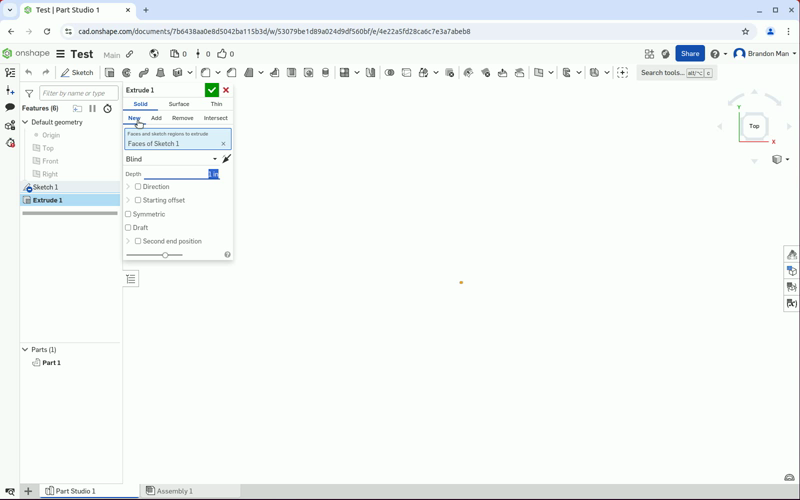
text(23.108)
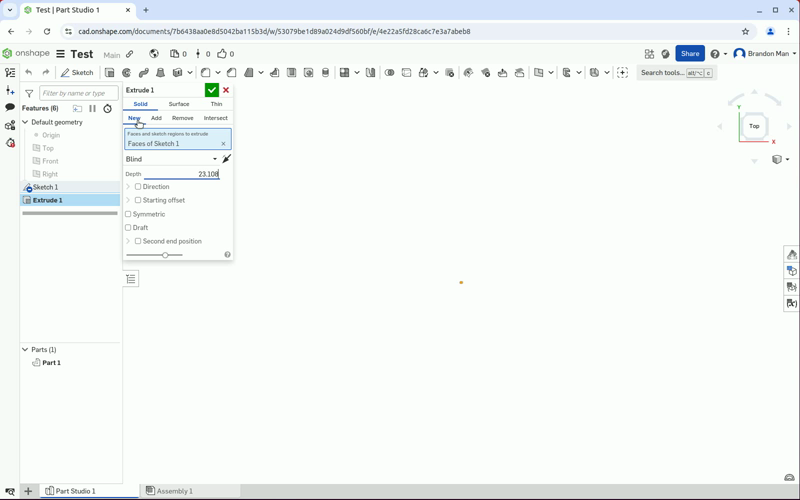
key(enter)
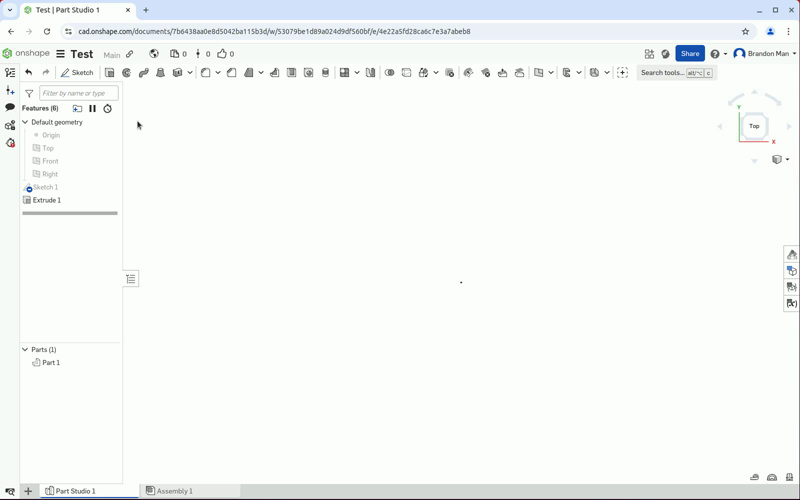
key(shift+h)
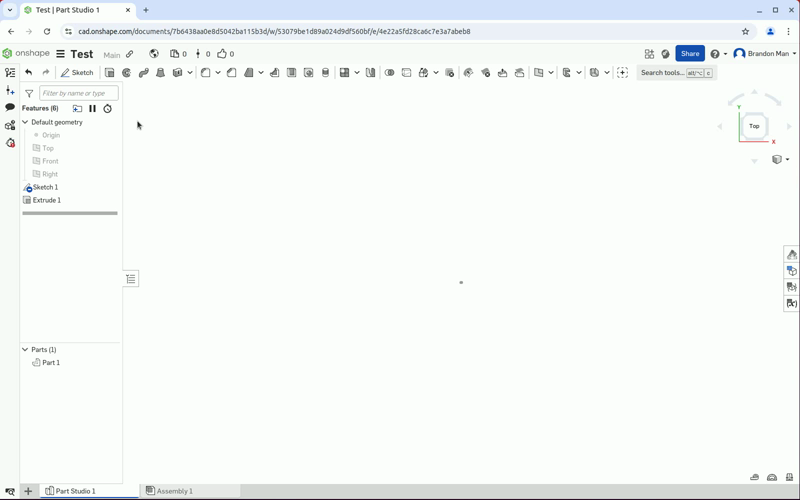
key(shift+h)
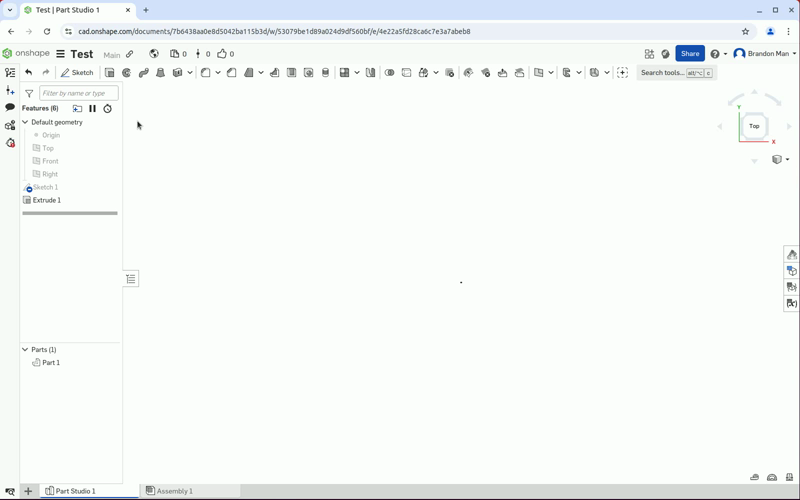
mouse_move(73, 189)
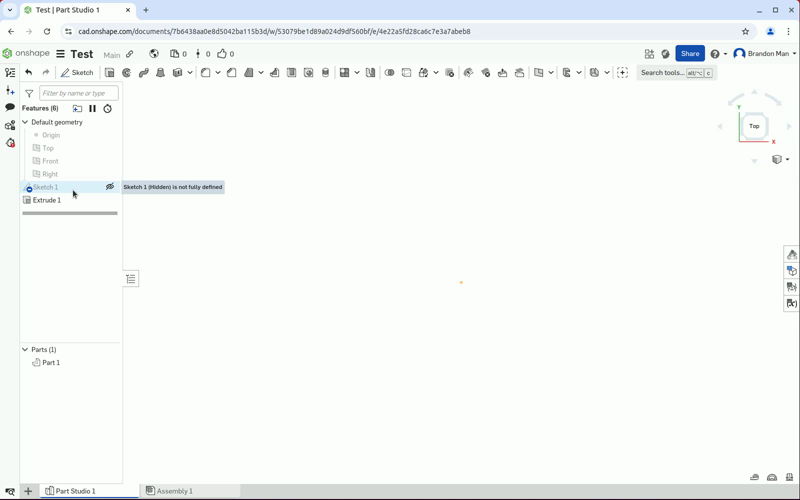
click(73, 189)
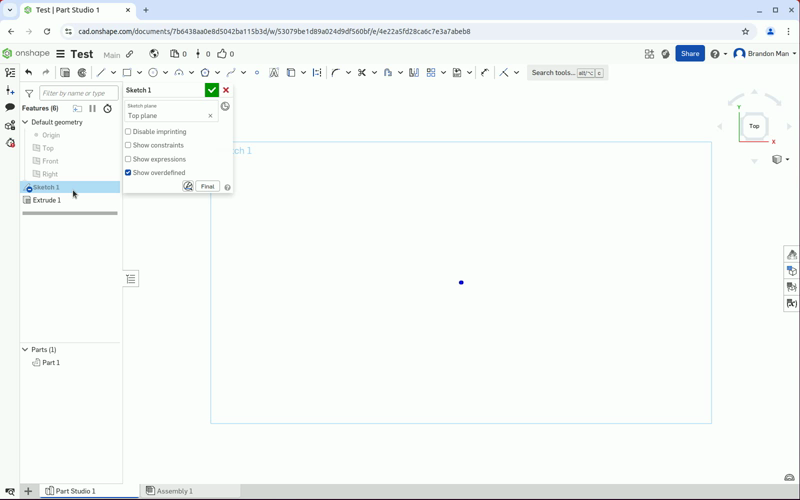
mouse_move(229, 92)
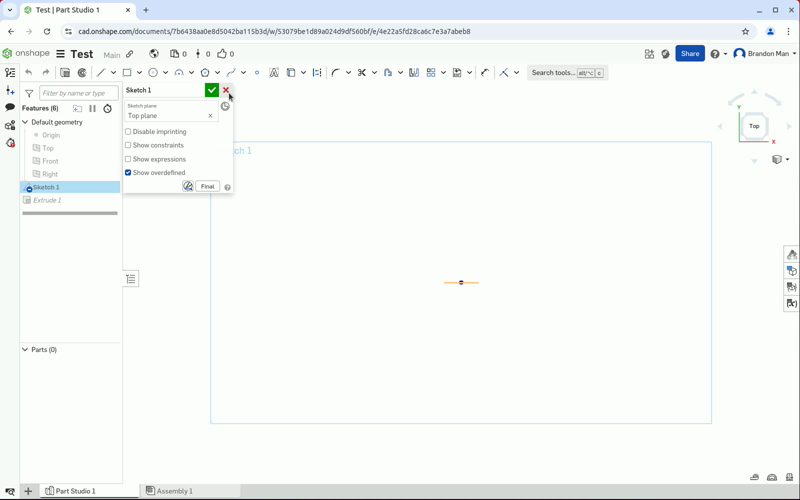
click(229, 92)
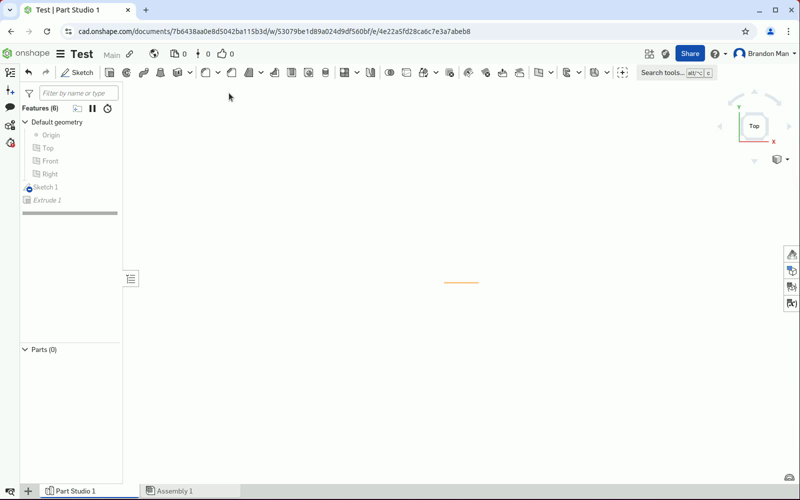
mouse_move(73, 352)
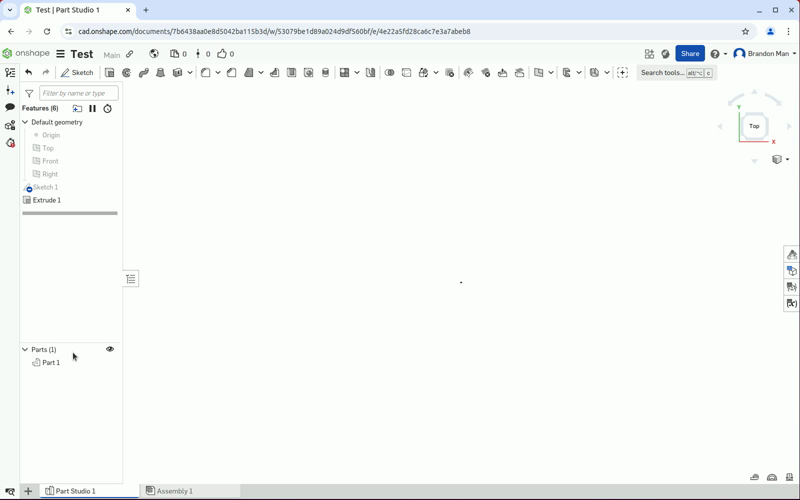
key(y)
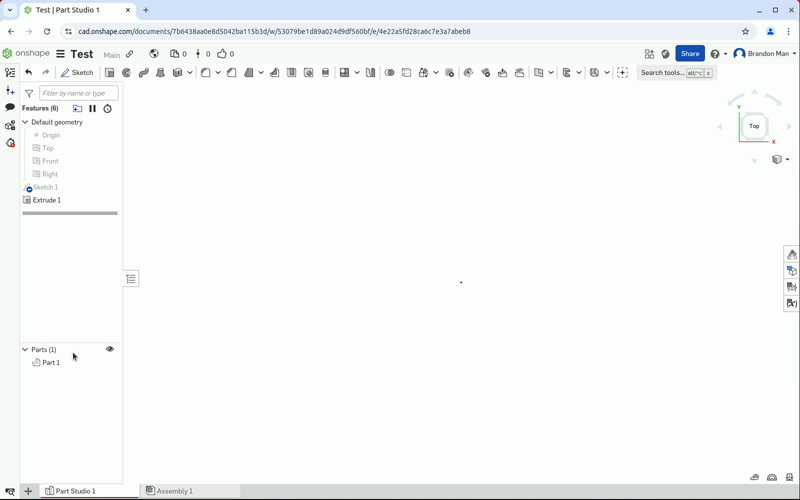
key(shift+p)
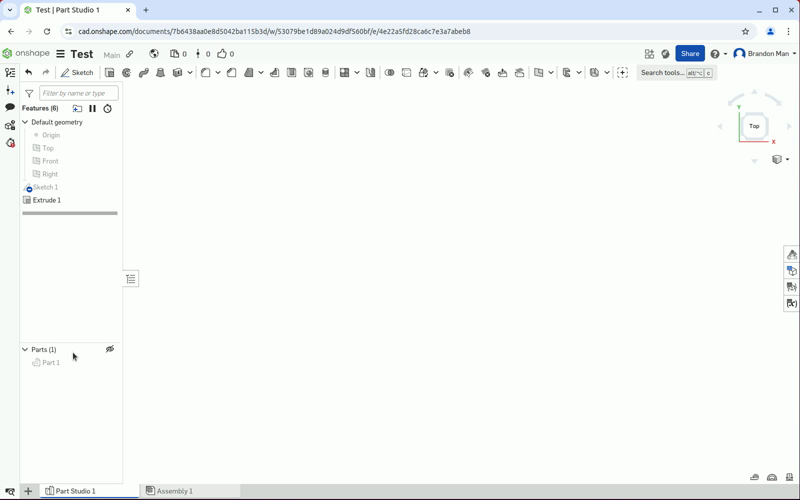
key(space)
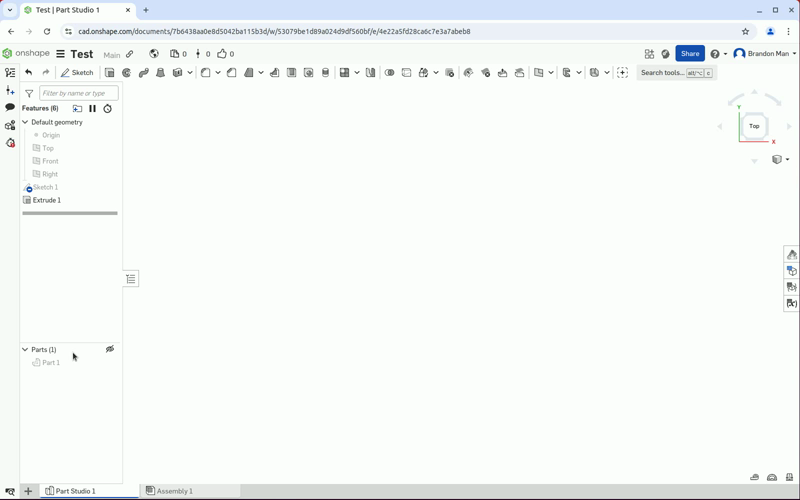
key_down(shift)
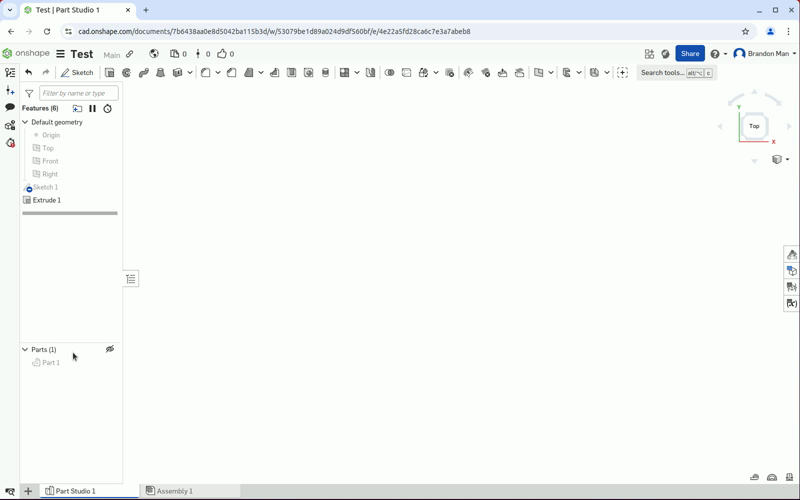
key(up)
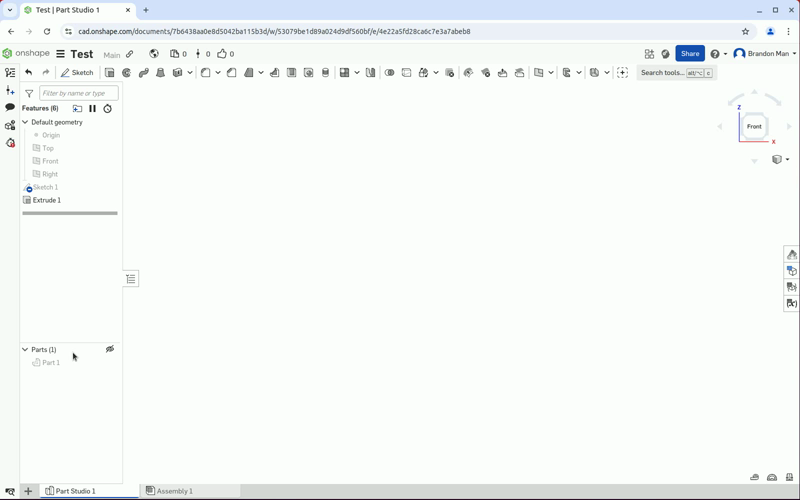
key_up(shift)
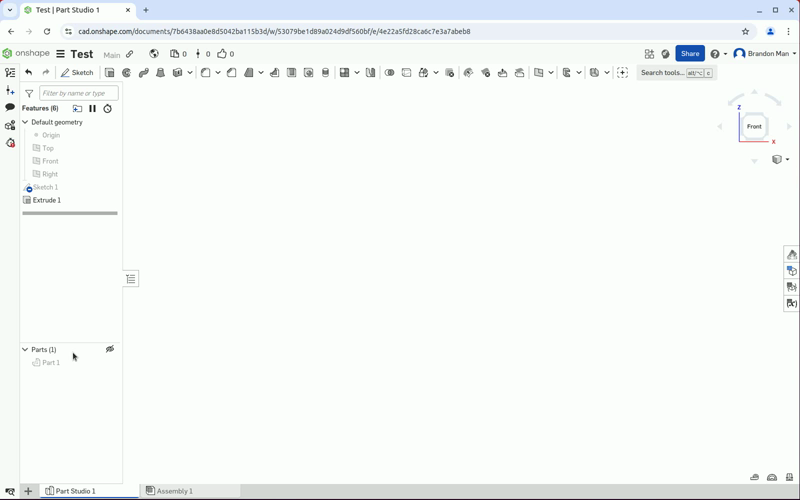
key(space)
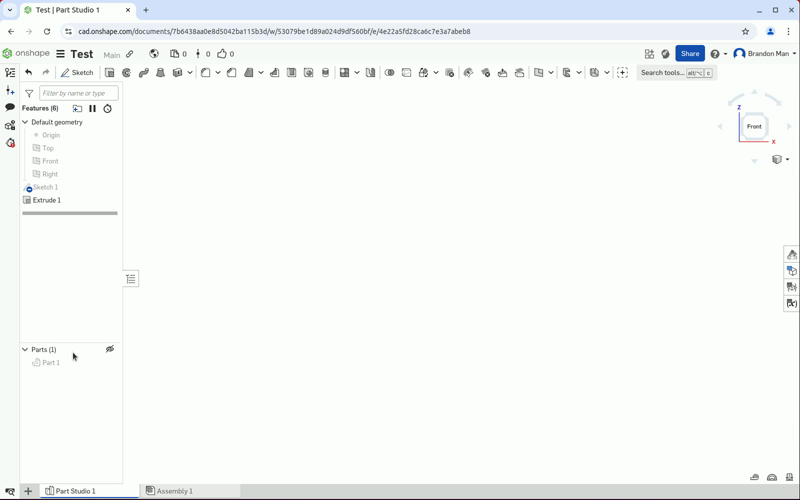
key_down(shift)
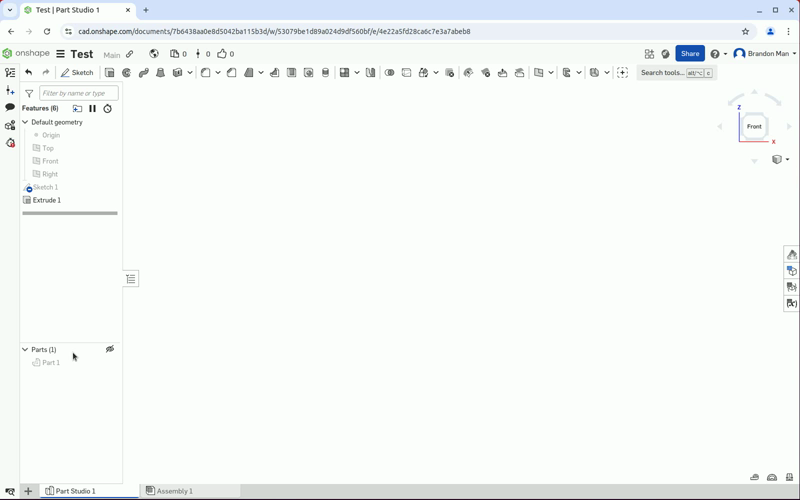
key(left)
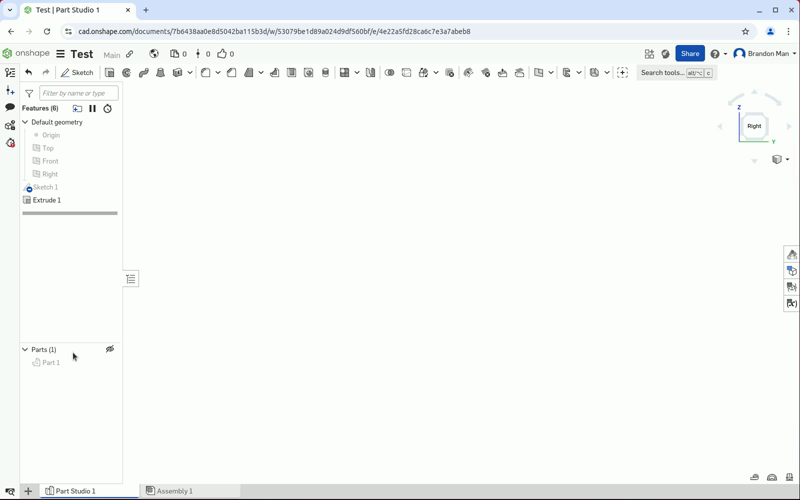
key_up(shift)
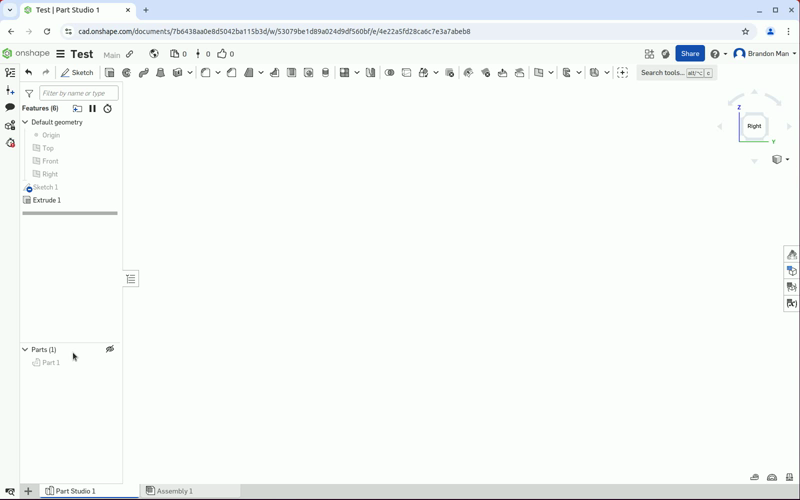
mouse_move(73, 352)
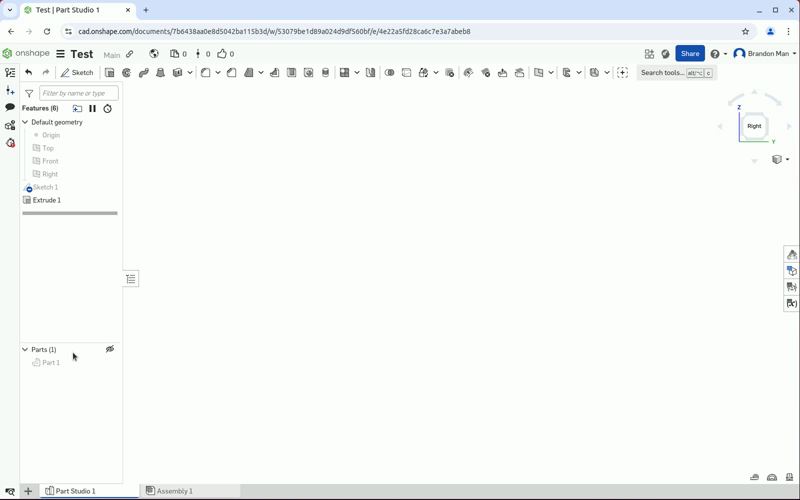
key(shift+y)
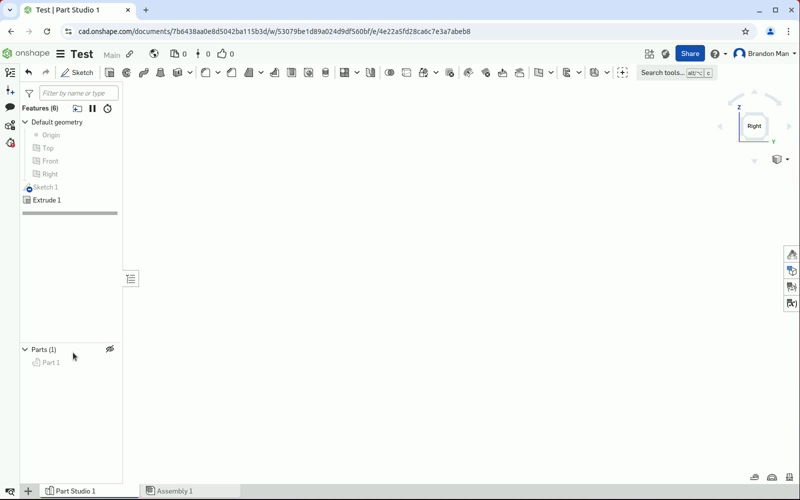
key(shift+s)
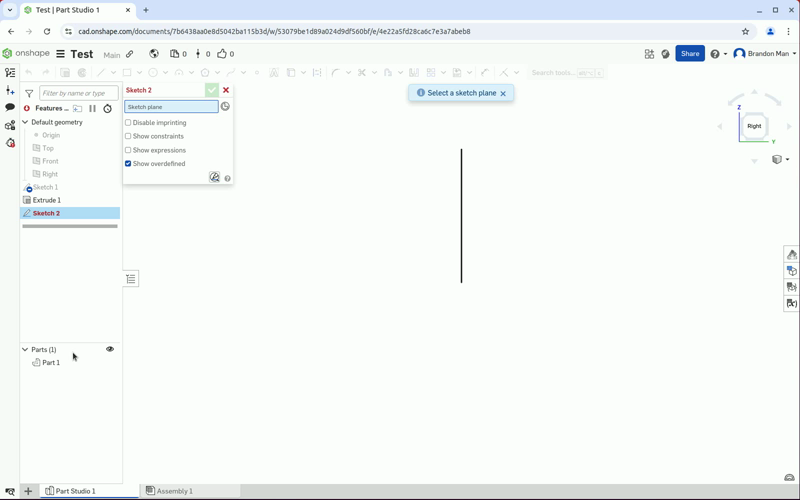
mouse_move(73, 176)
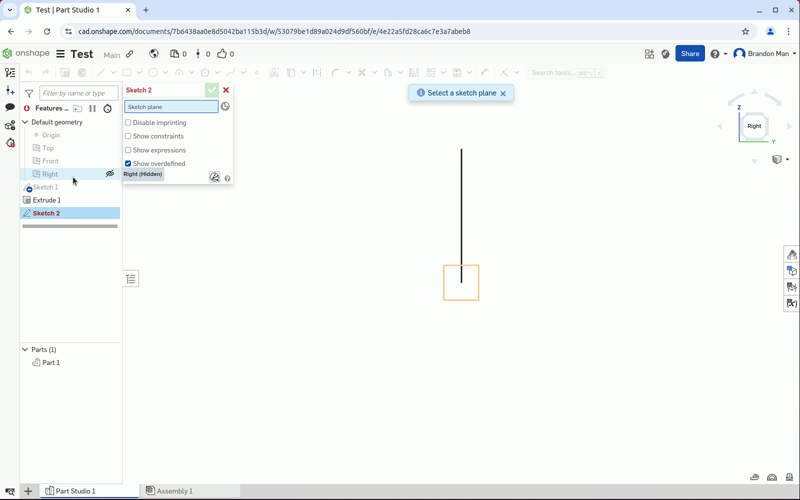
click(73, 176)
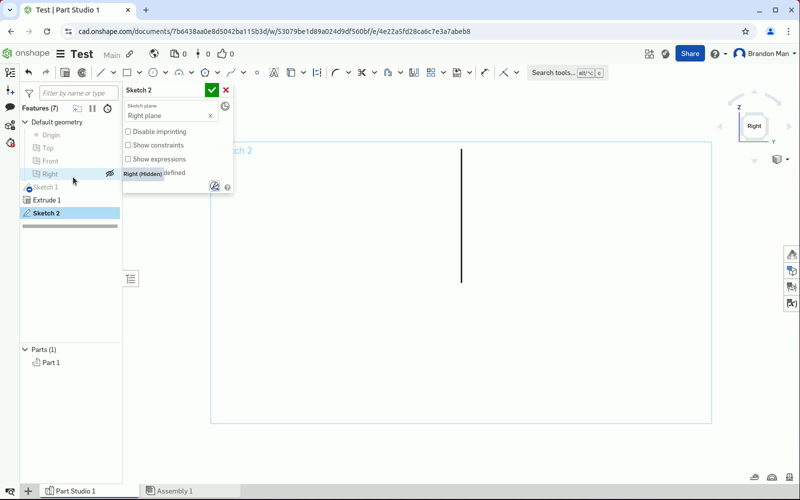
mouse_move(73, 352)
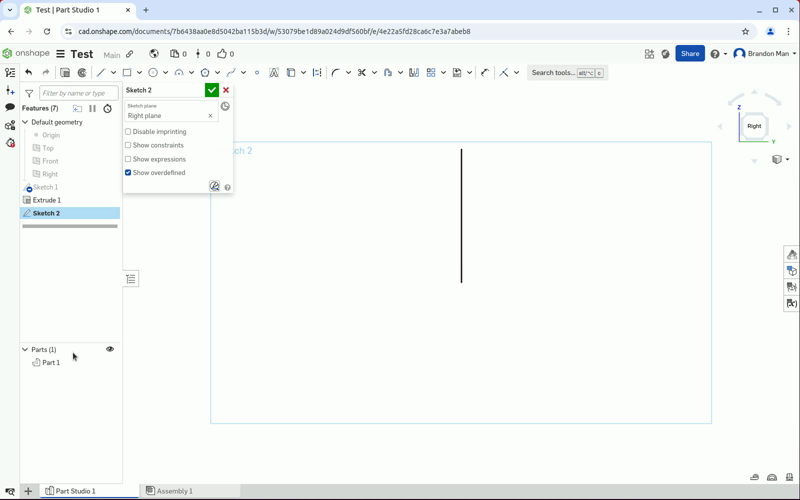
key(y)
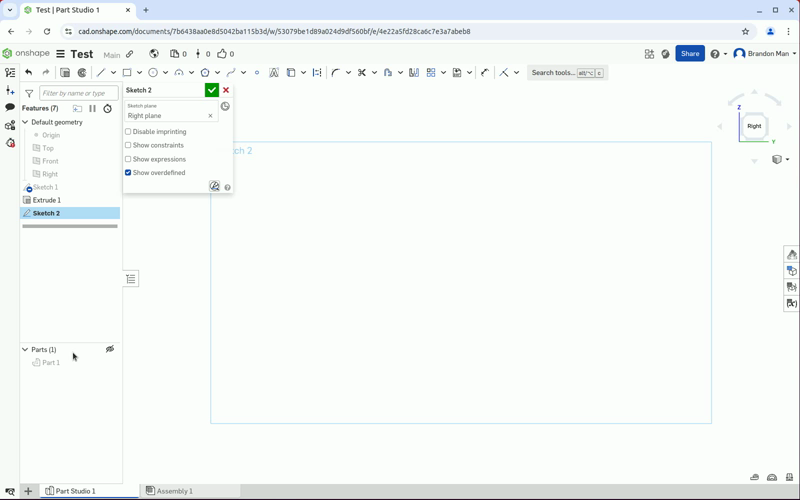
key(l)
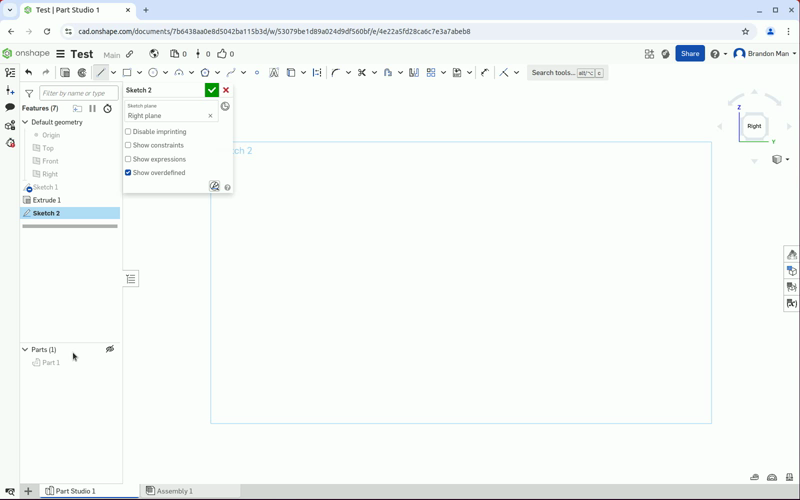
key_down(shift)
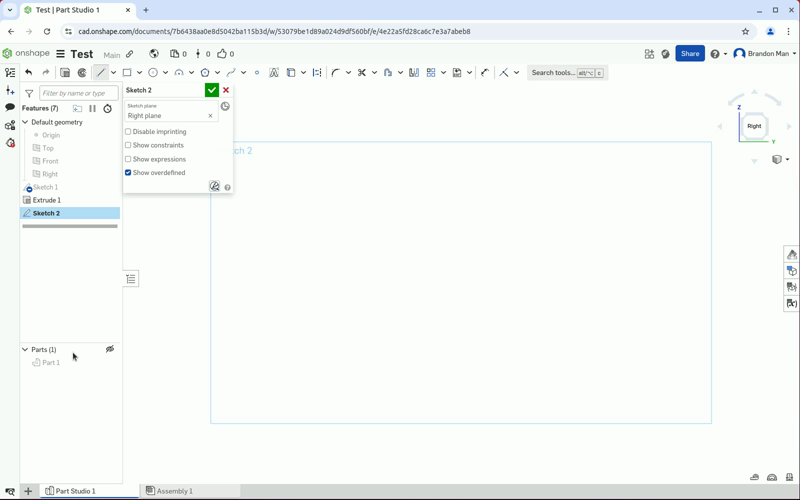
mouse_move(460, 282)
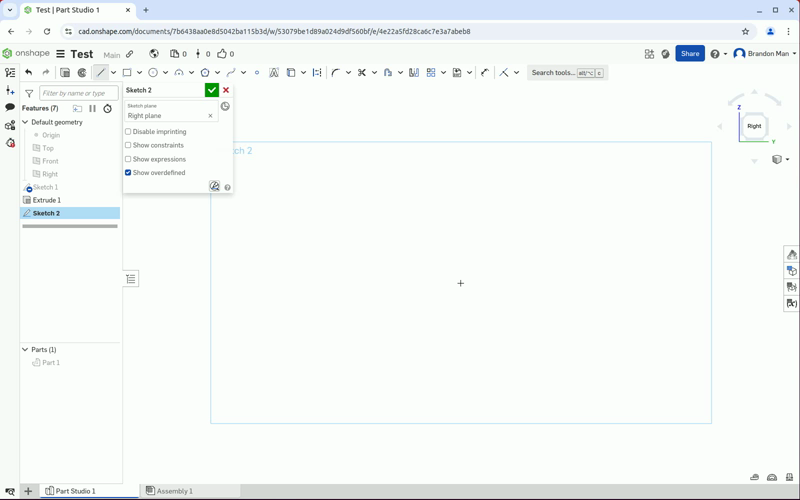
click(460, 282)
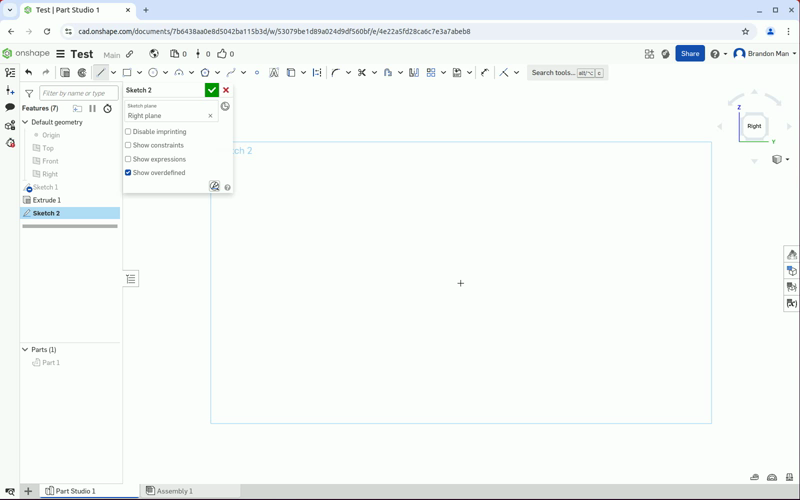
key_up(shift)
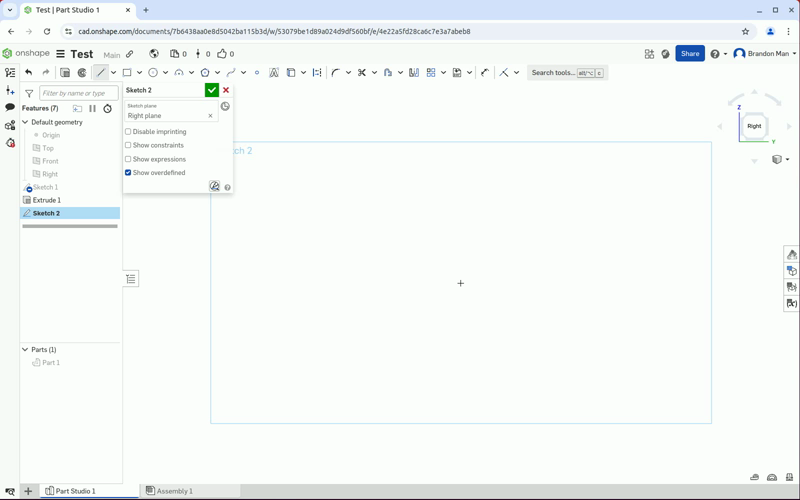
key_down(shift)
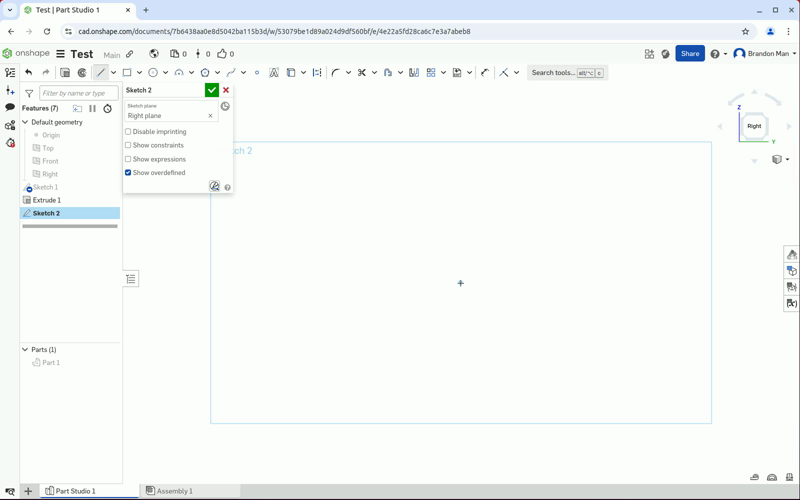
mouse_move(490, 282)
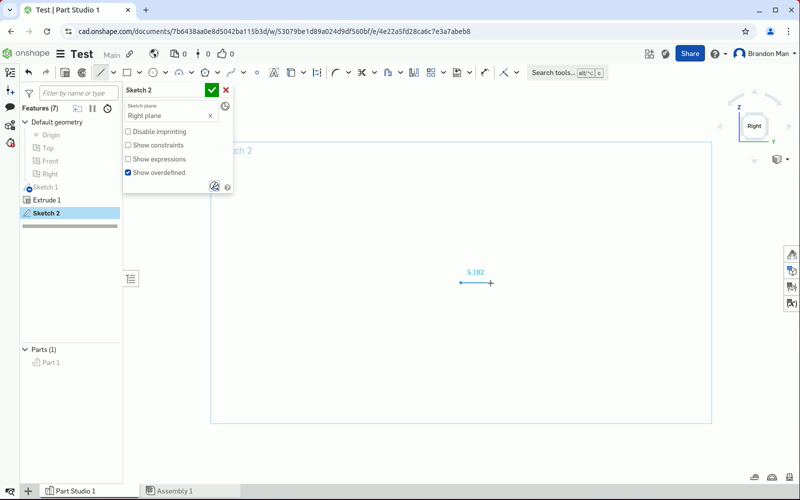
mouse_move(461, 282)
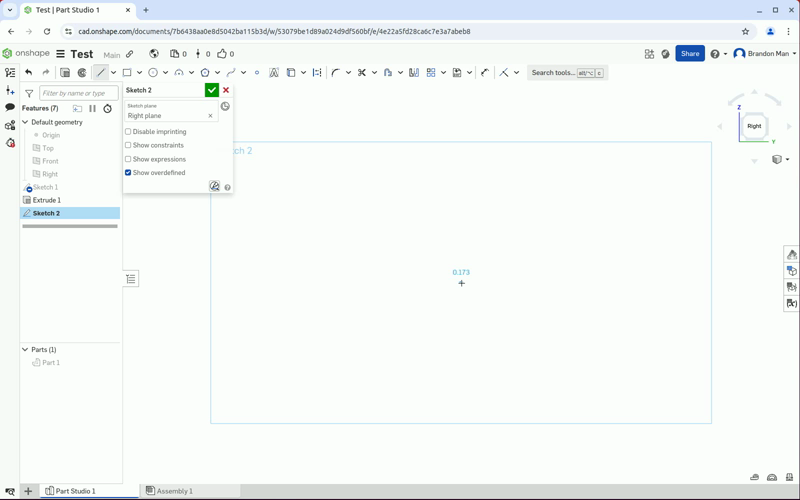
scroll(6)
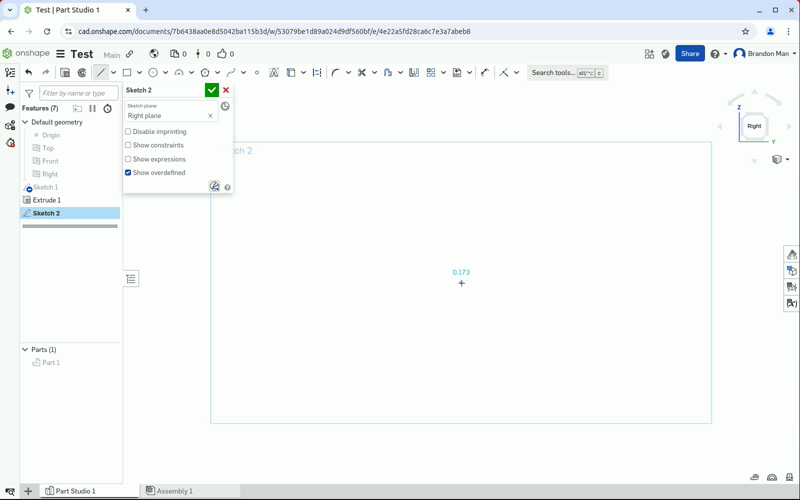
scroll(6)
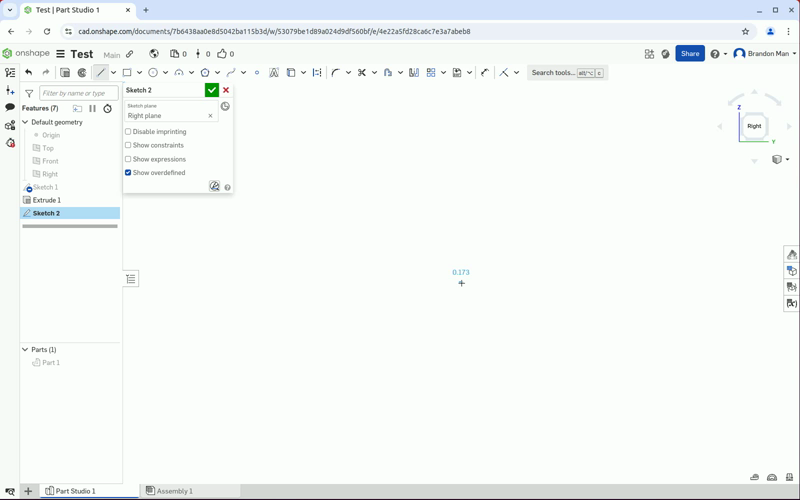
scroll(6)
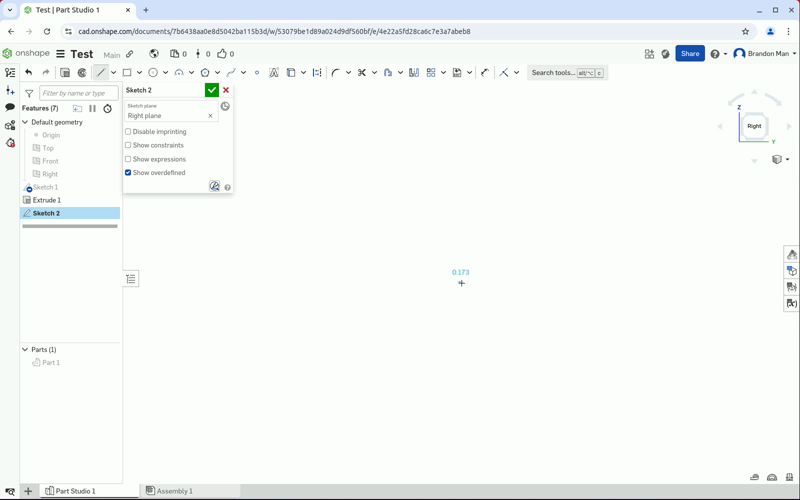
scroll(6)
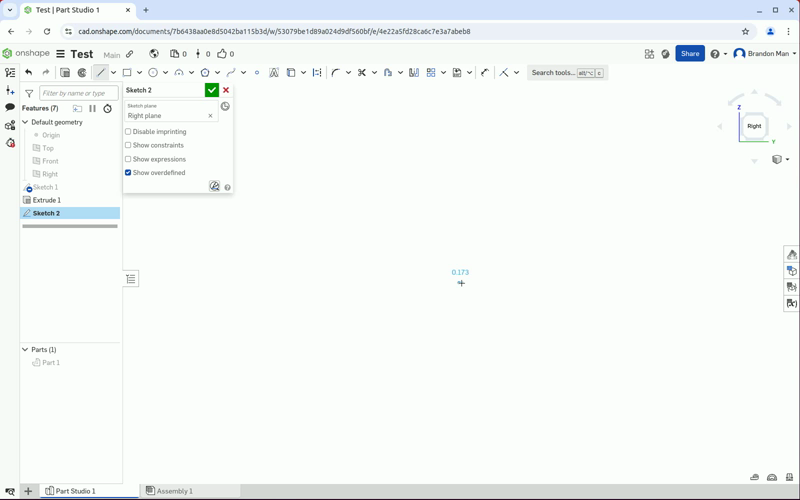
scroll(6)
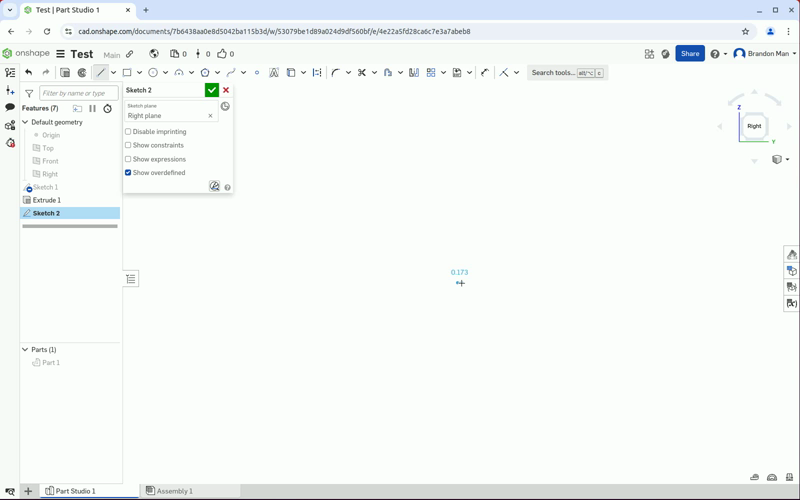
scroll(6)
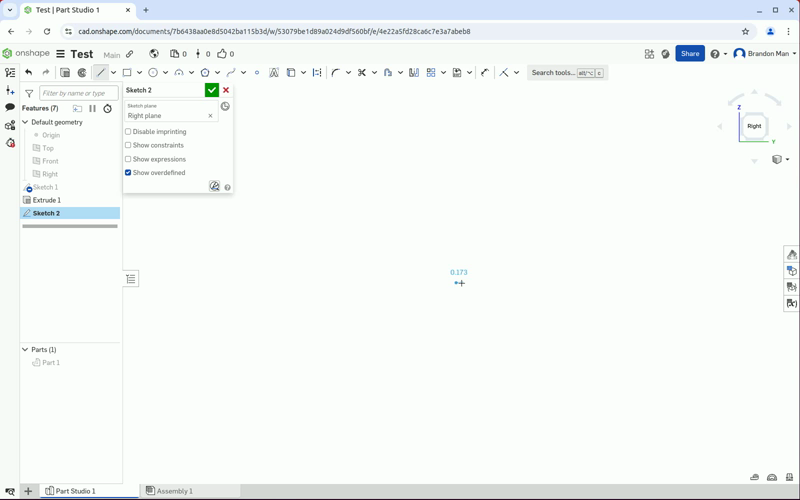
scroll(6)
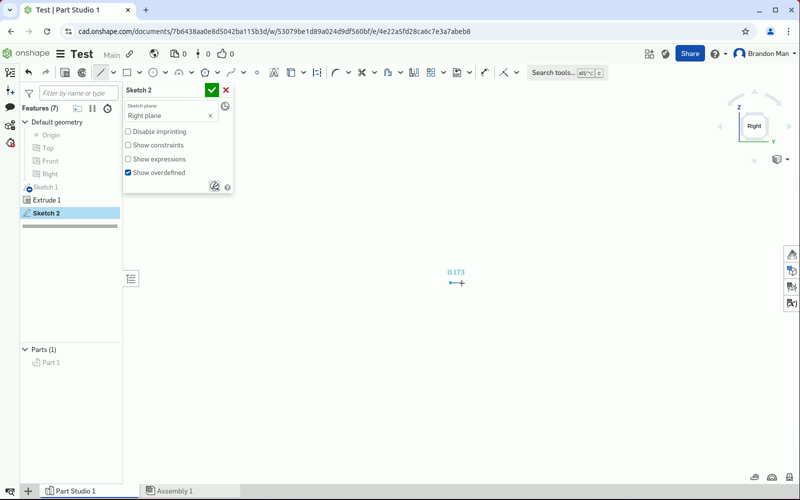
click(461, 282)
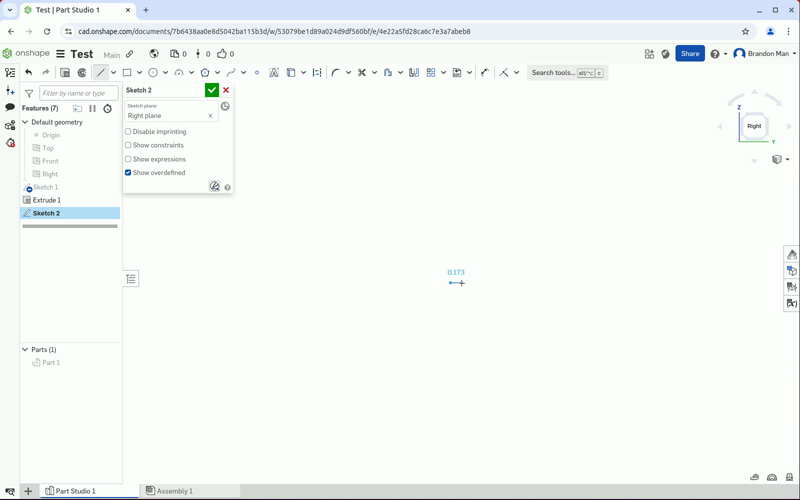
scroll(-6)
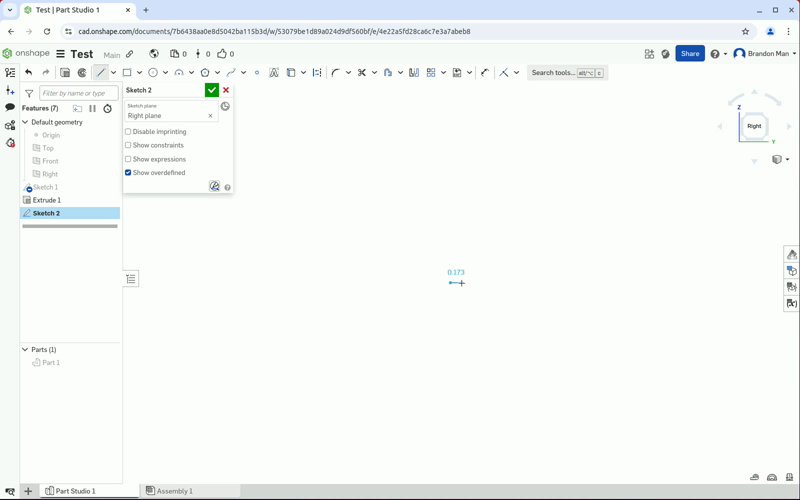
scroll(-6)
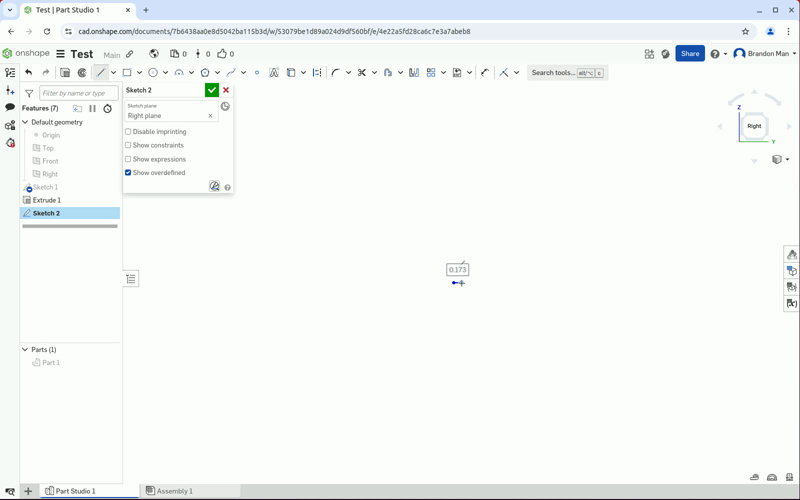
scroll(-6)
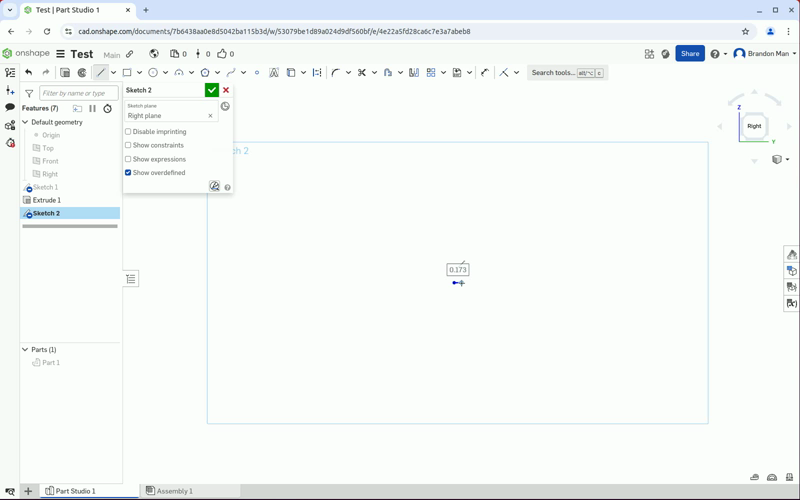
scroll(-6)
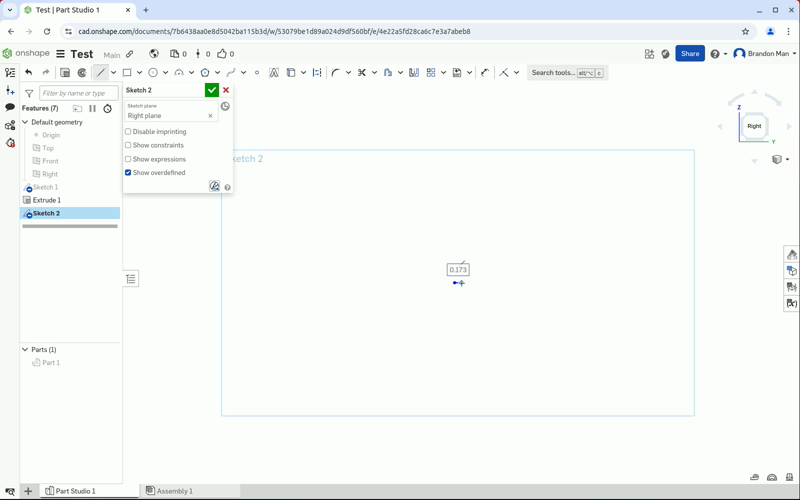
scroll(-6)
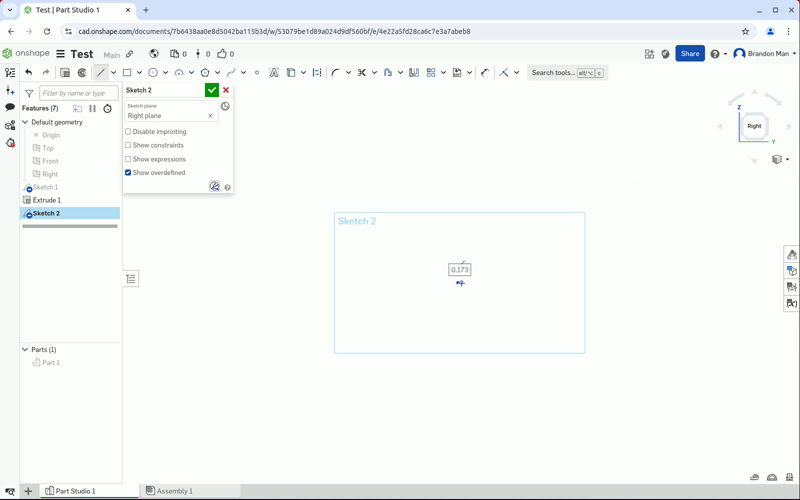
scroll(-6)
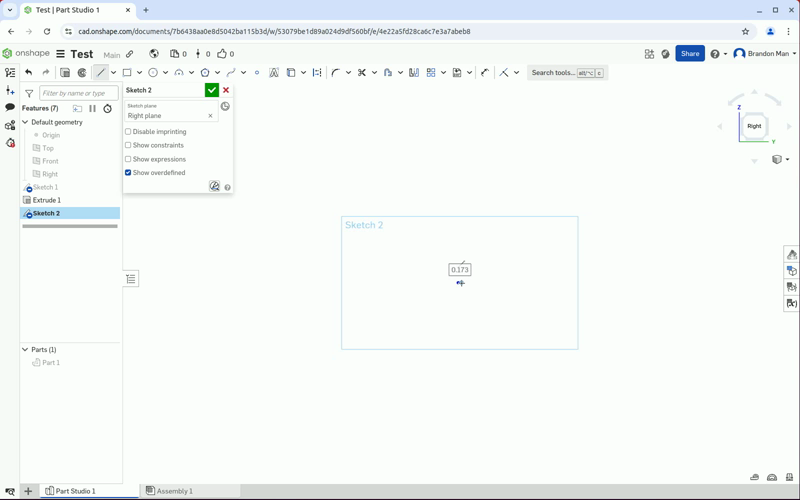
scroll(-6)
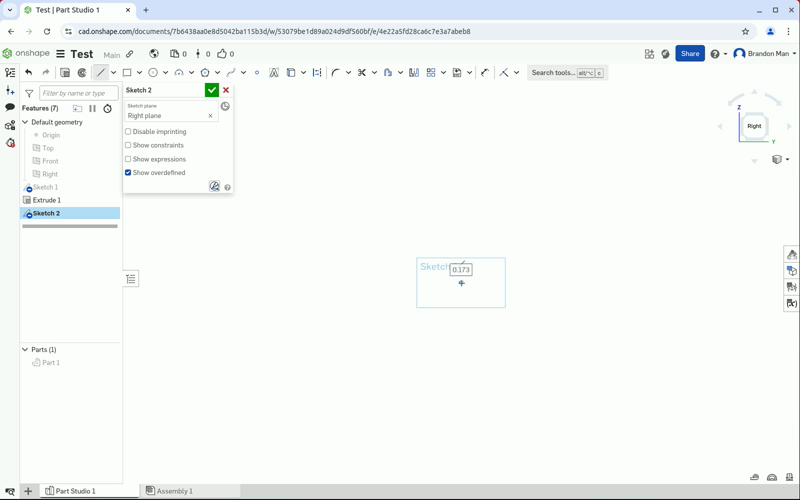
key_up(shift)
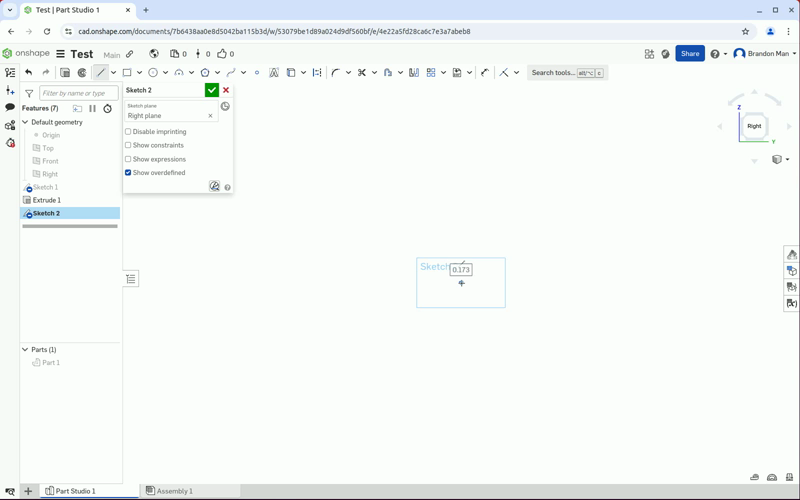
key_down(shift)
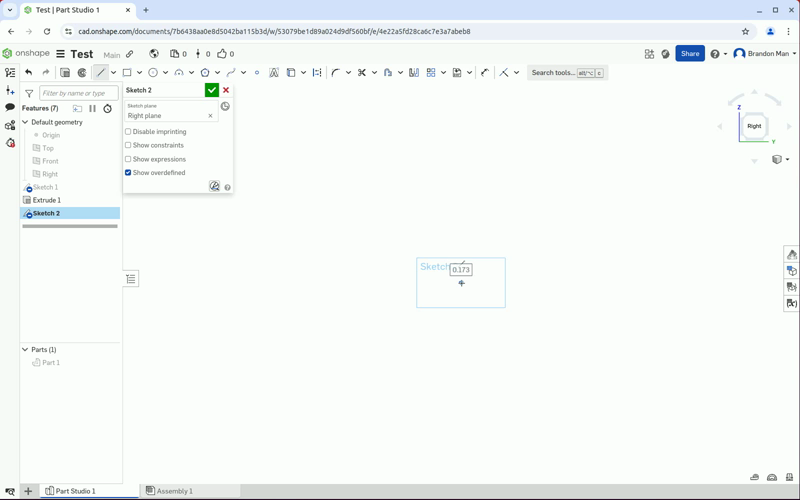
mouse_move(492, 282)
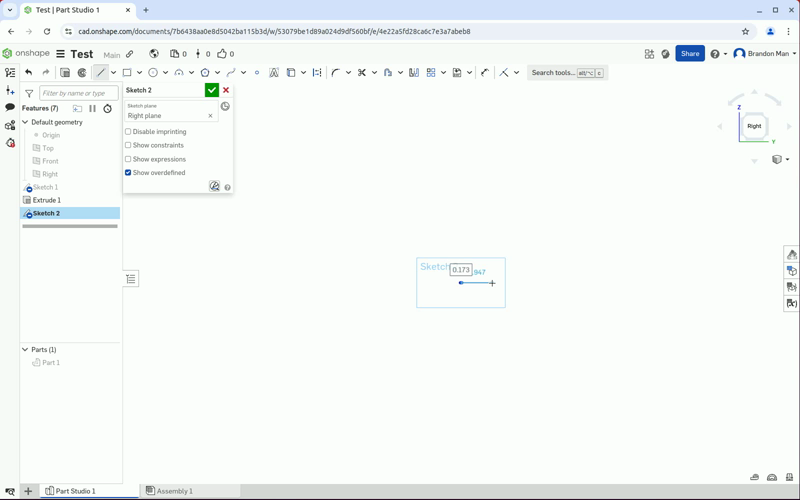
mouse_move(461, 282)
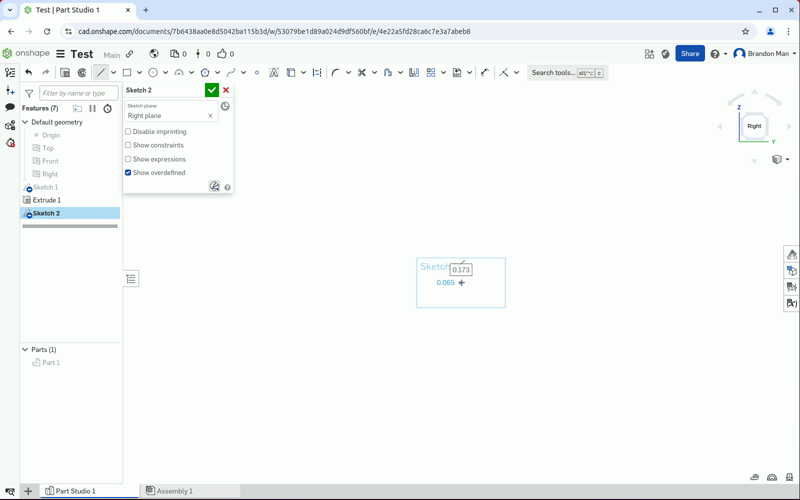
scroll(6)
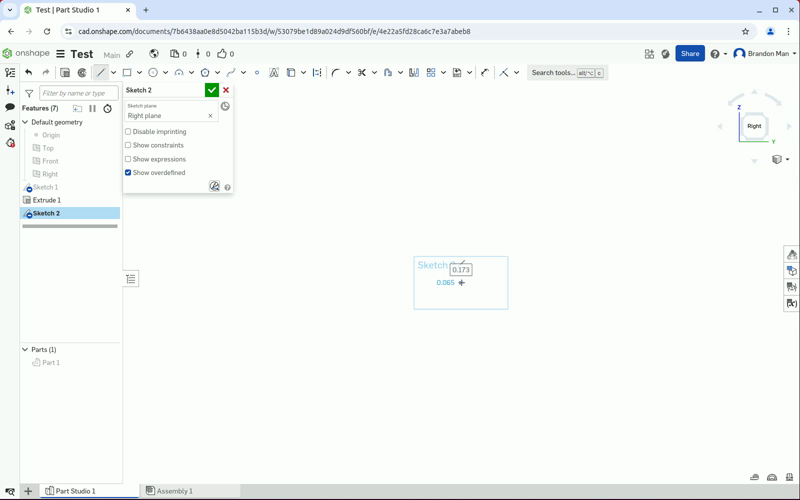
scroll(6)
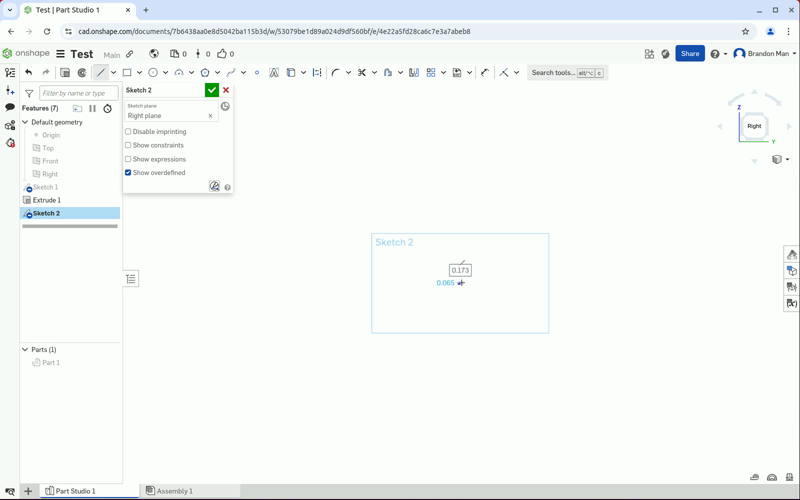
scroll(6)
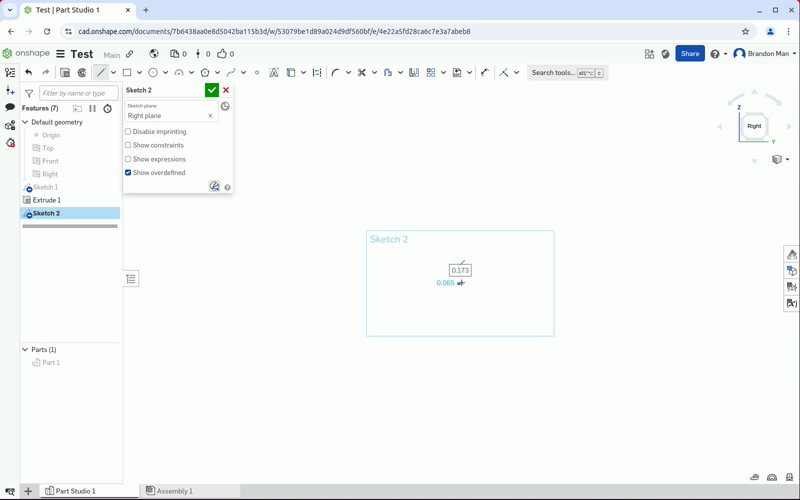
scroll(6)
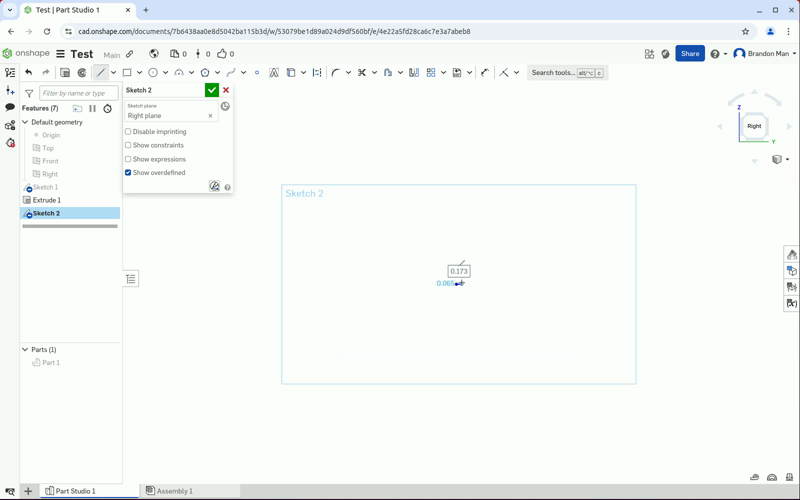
scroll(6)
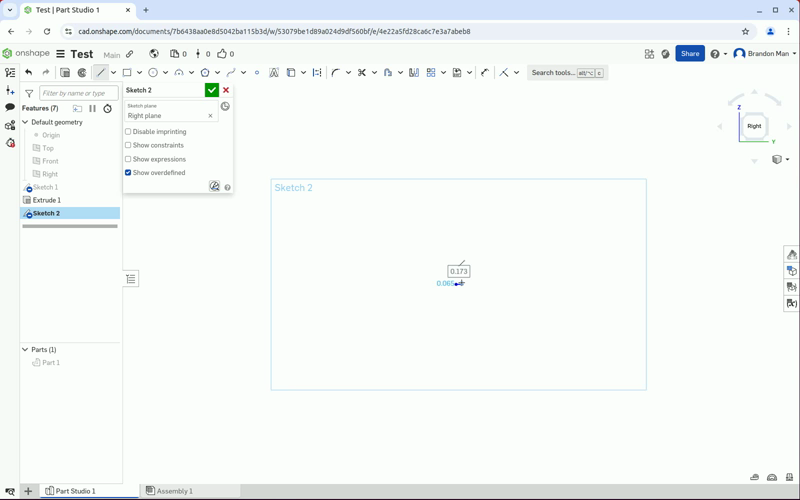
scroll(6)
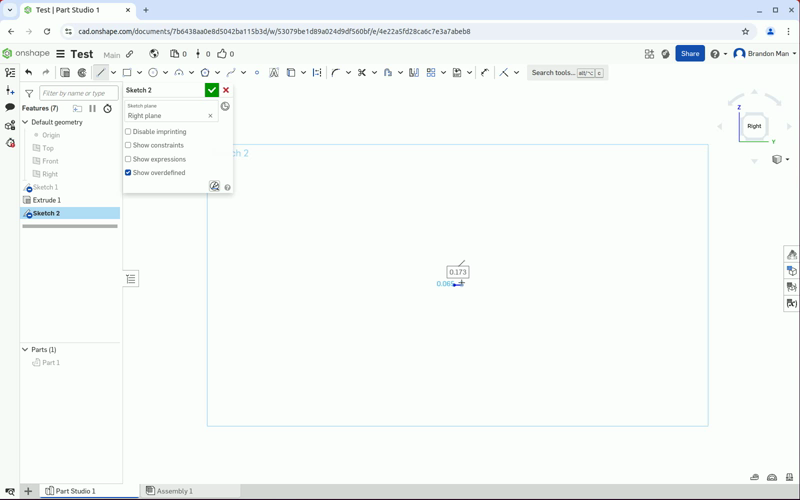
scroll(6)
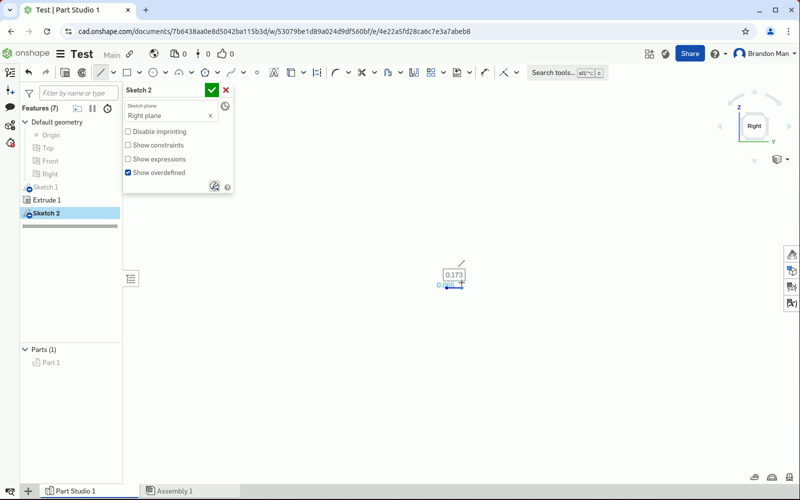
click(461, 282)
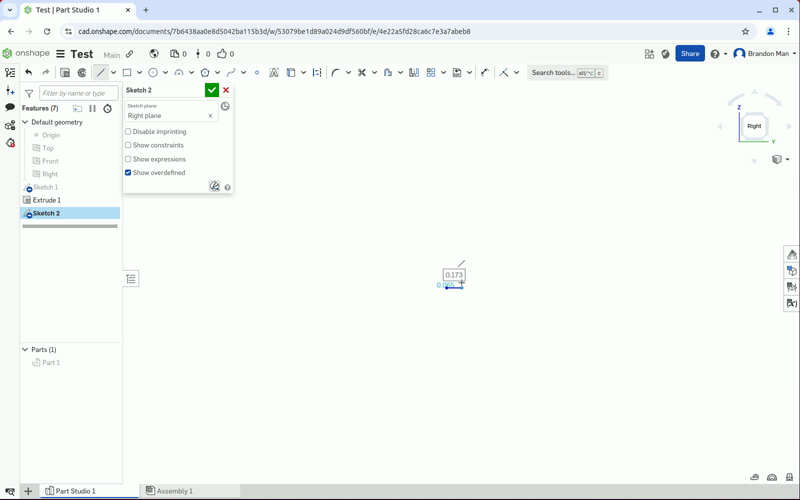
scroll(-6)
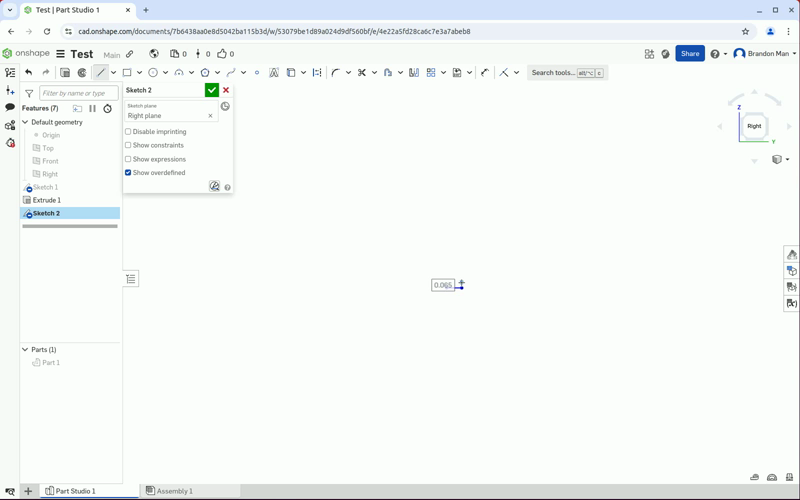
scroll(-6)
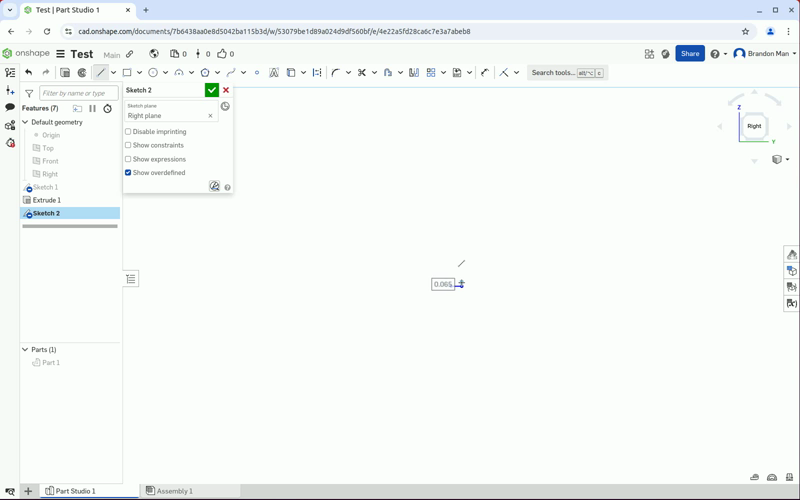
scroll(-6)
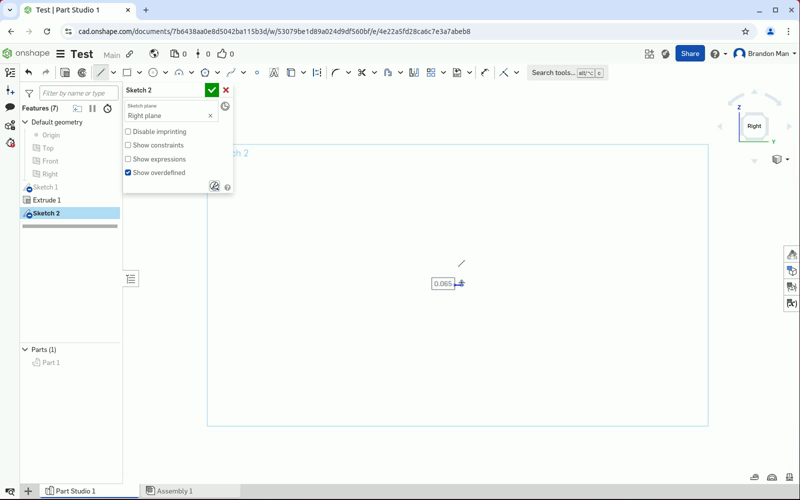
scroll(-6)
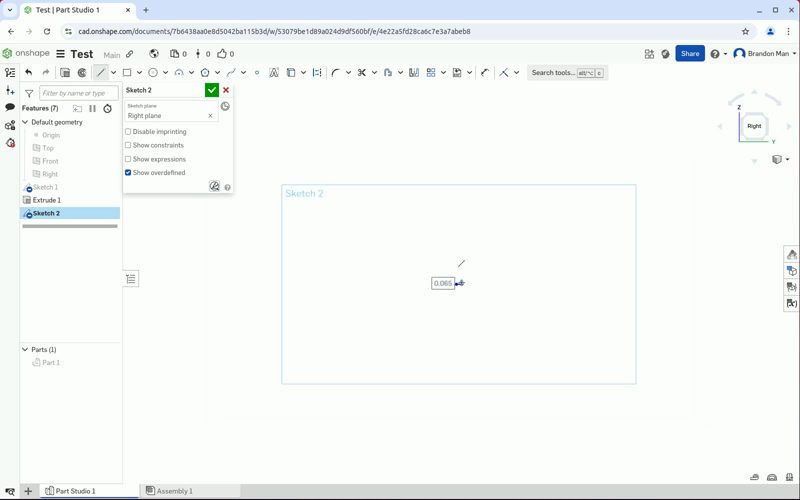
scroll(-6)
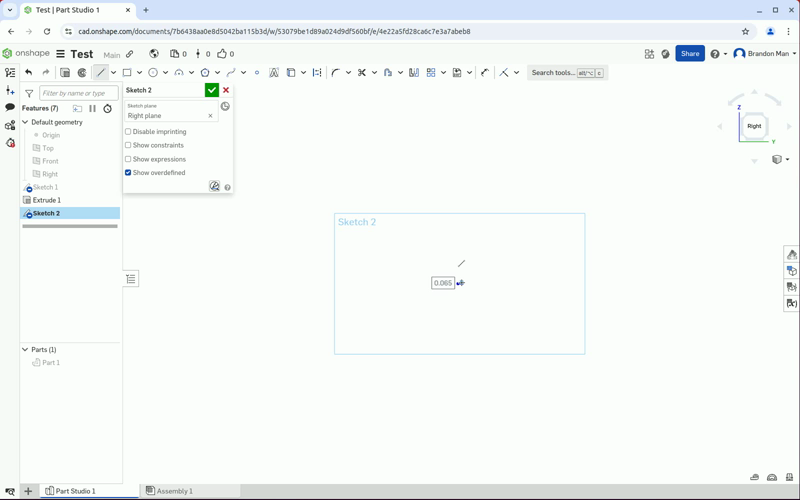
scroll(-6)
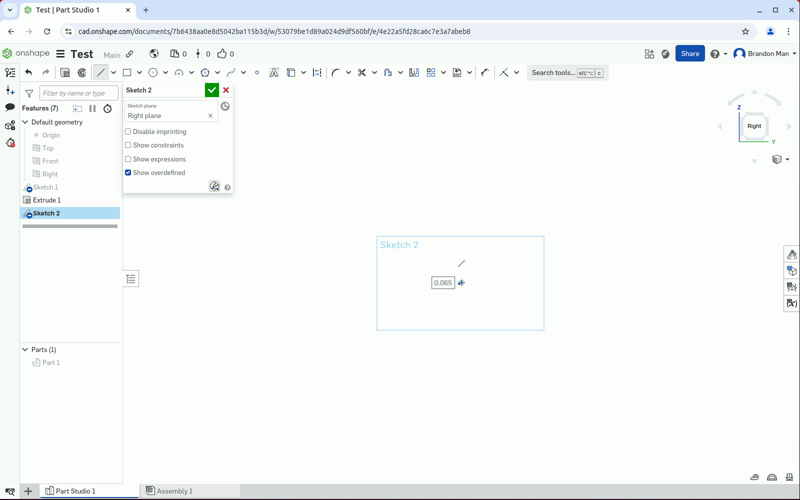
scroll(-6)
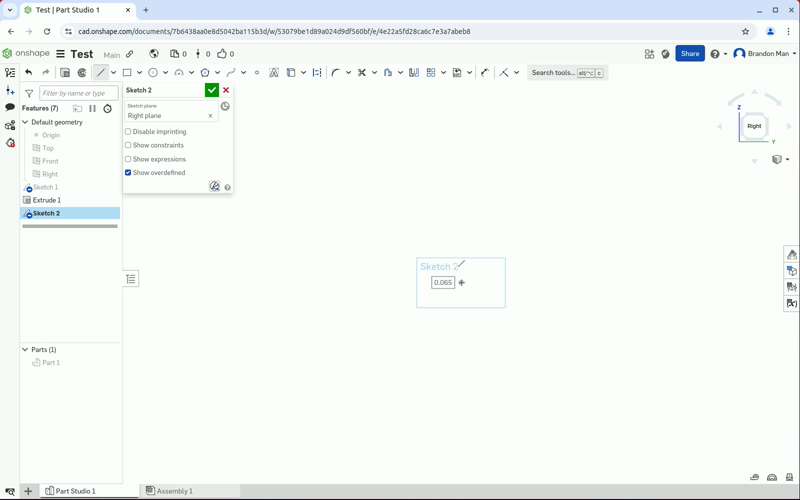
key_up(shift)
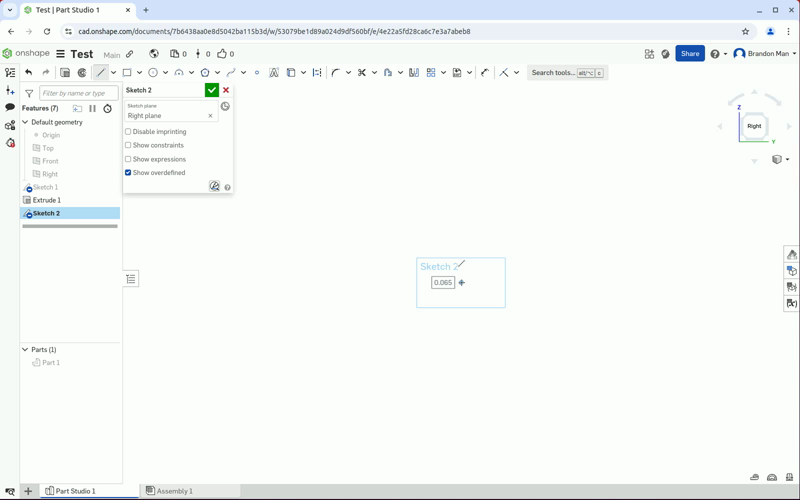
key_down(shift)
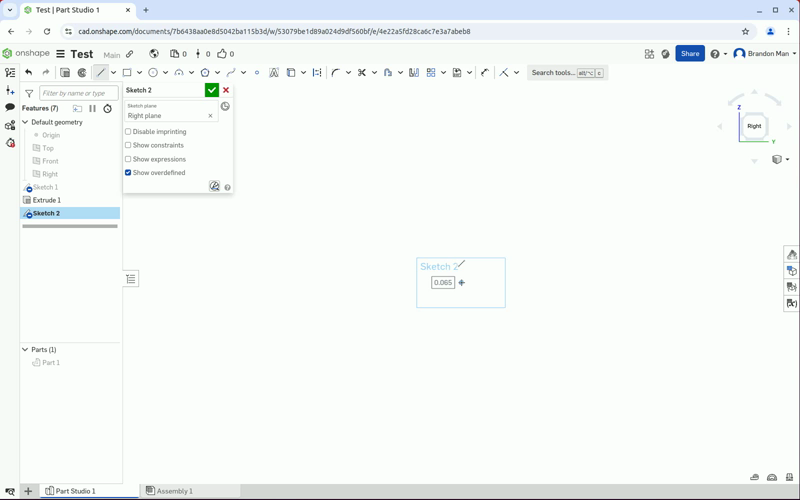
mouse_move(492, 282)
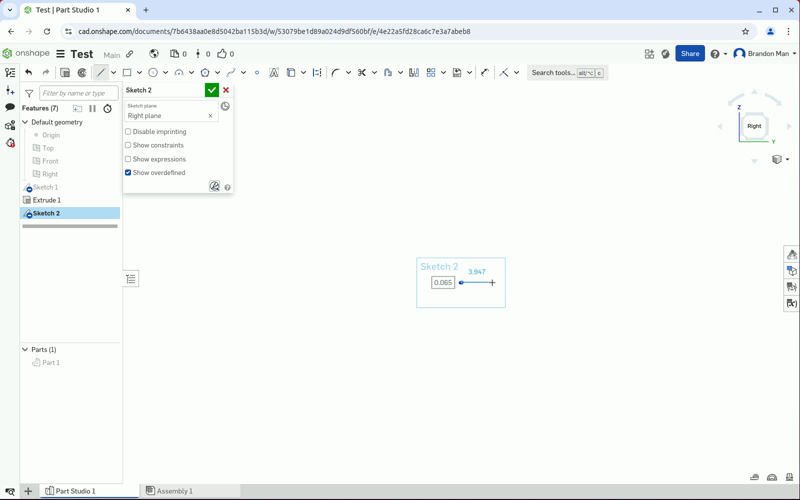
mouse_move(460, 282)
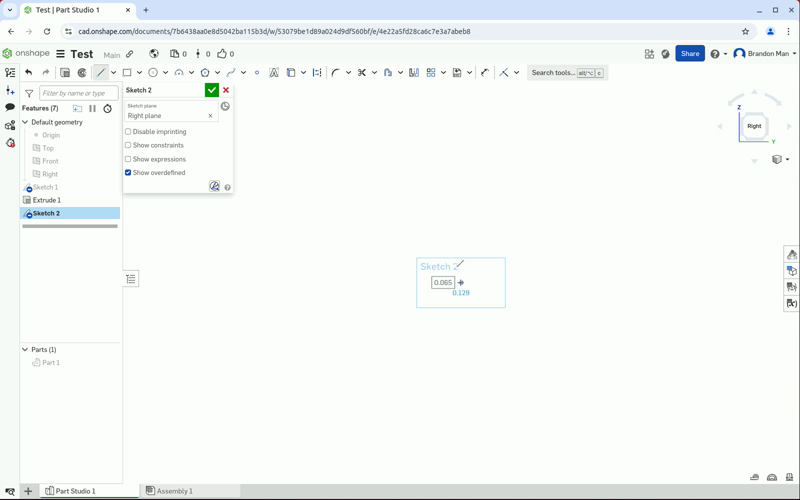
scroll(6)
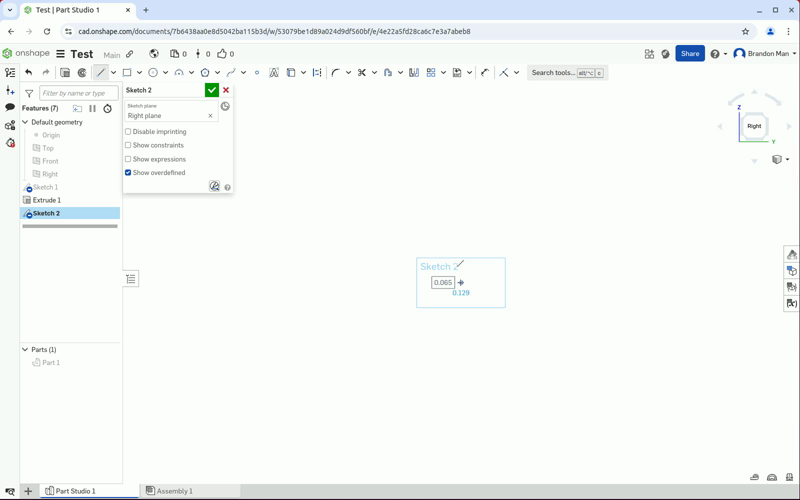
scroll(6)
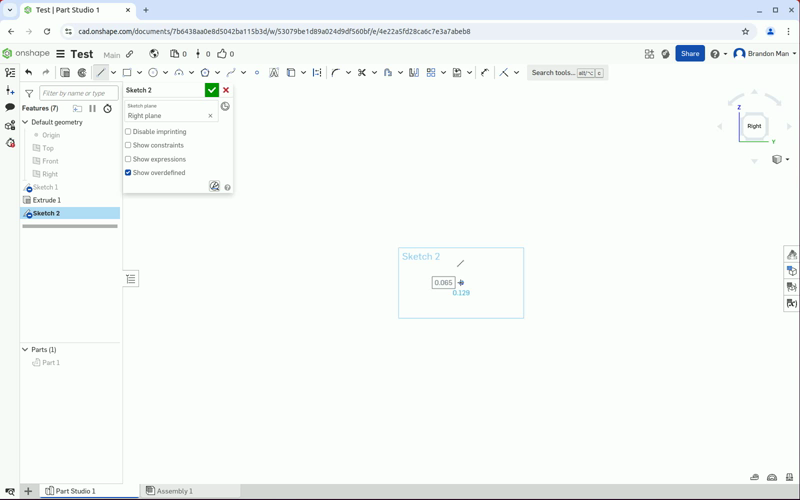
scroll(6)
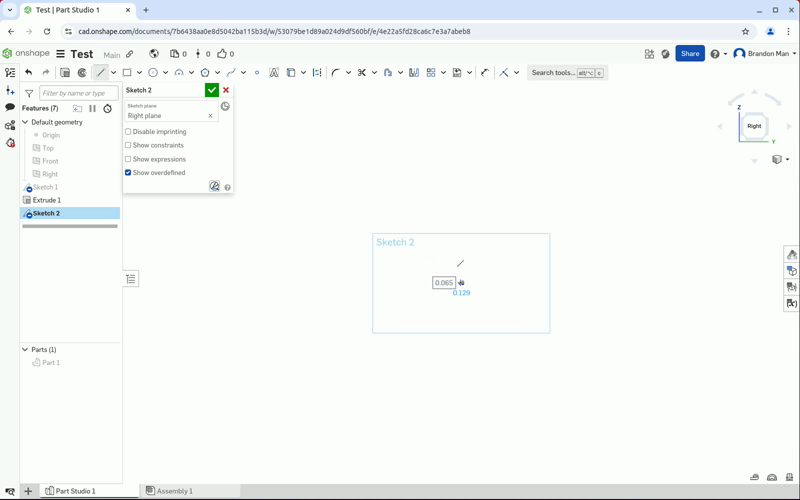
scroll(6)
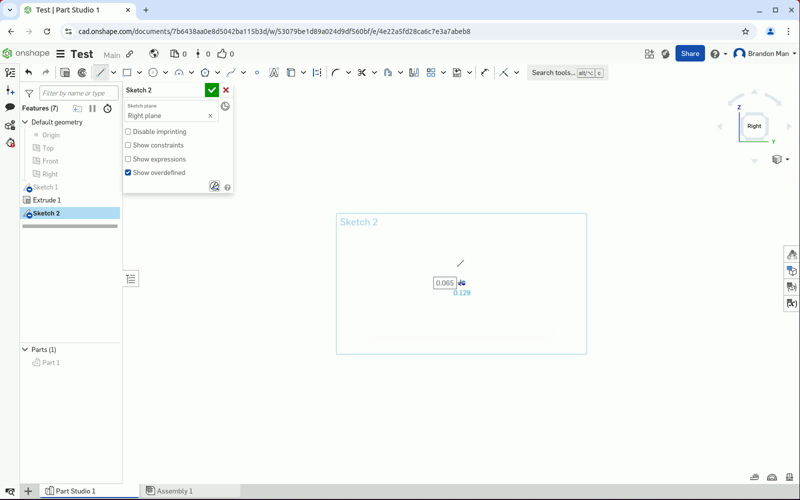
scroll(6)
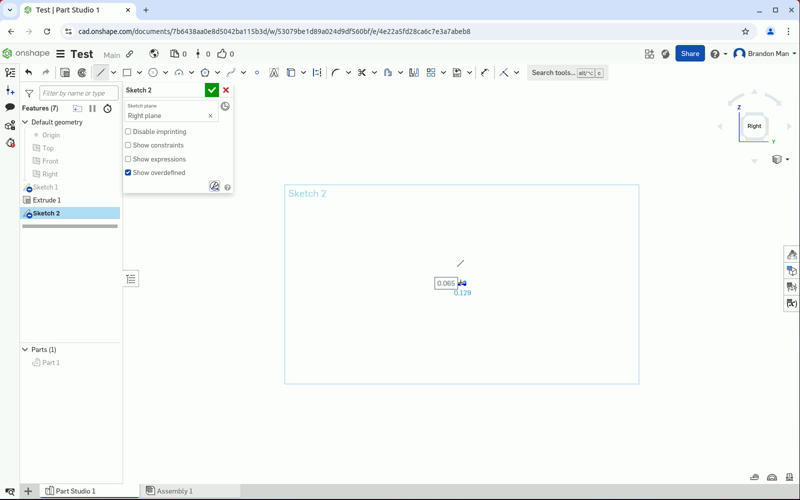
scroll(6)
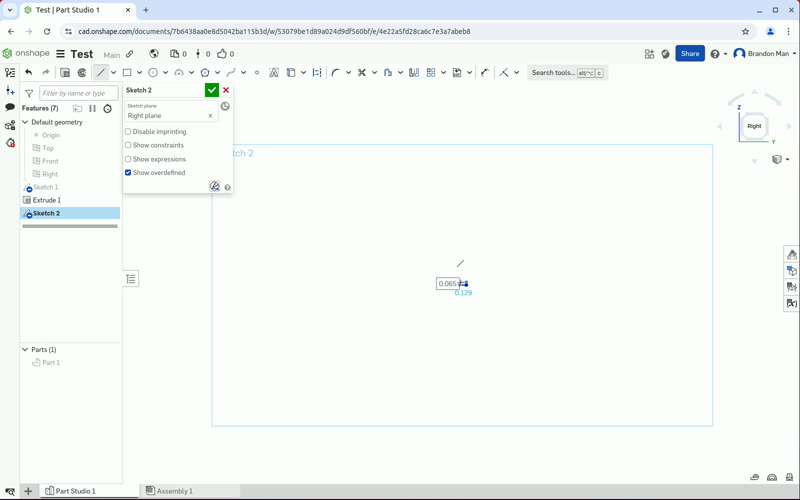
scroll(6)
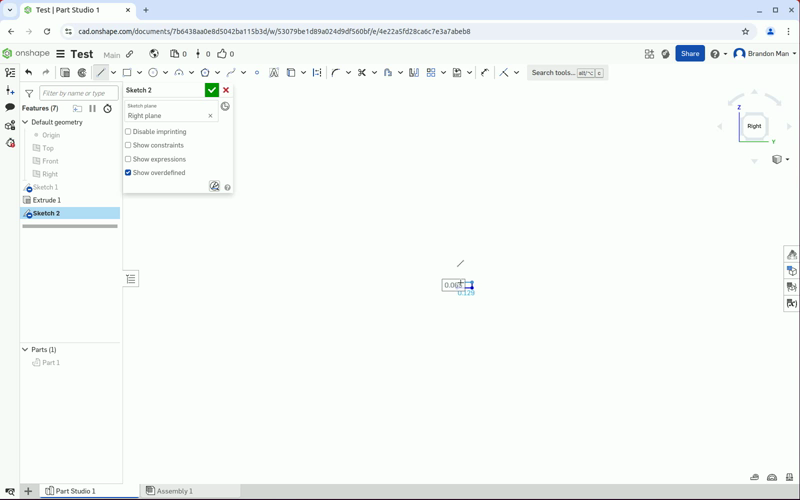
click(460, 282)
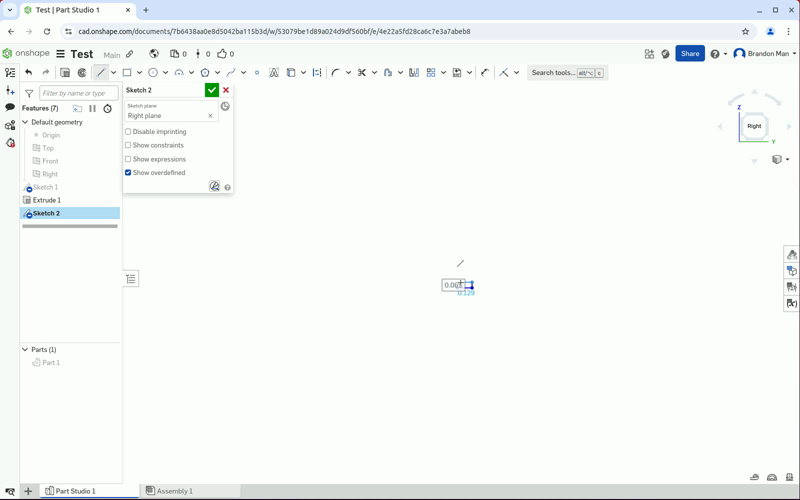
scroll(-6)
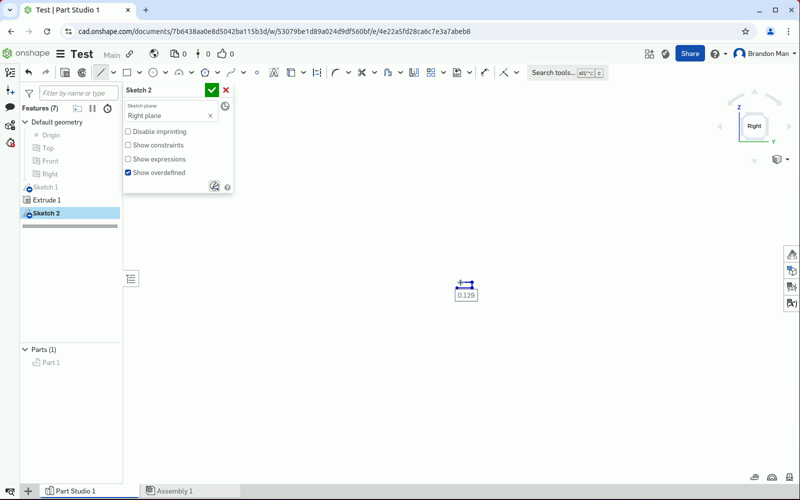
scroll(-6)
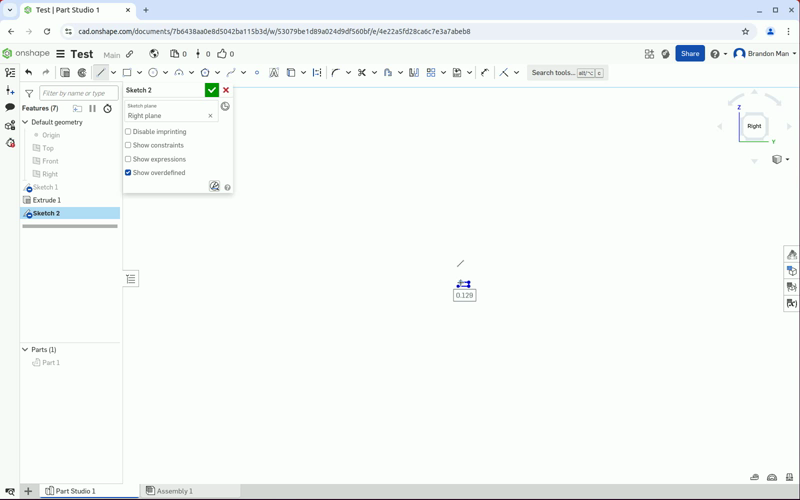
scroll(-6)
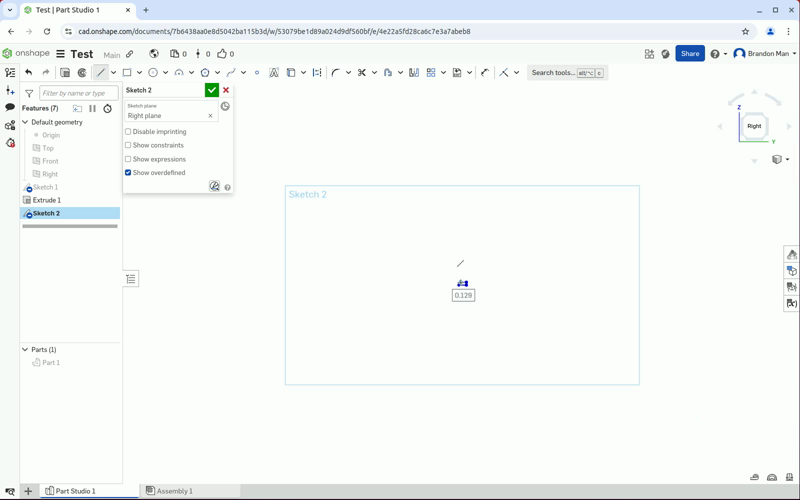
scroll(-6)
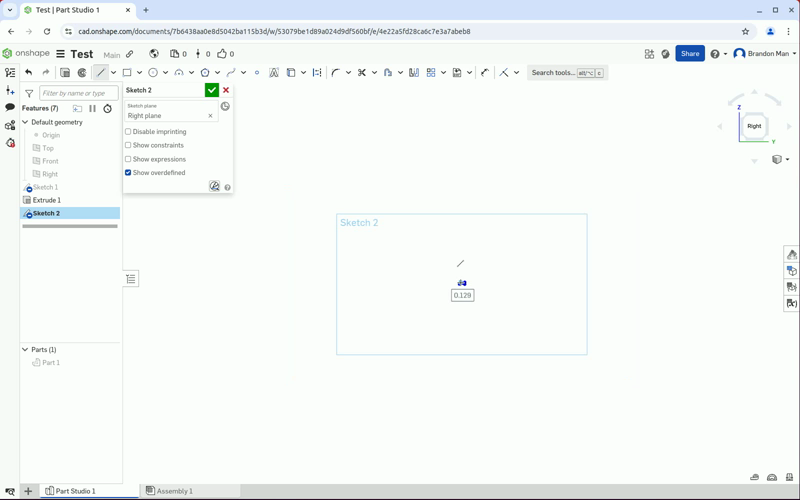
scroll(-6)
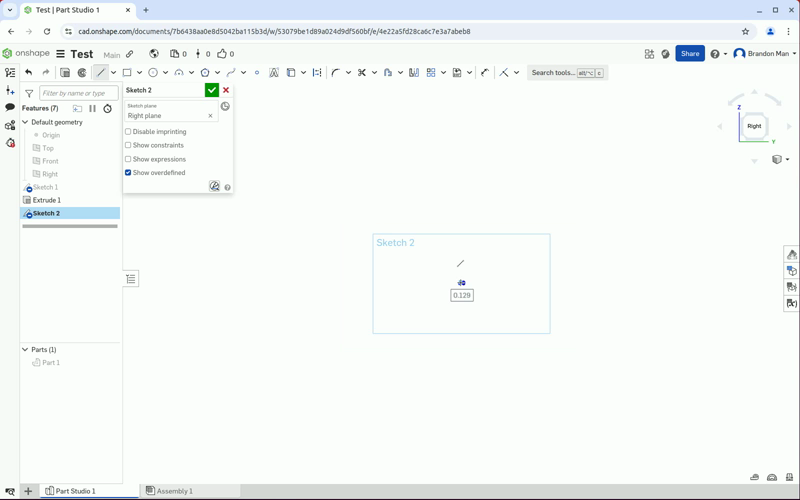
scroll(-6)
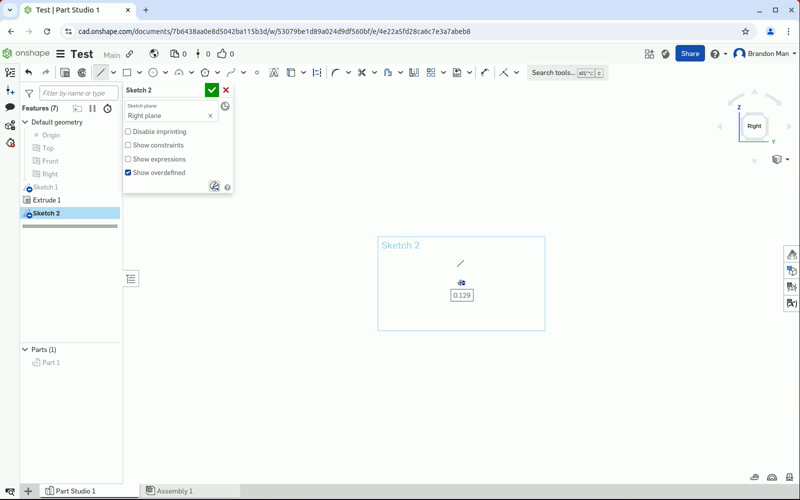
scroll(-6)
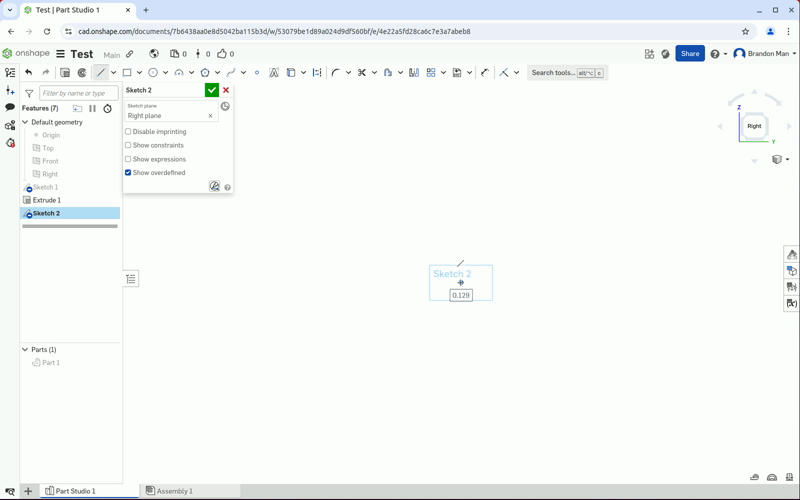
key_up(shift)
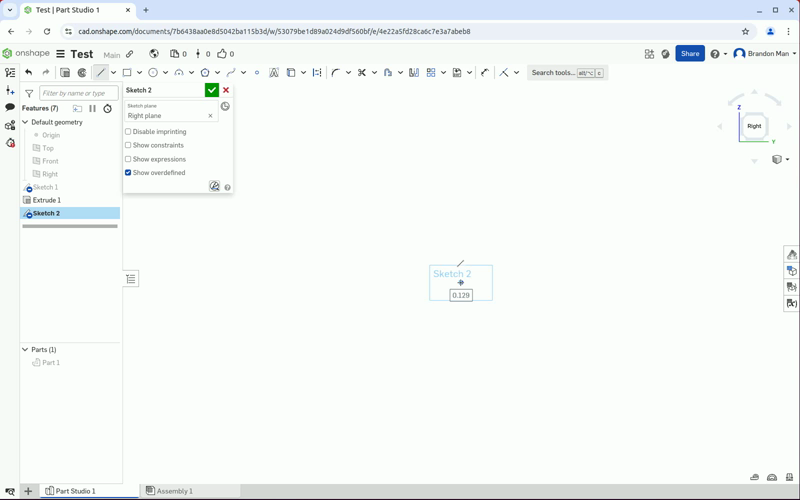
mouse_move(490, 282)
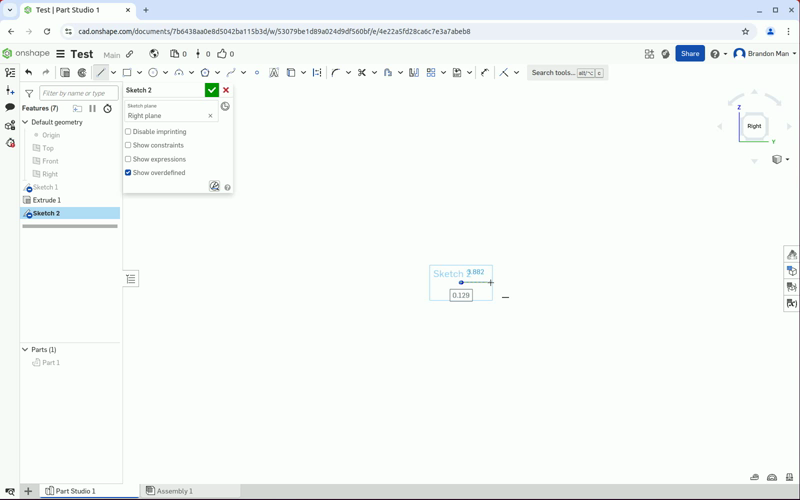
key_down(shift)
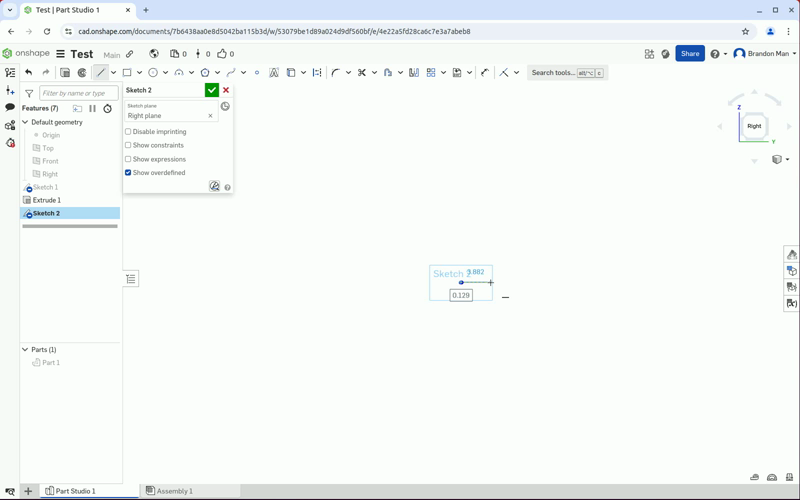
mouse_move(460, 282)
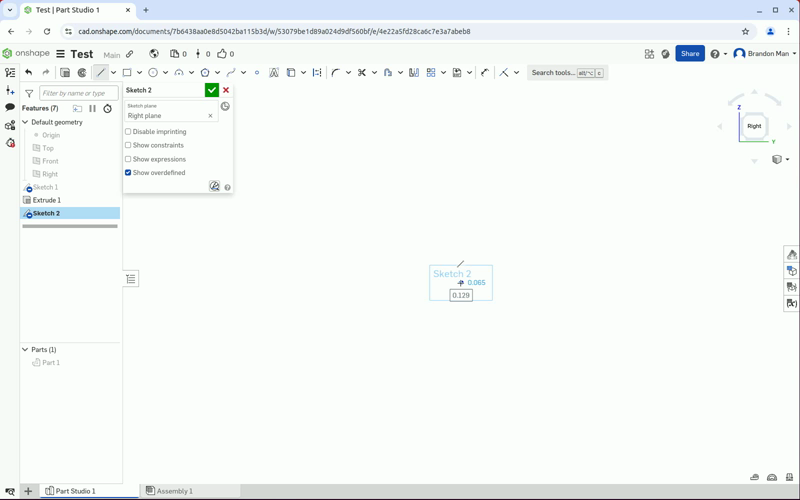
scroll(6)
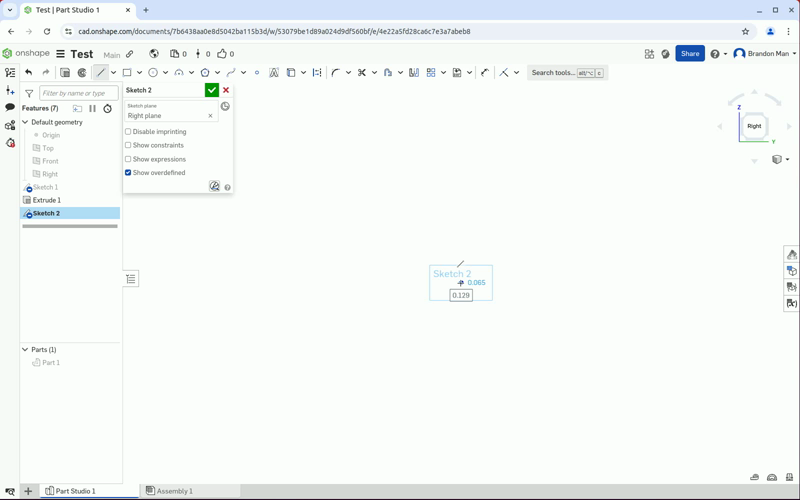
scroll(6)
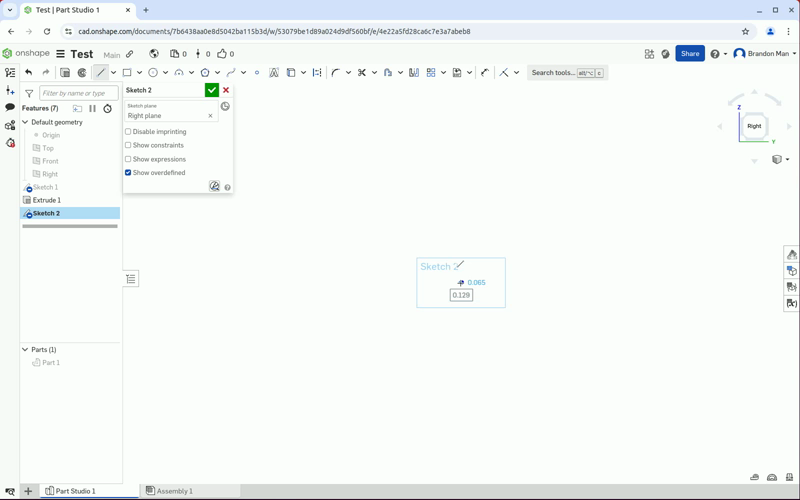
scroll(6)
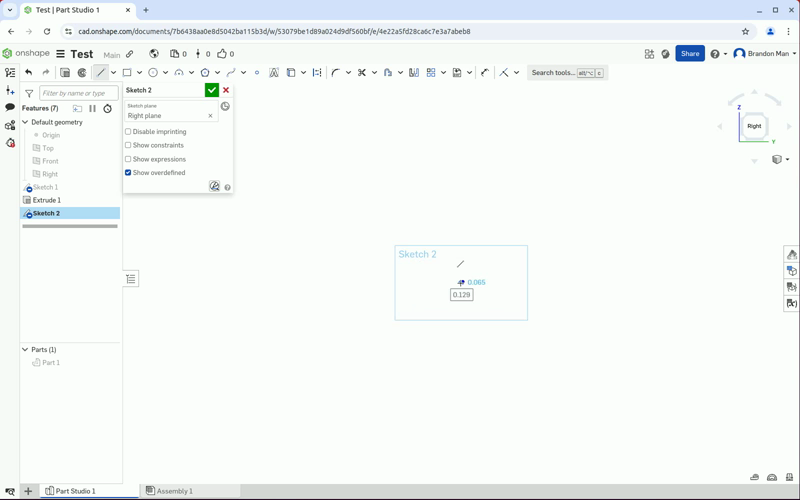
scroll(6)
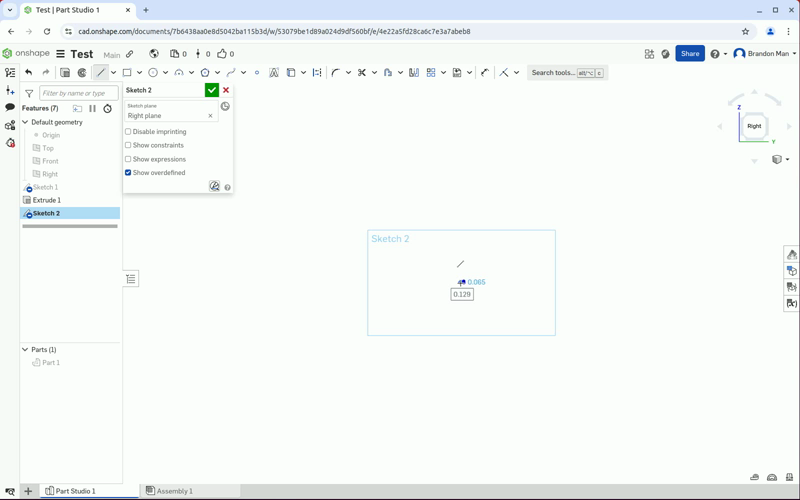
scroll(6)
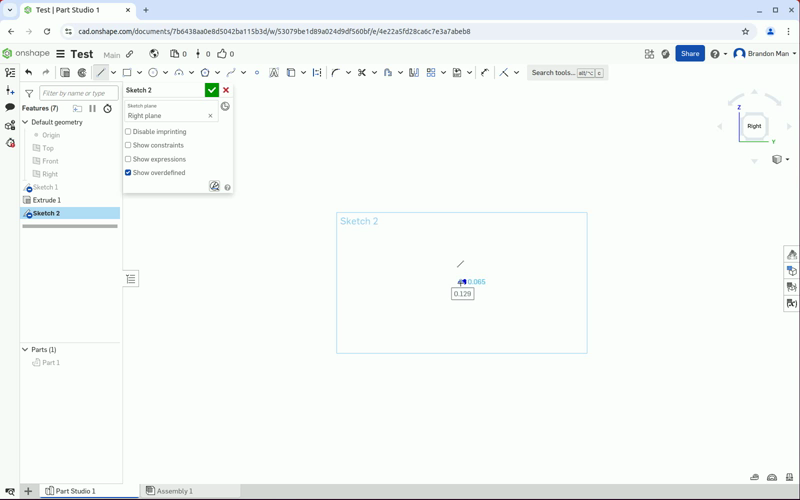
scroll(6)
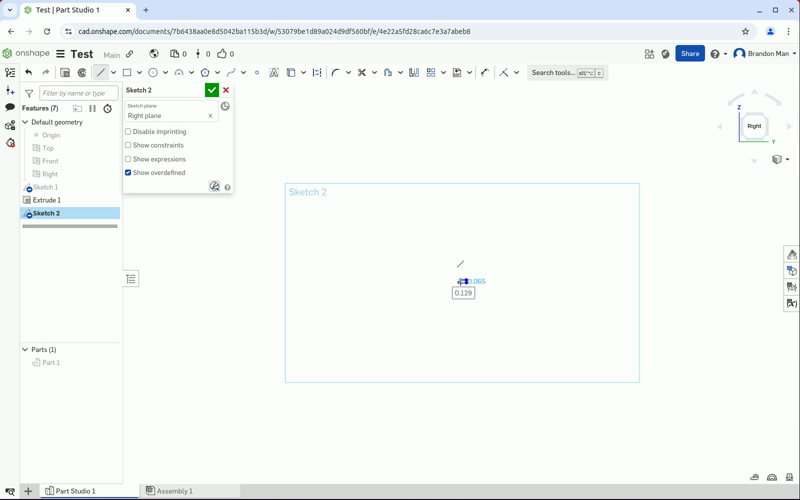
scroll(6)
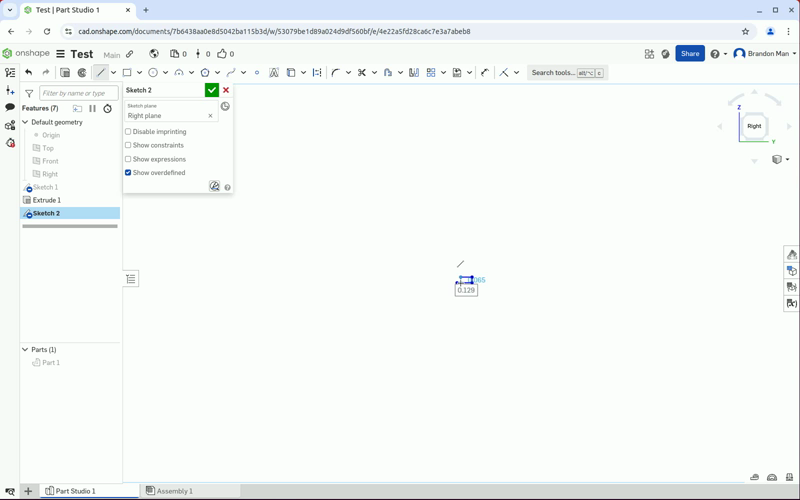
key_up(shift)
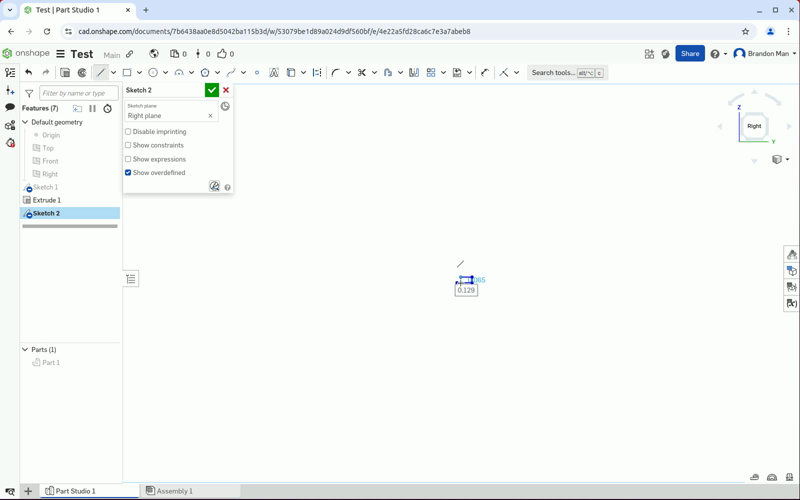
click(460, 282)
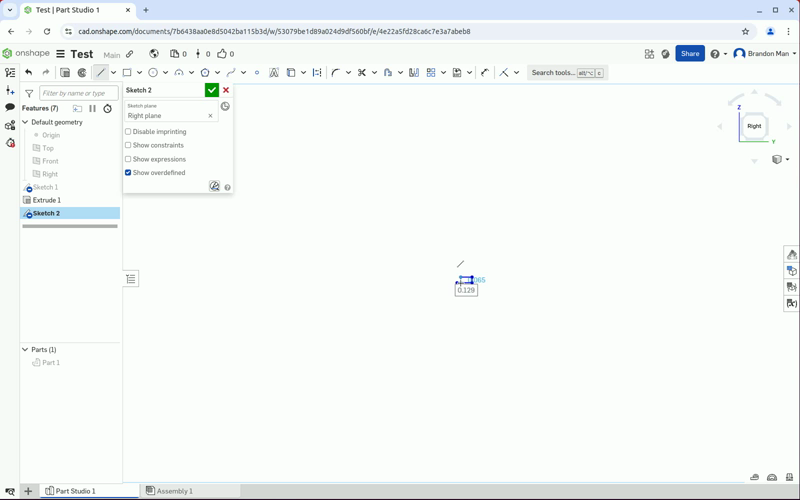
scroll(-6)
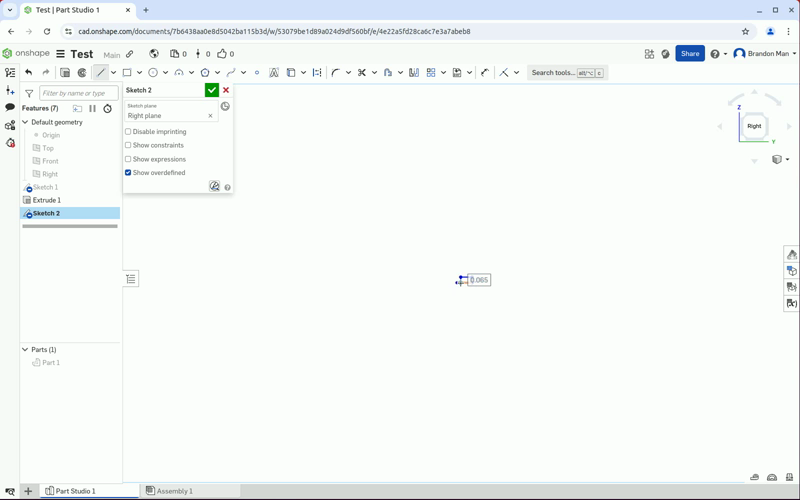
scroll(-6)
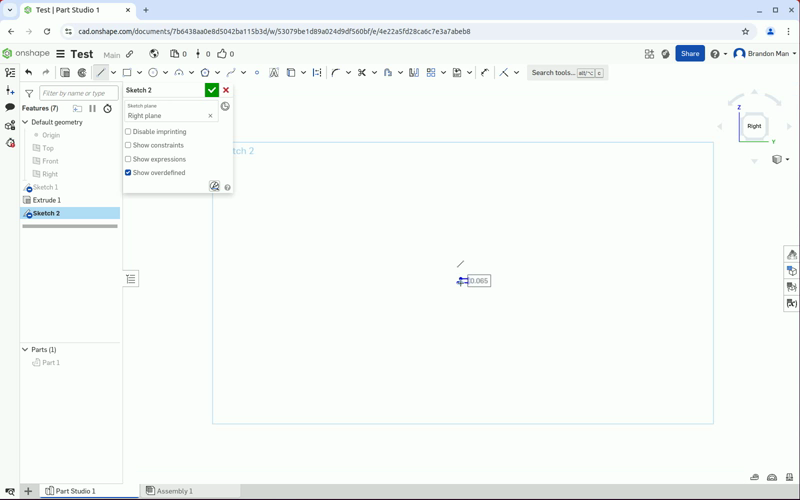
scroll(-6)
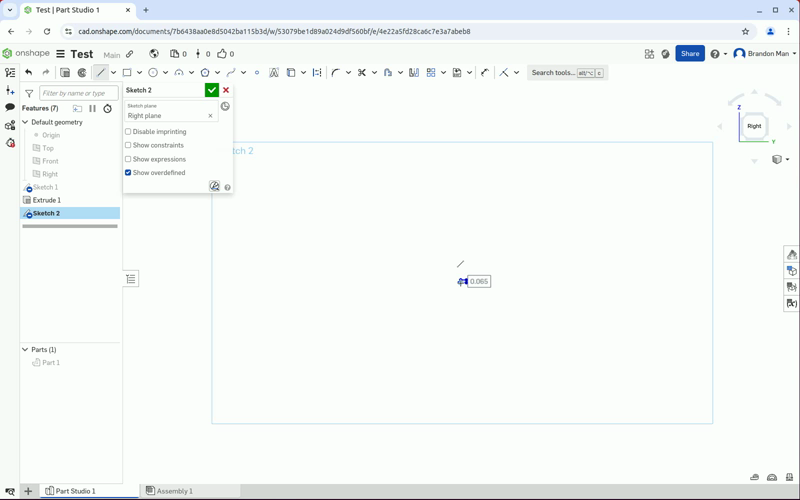
scroll(-6)
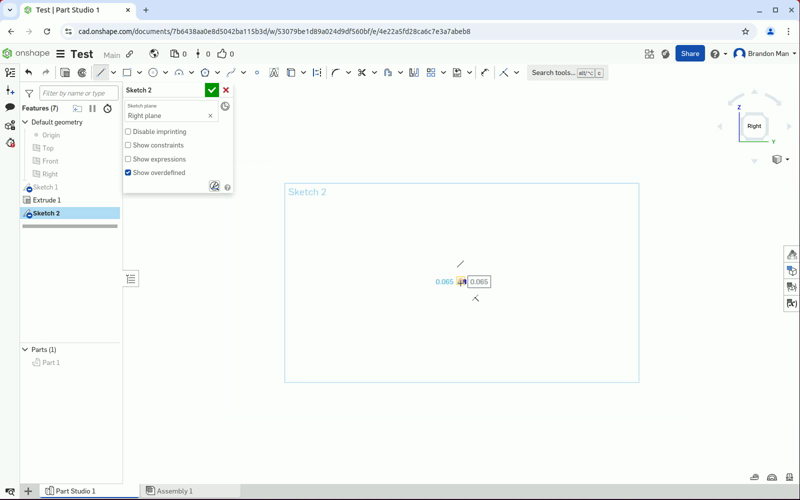
scroll(-6)
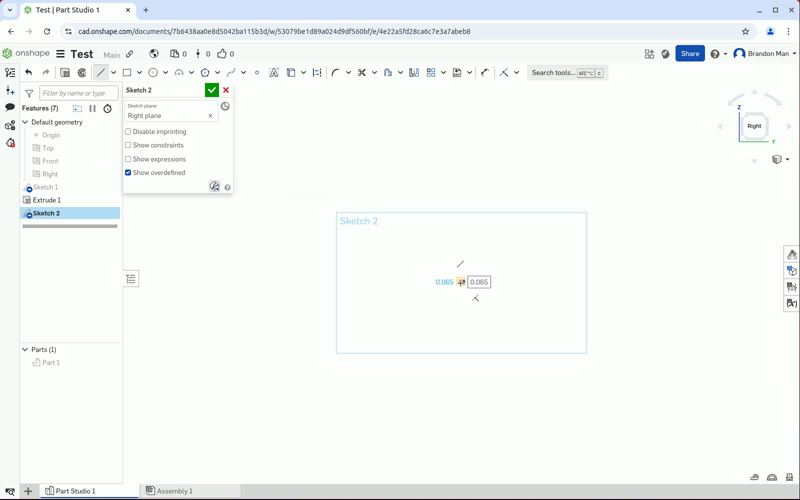
scroll(-6)
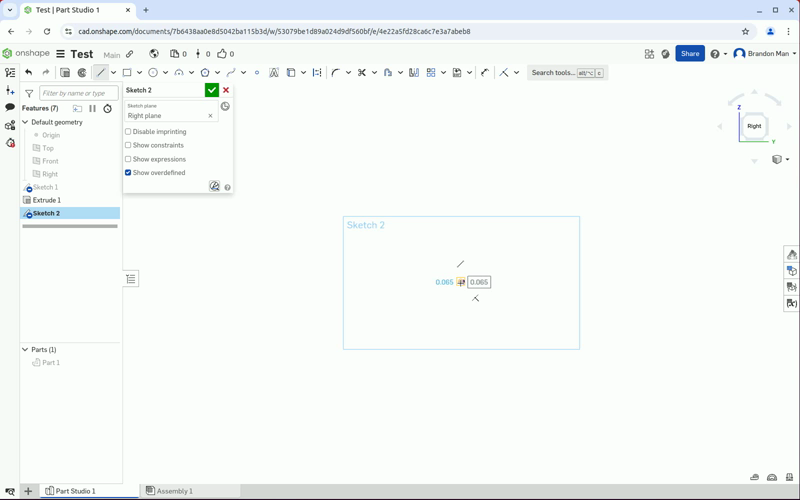
scroll(-6)
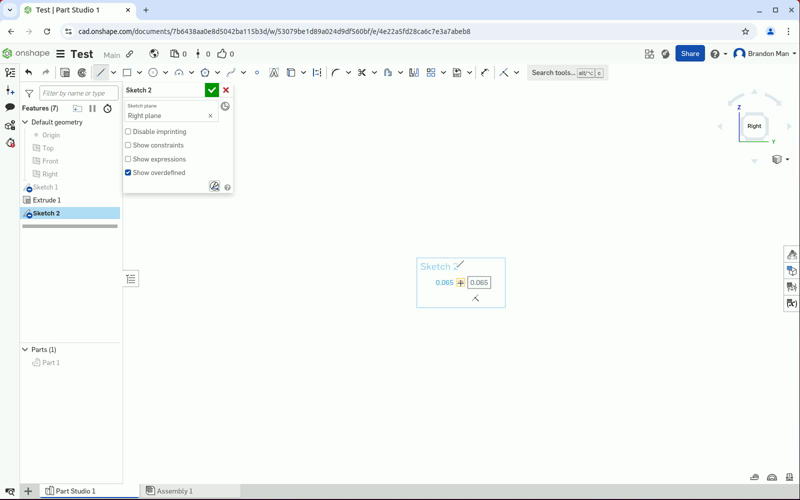
key(esc)
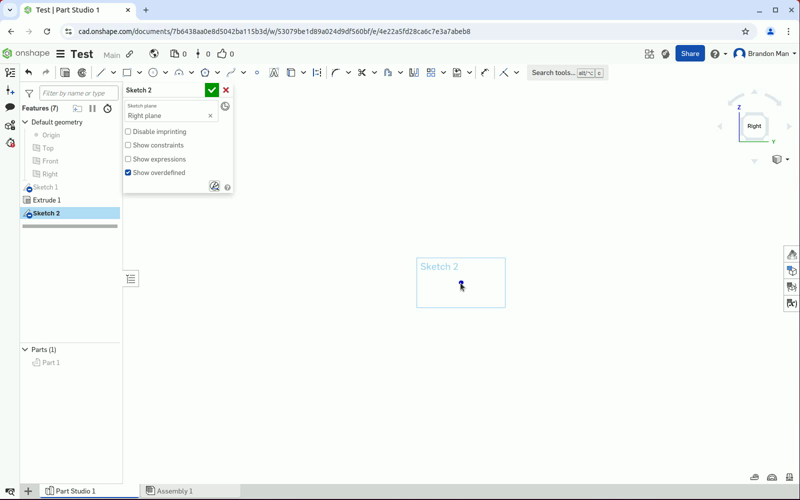
mouse_move(460, 282)
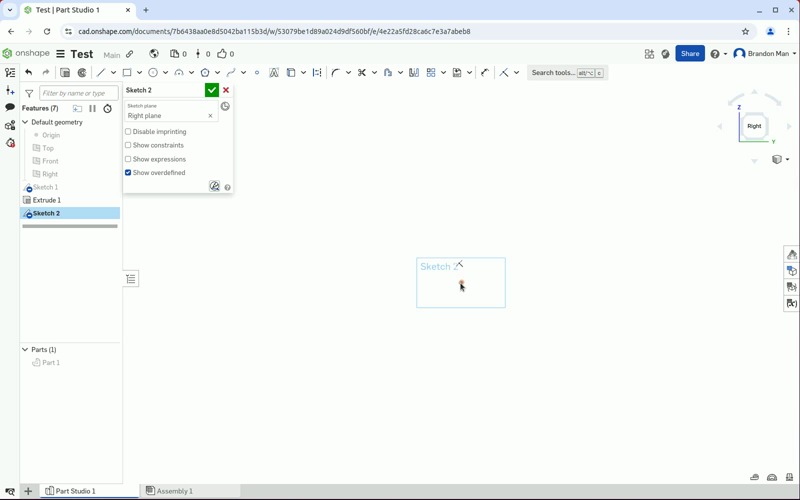
scroll(6)
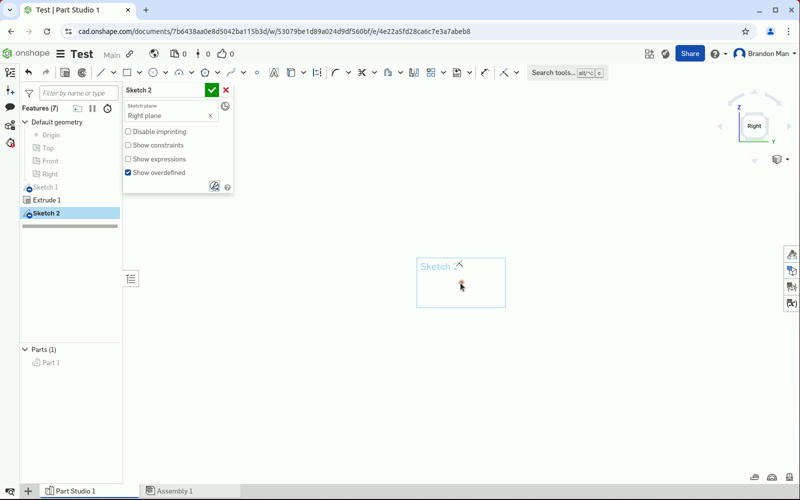
scroll(6)
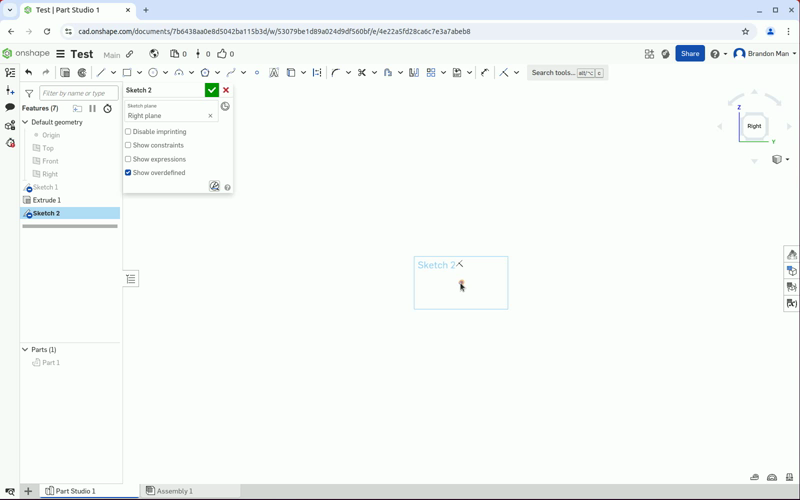
scroll(6)
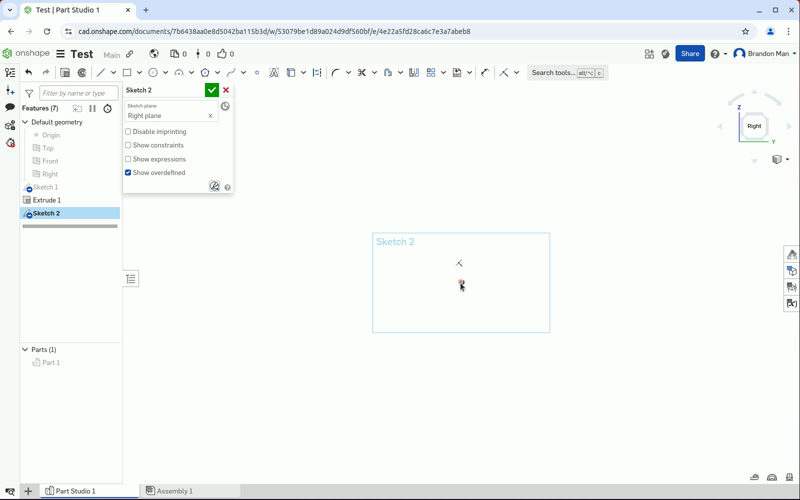
scroll(6)
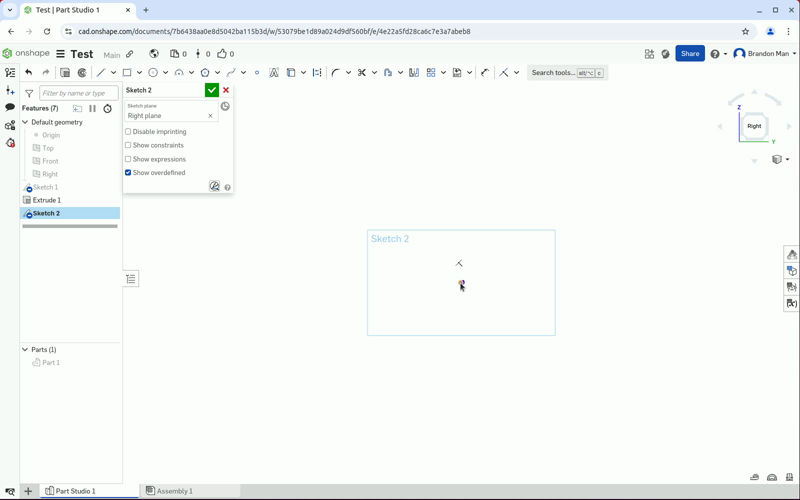
scroll(6)
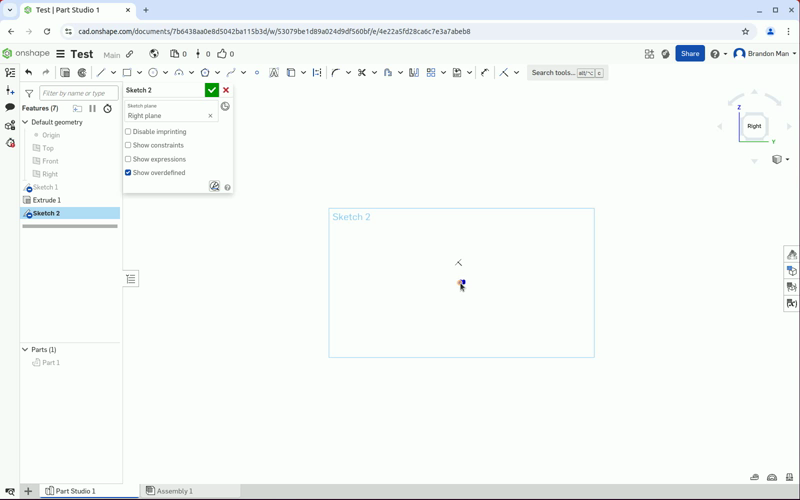
scroll(6)
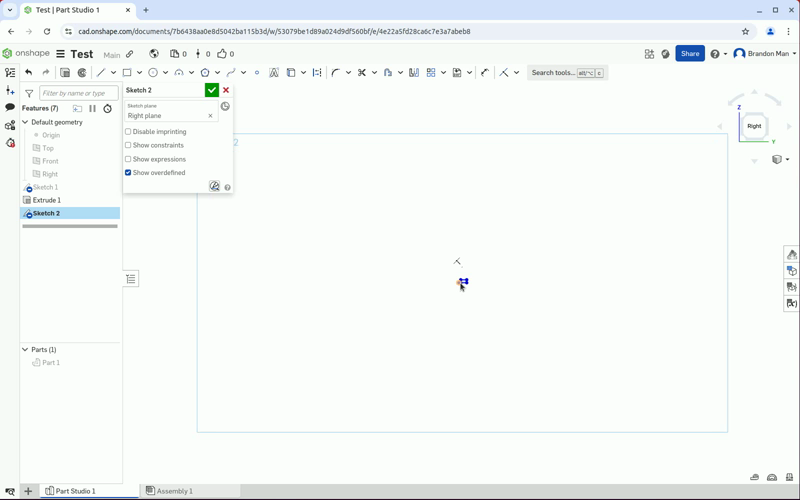
scroll(6)
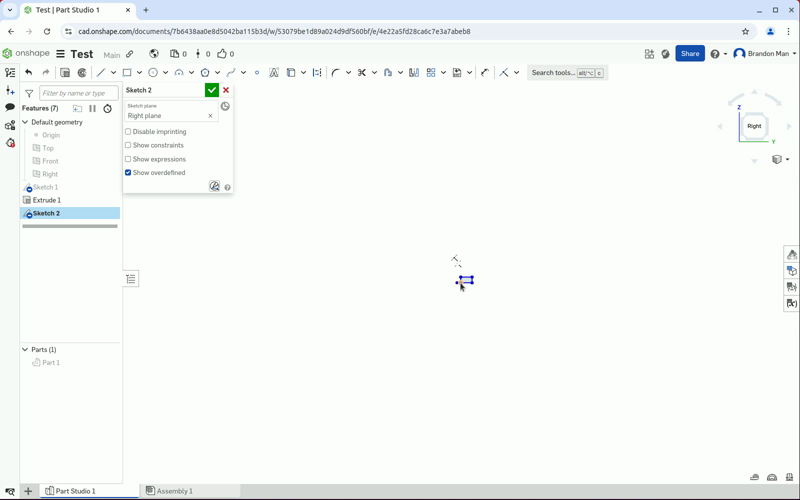
click(460, 282)
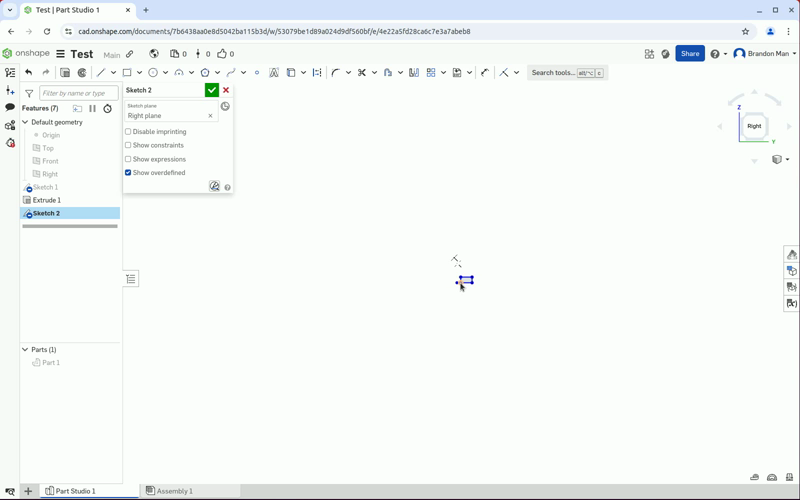
scroll(-6)
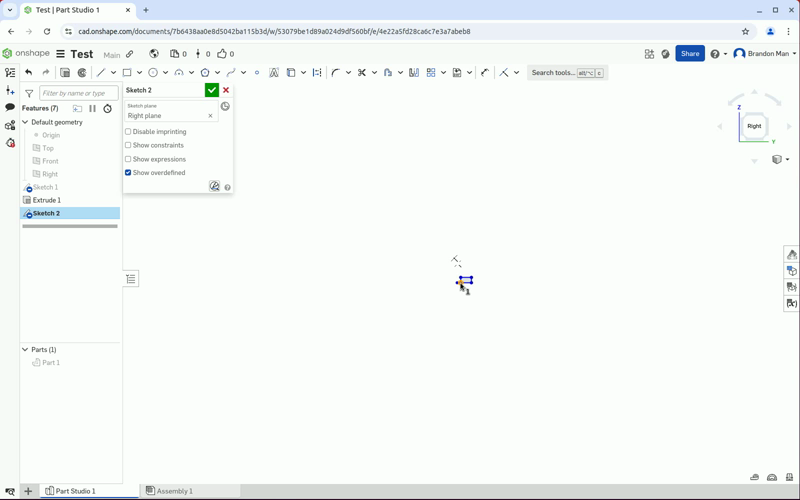
scroll(-6)
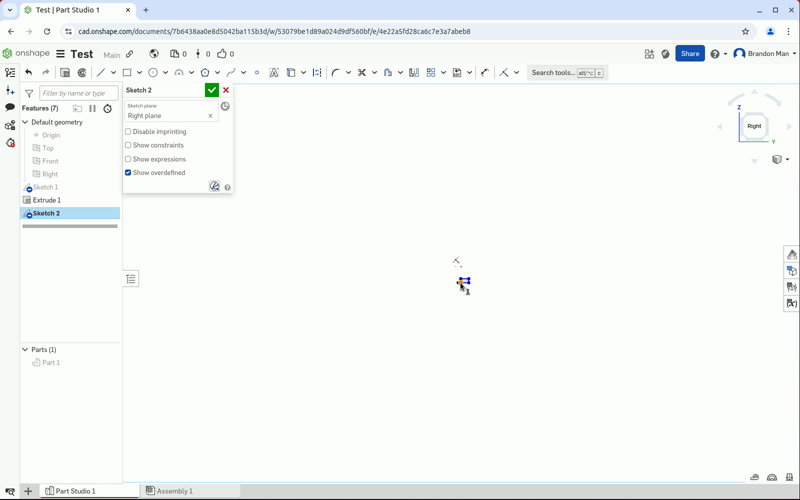
scroll(-6)
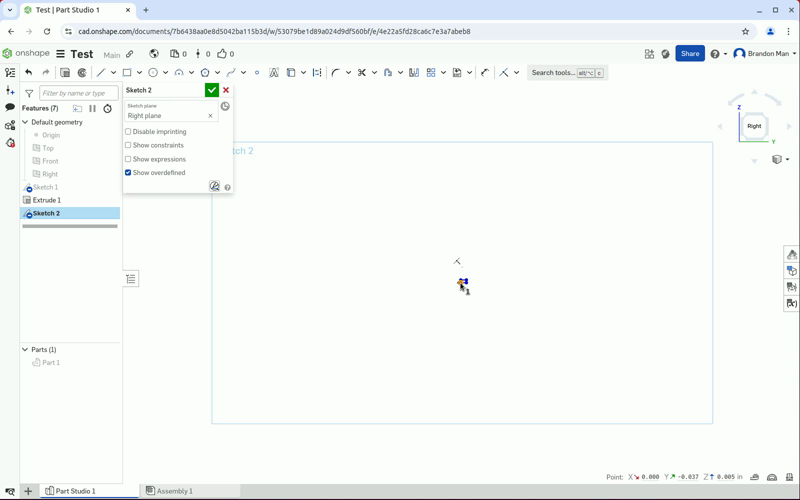
scroll(-6)
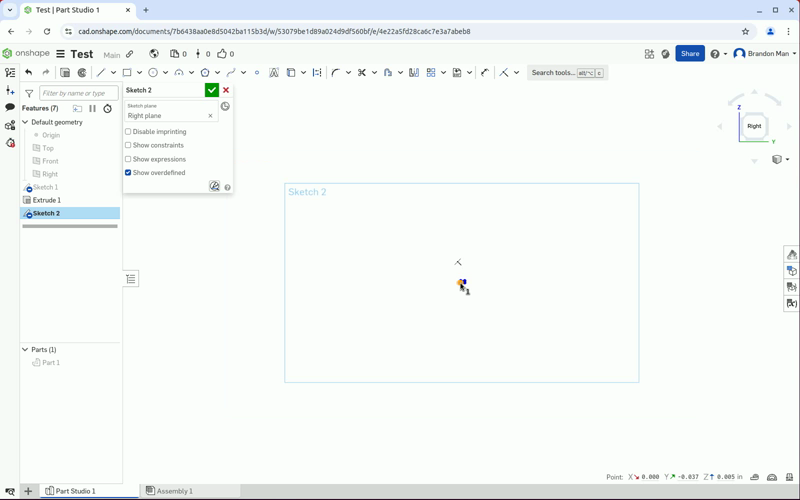
scroll(-6)
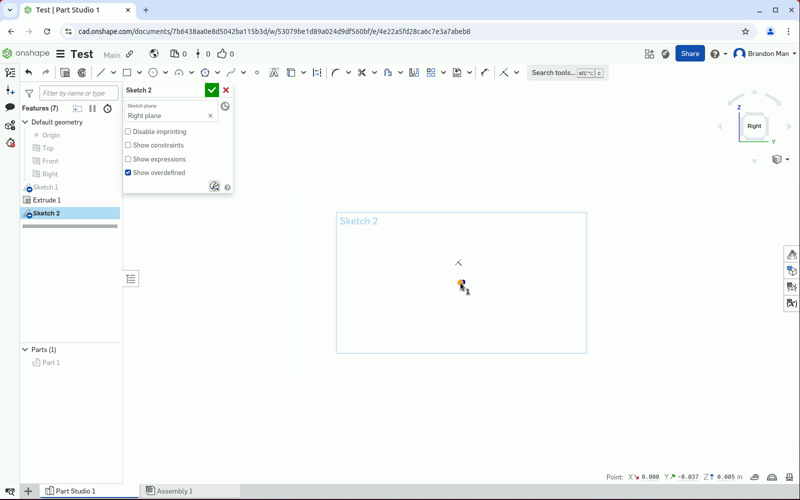
scroll(-6)
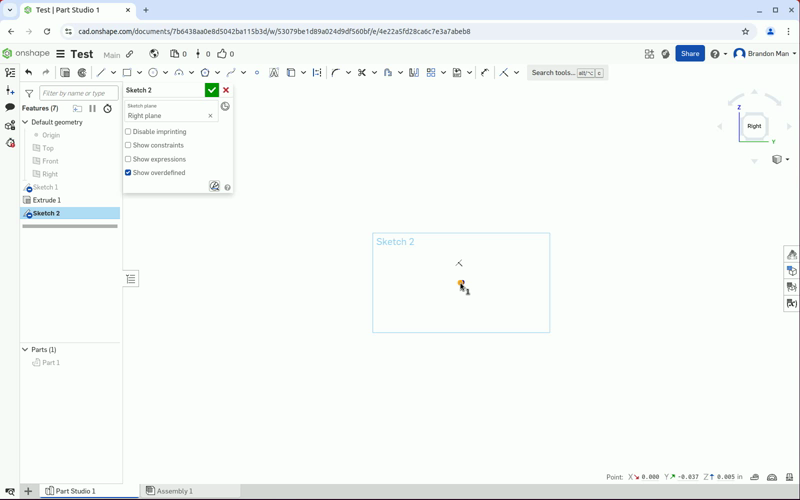
scroll(-6)
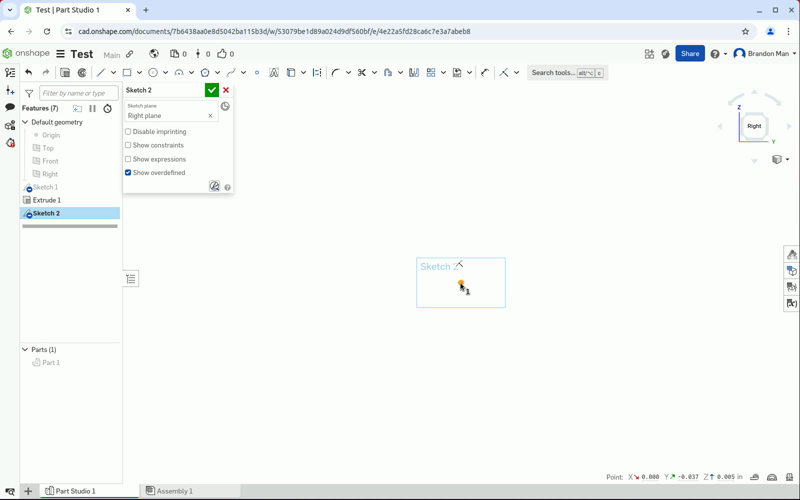
mouse_move(73, 352)
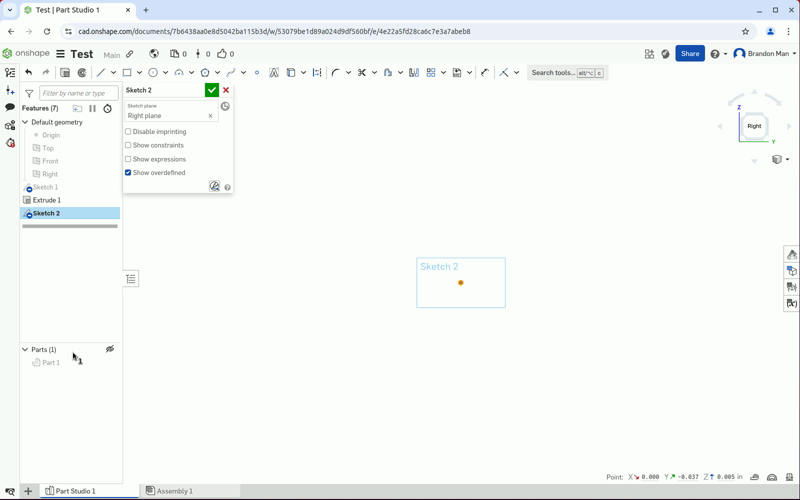
key(shift+y)
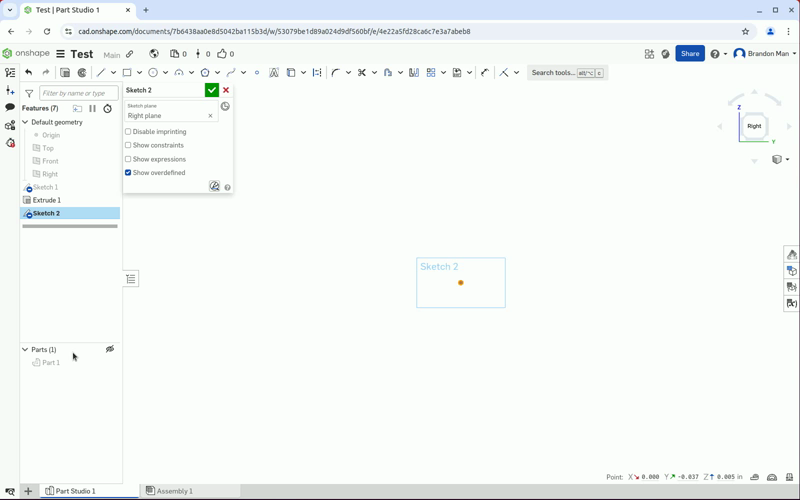
key(shift+e)
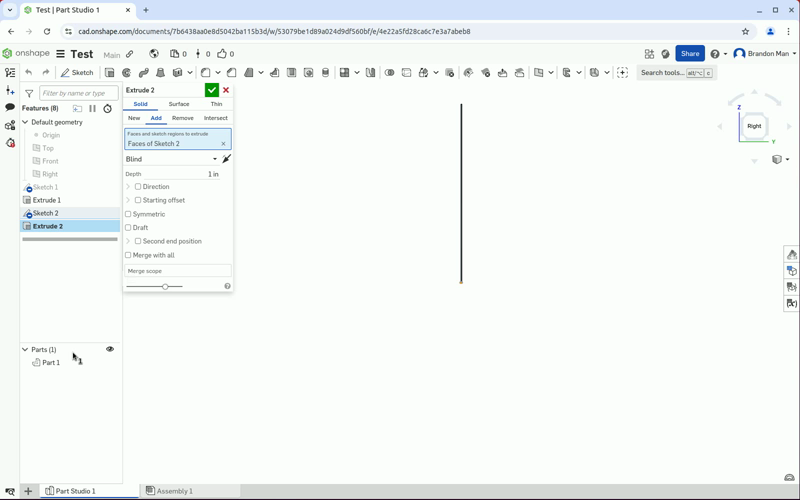
mouse_move(143, 106)
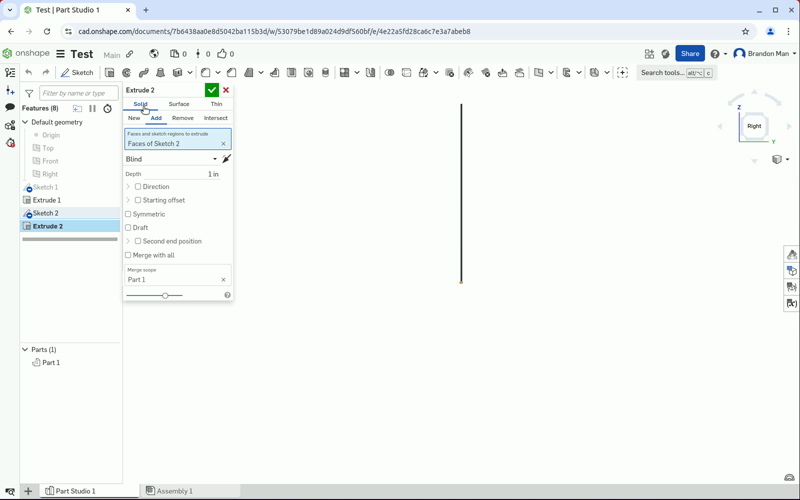
click(143, 106)
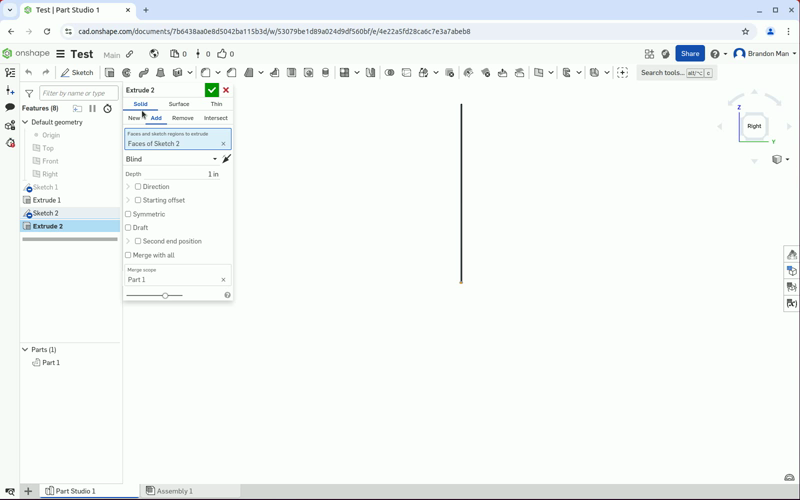
mouse_move(137, 120)
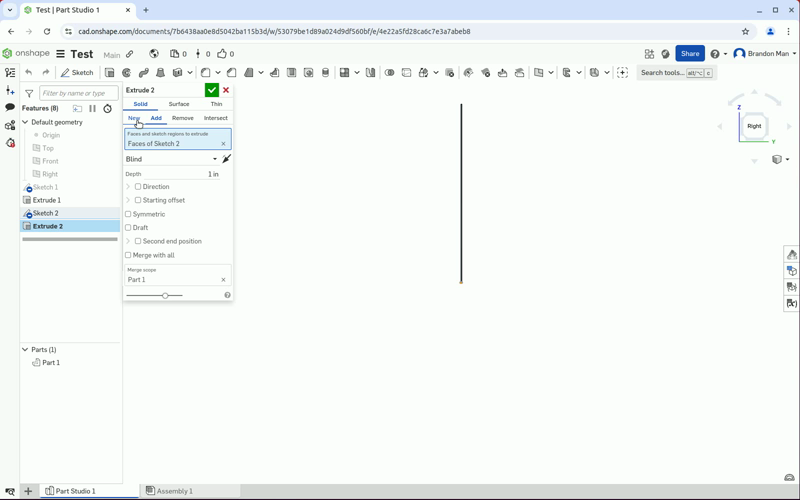
click(137, 120)
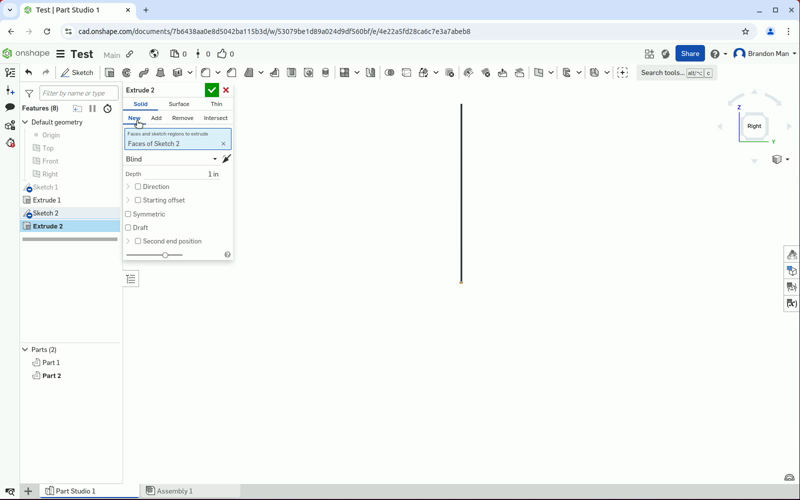
key(tab, 4)
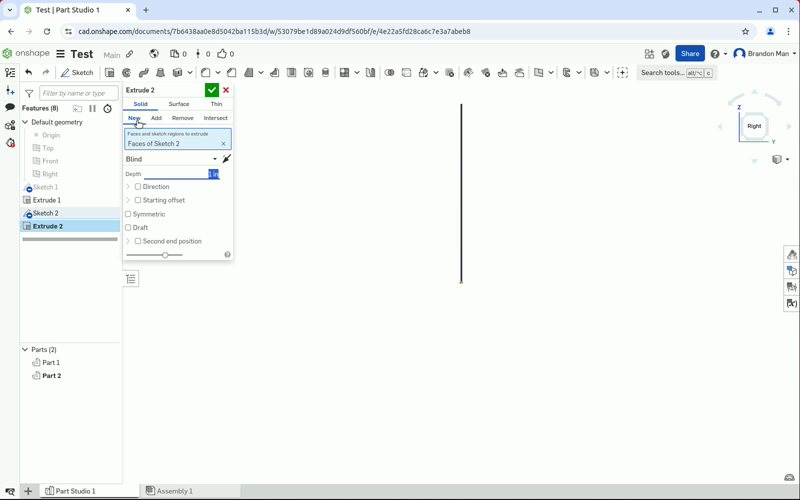
text(-0.241)
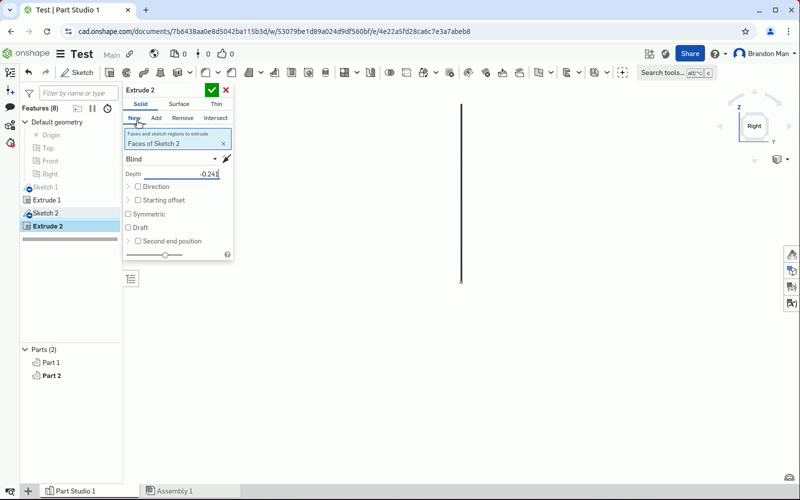
key(enter)
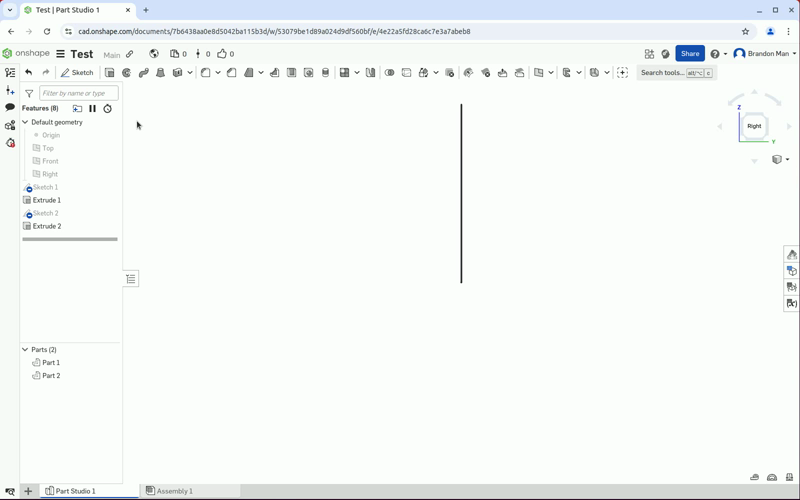
key(shift+h)
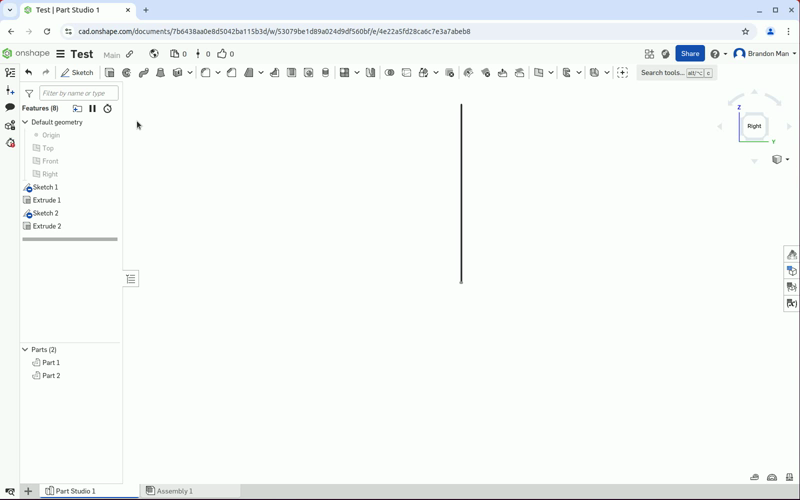
key(shift+h)
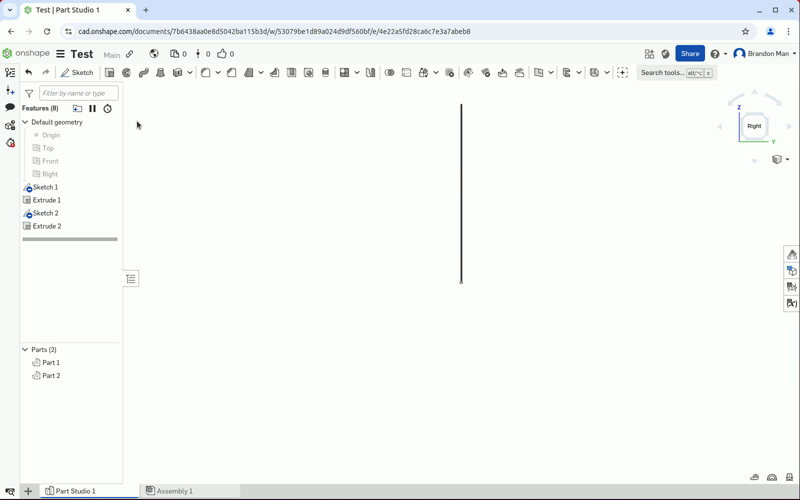
key(shift+7)
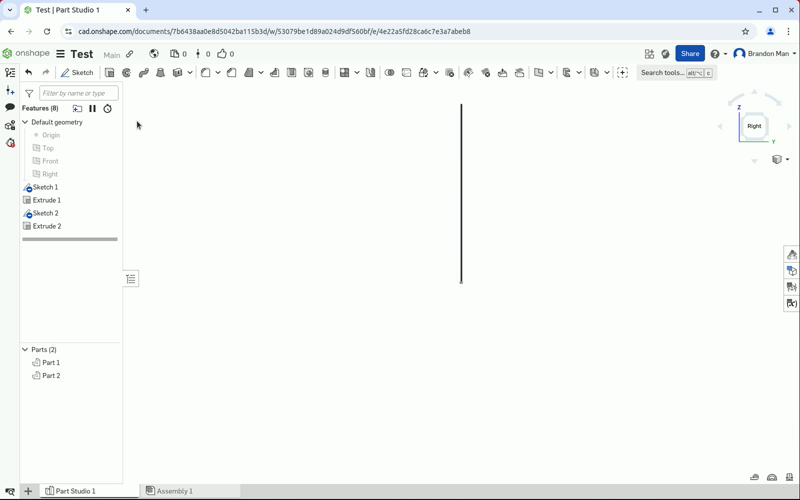
key(right, 2)
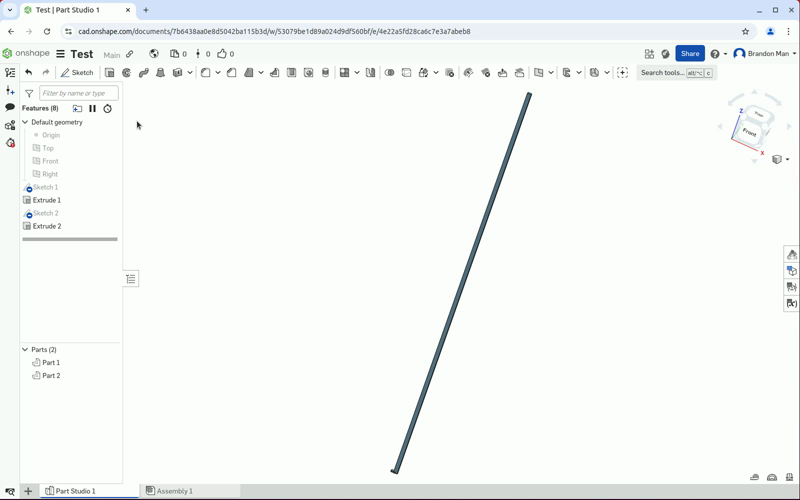
key(down, 2)
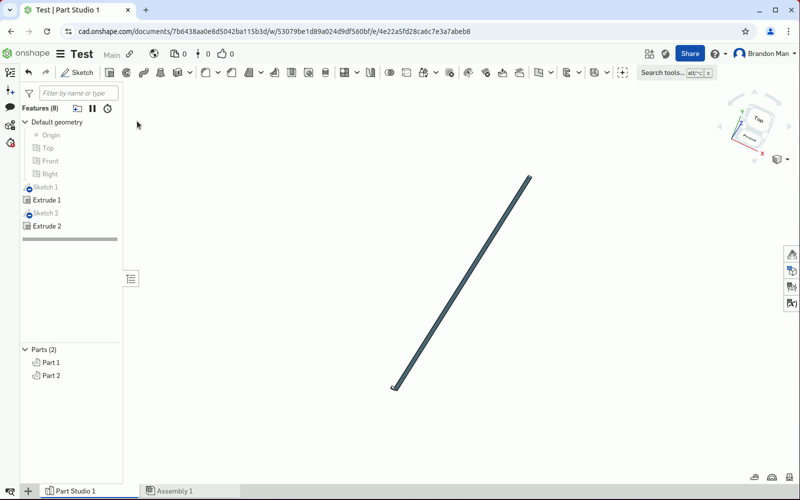
key(up, 2)
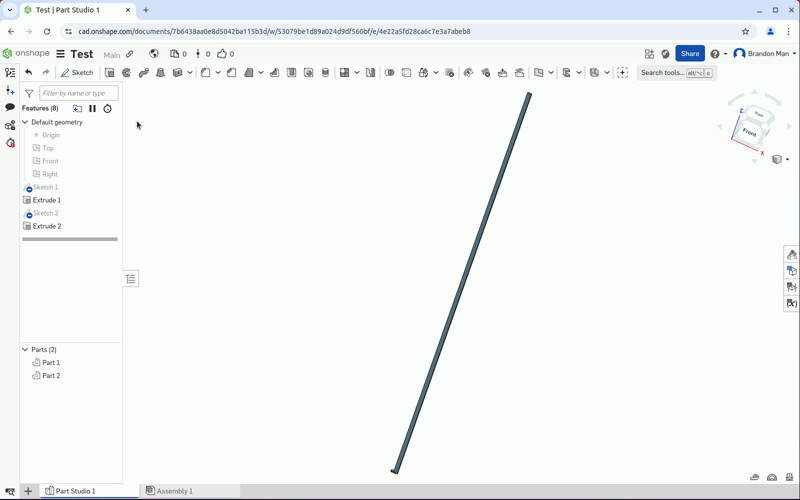
key(left, 2)
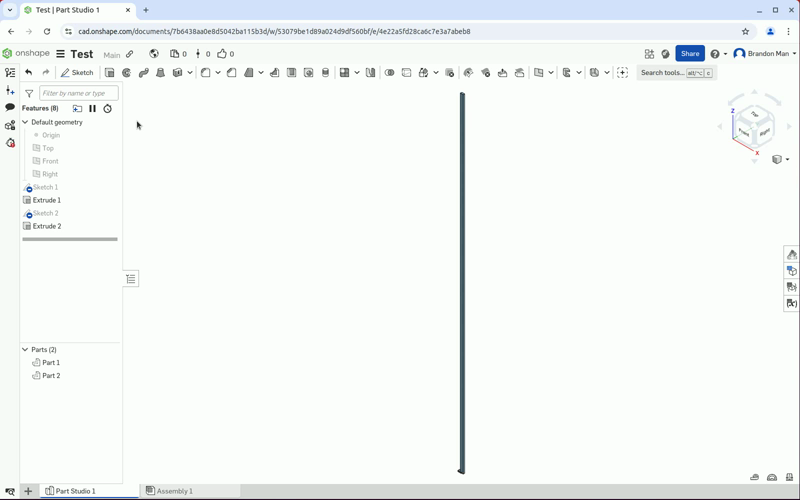
mouse_move(73, 189)
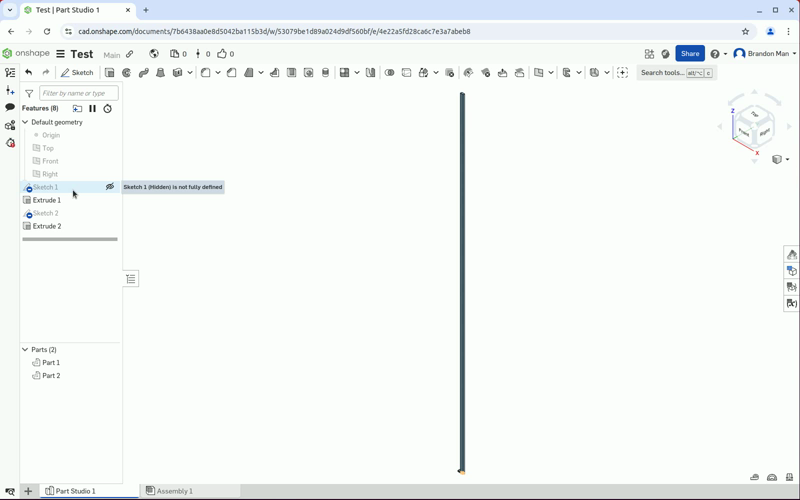
click(73, 189)